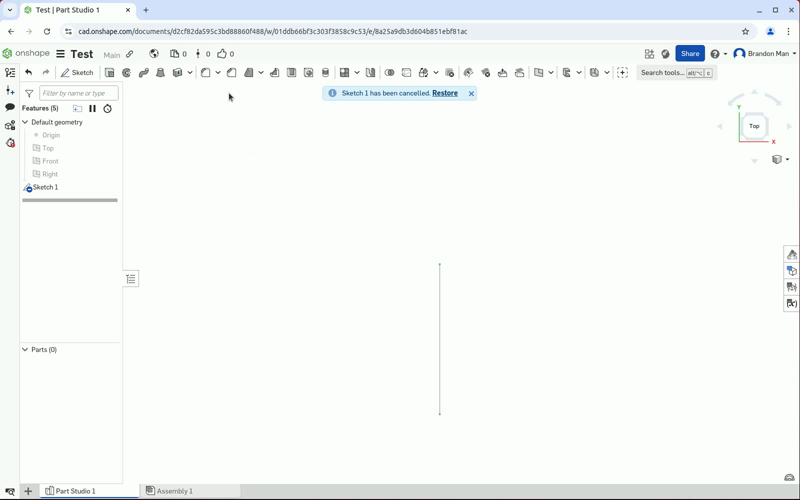
key(shift+h)
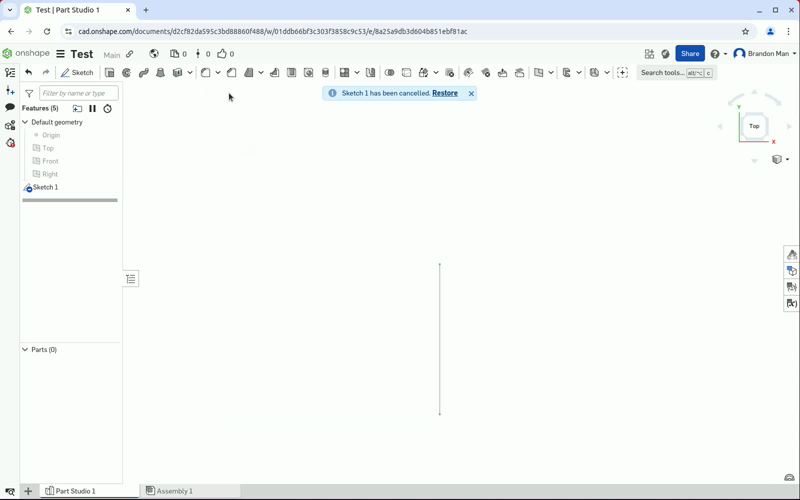
key(shift+s)
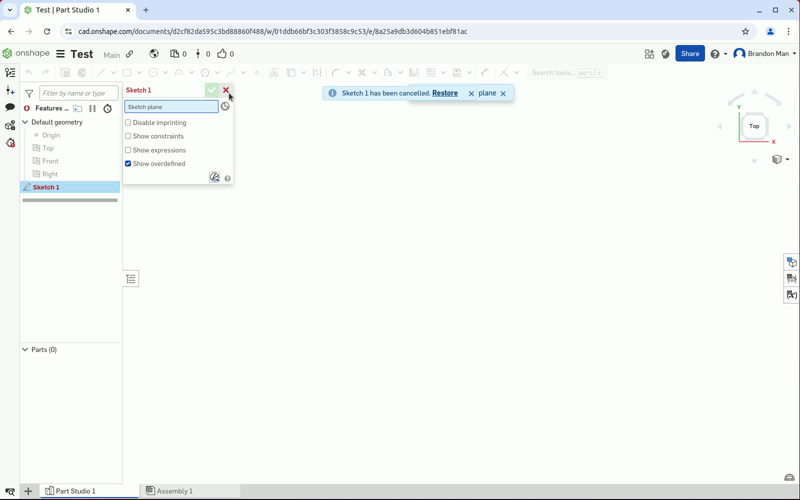
mouse_move(73, 150)
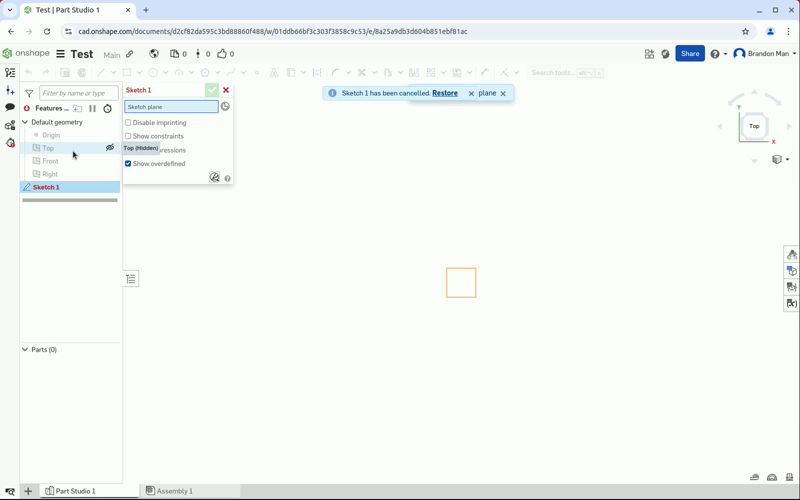
click(73, 150)
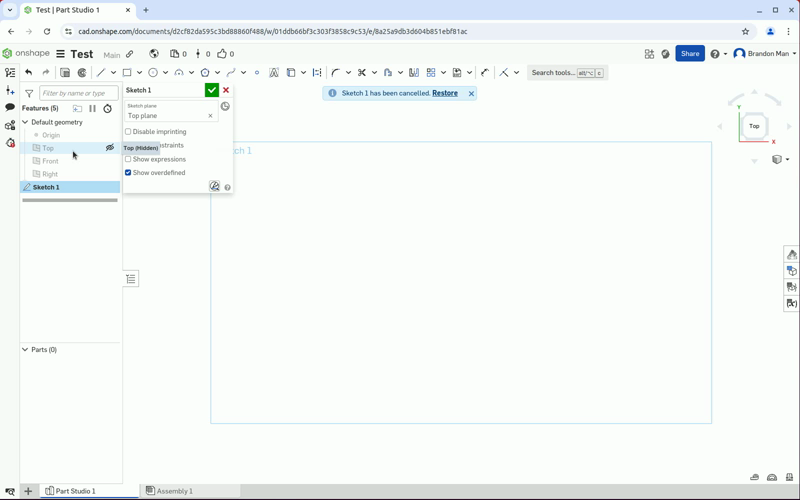
mouse_move(73, 352)
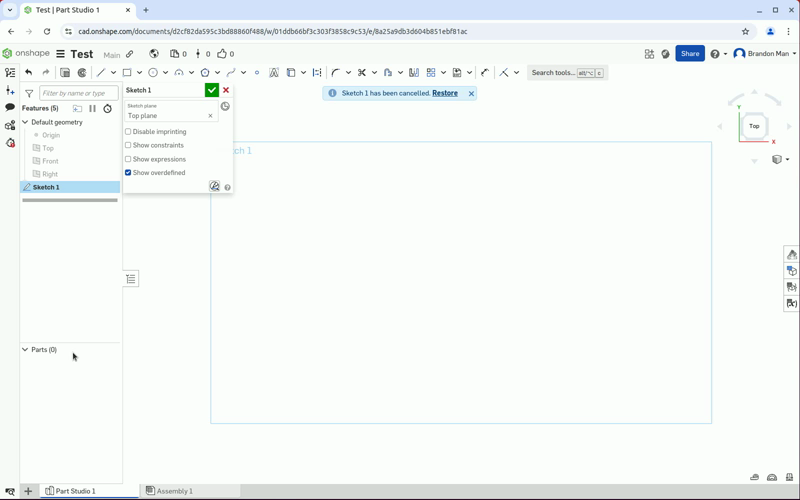
key(y)
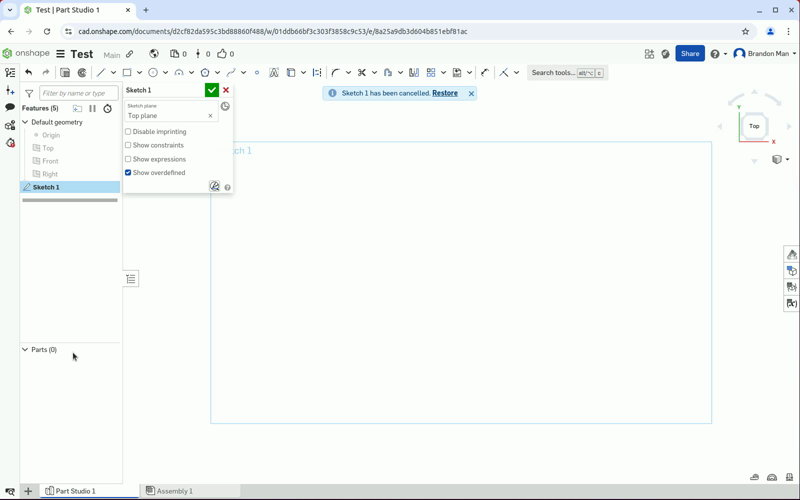
key(l)
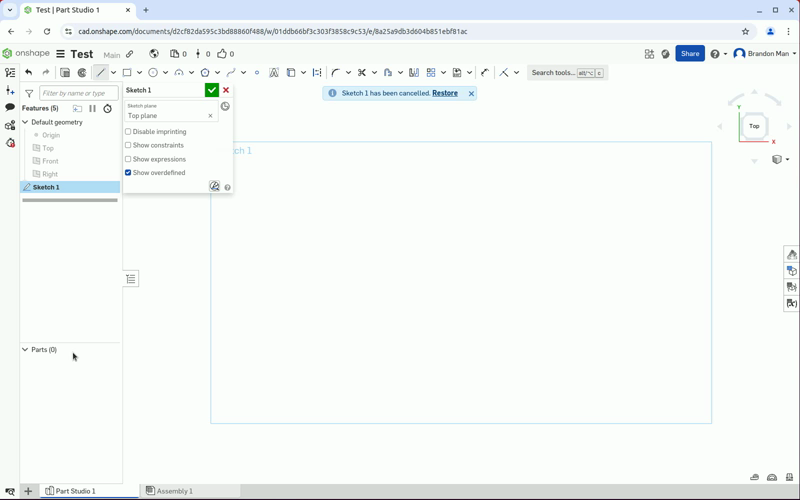
key_down(shift)
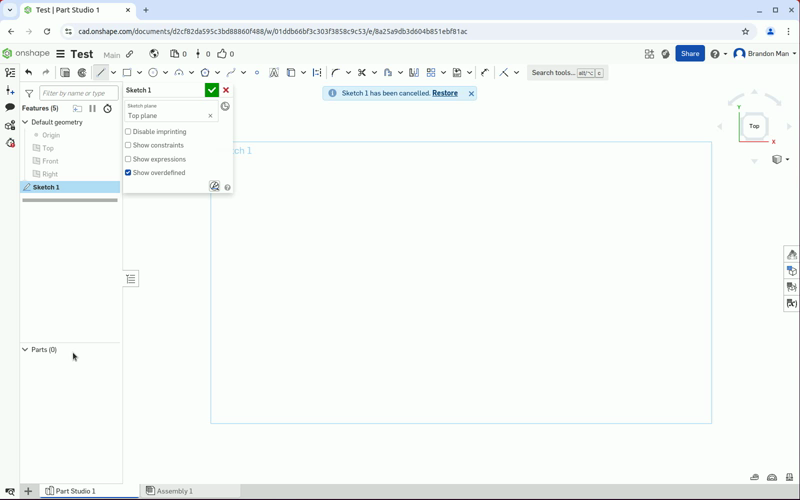
mouse_move(375, 244)
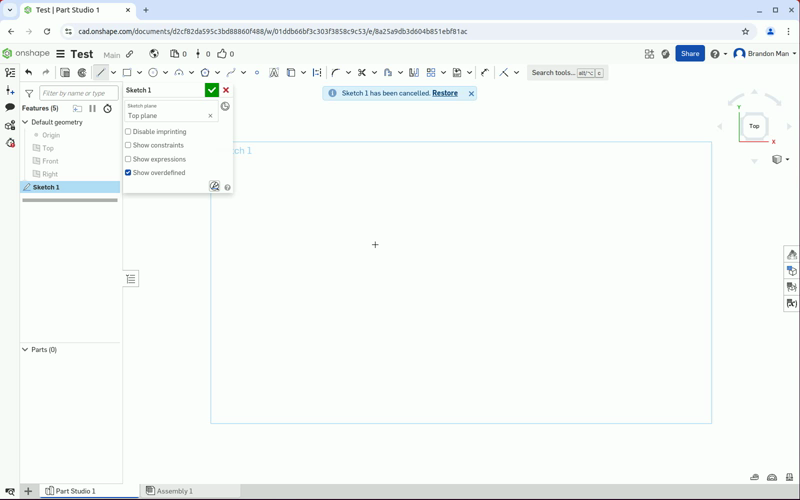
click(375, 244)
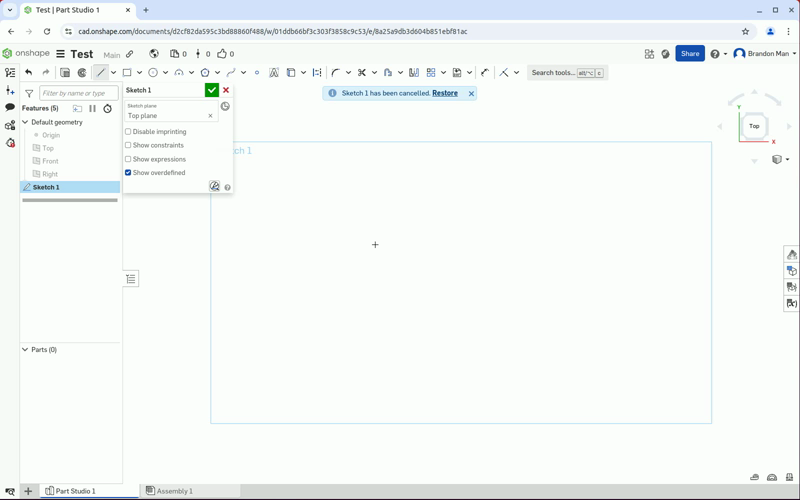
key_up(shift)
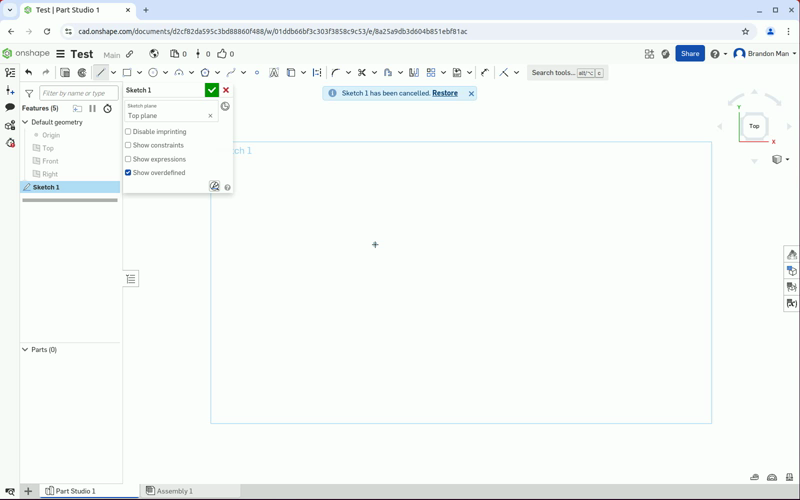
key_down(shift)
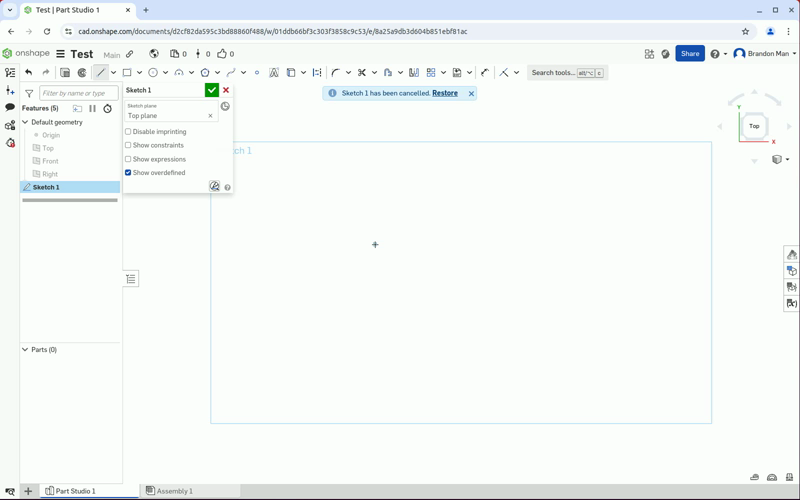
mouse_move(550, 244)
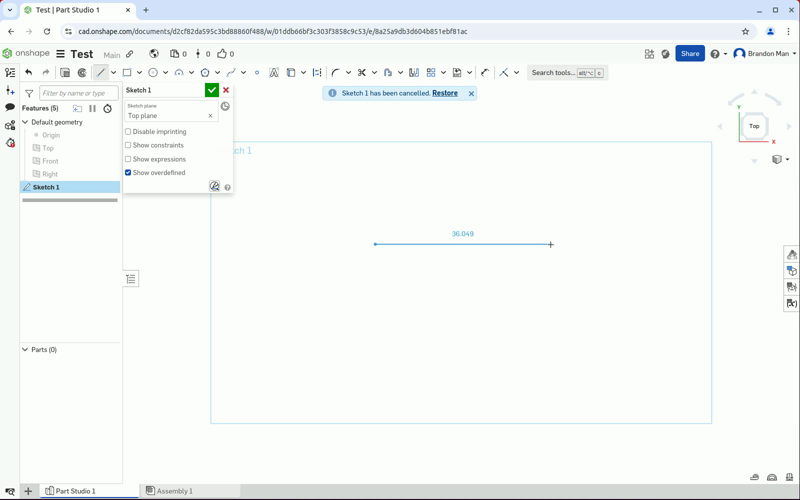
click(550, 244)
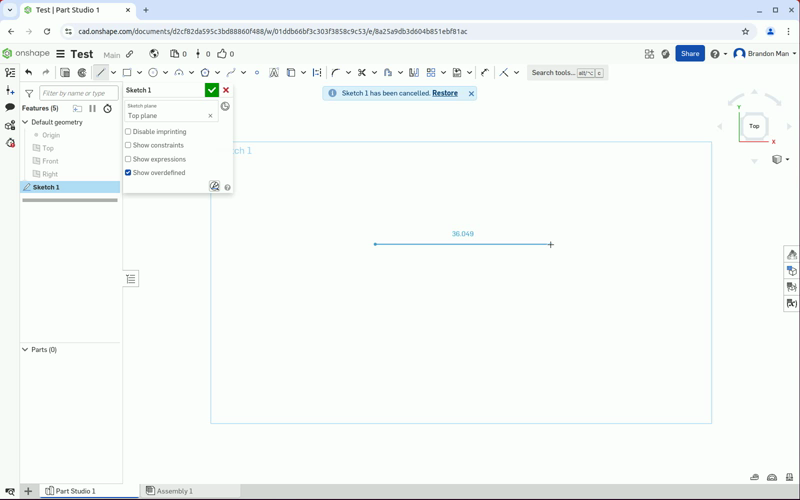
key_up(shift)
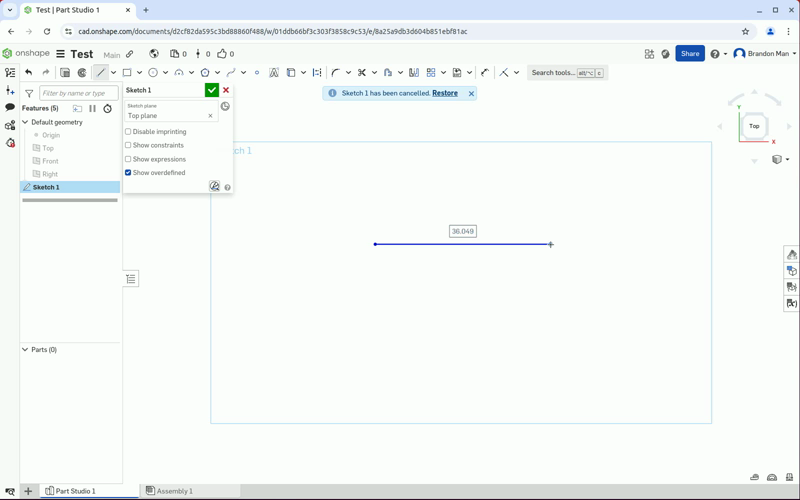
key_down(shift)
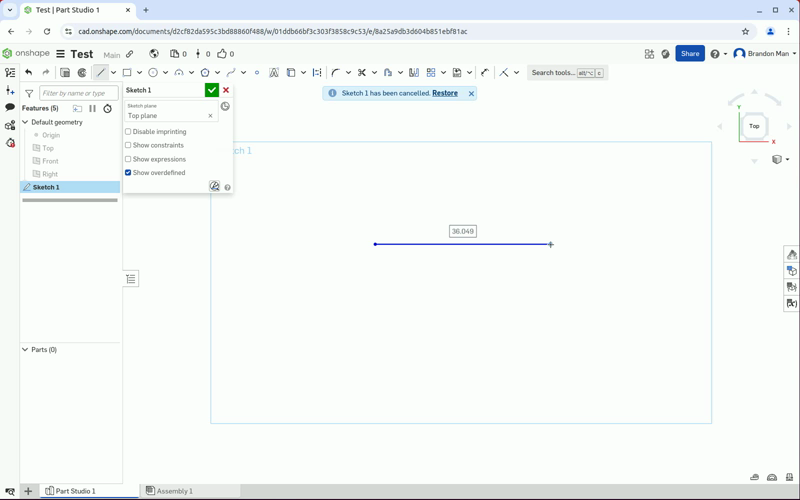
mouse_move(580, 244)
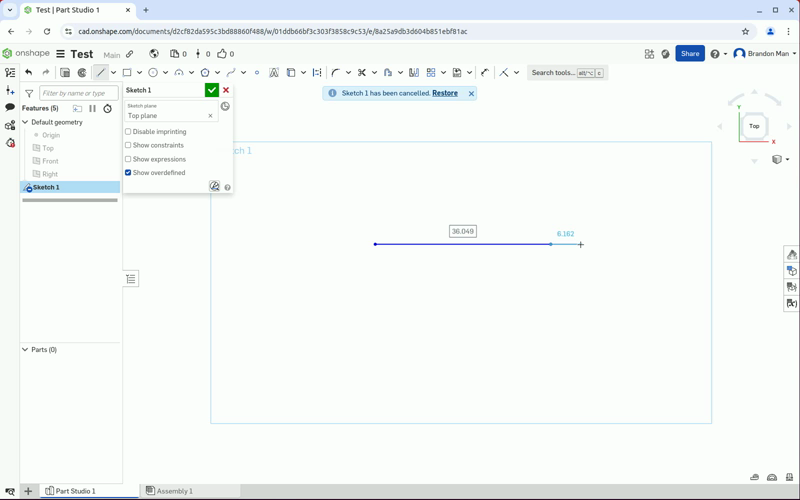
mouse_move(550, 234)
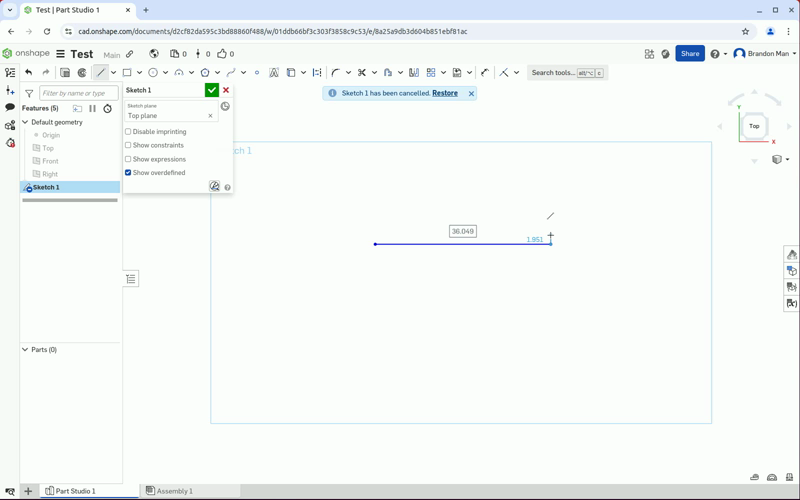
click(550, 234)
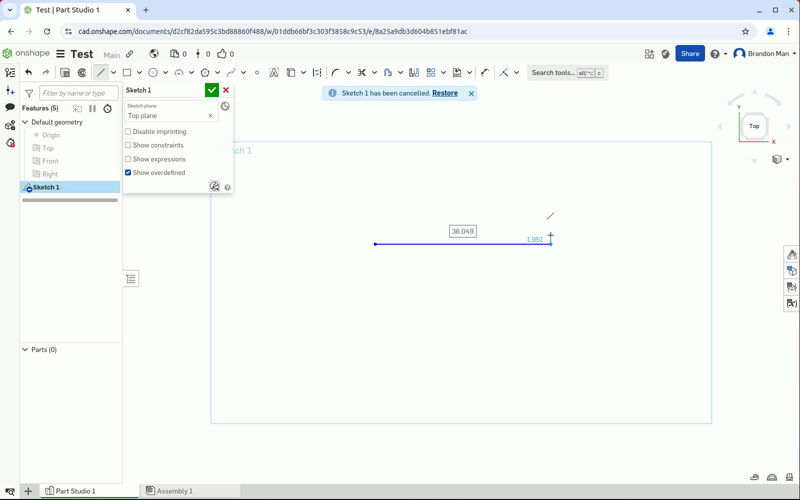
key_up(shift)
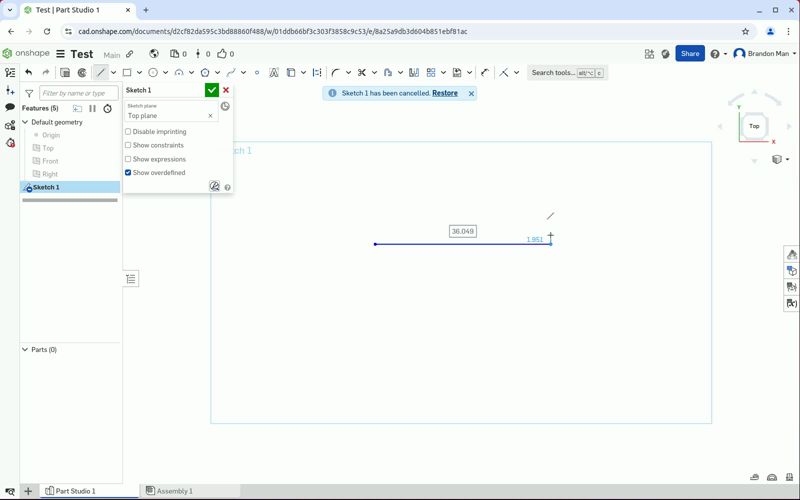
key_down(shift)
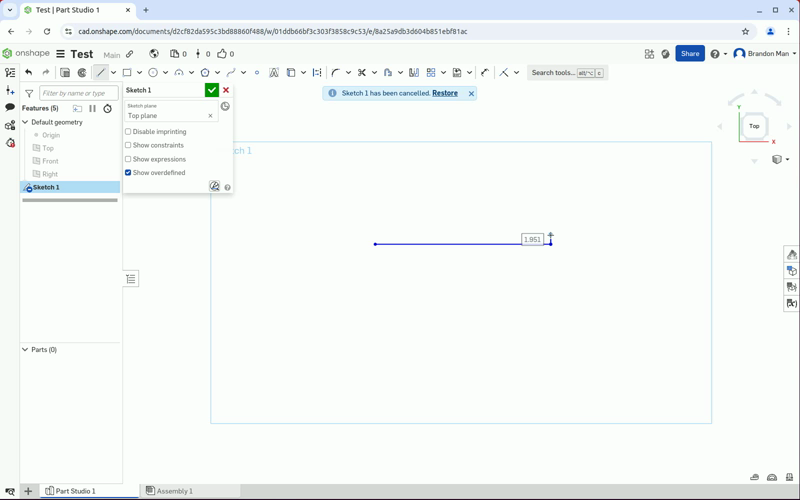
mouse_move(375, 234)
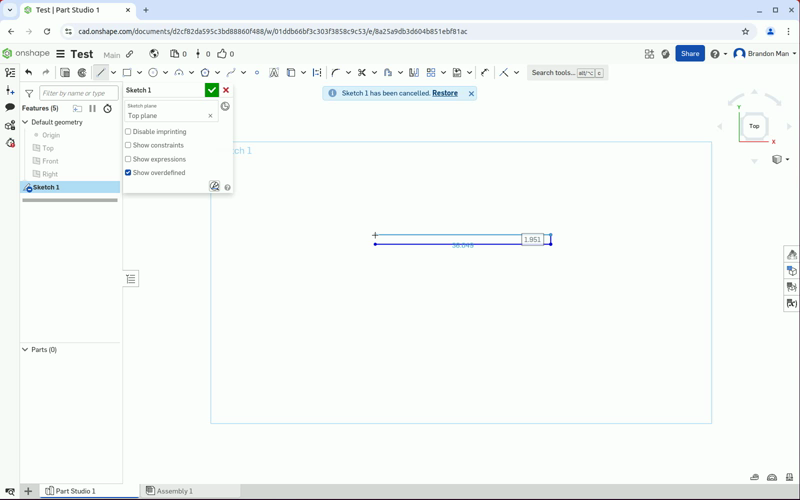
click(375, 234)
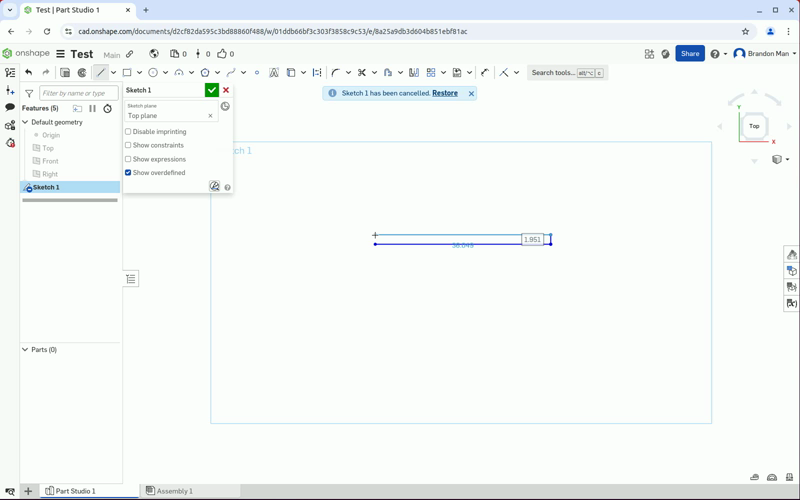
key_up(shift)
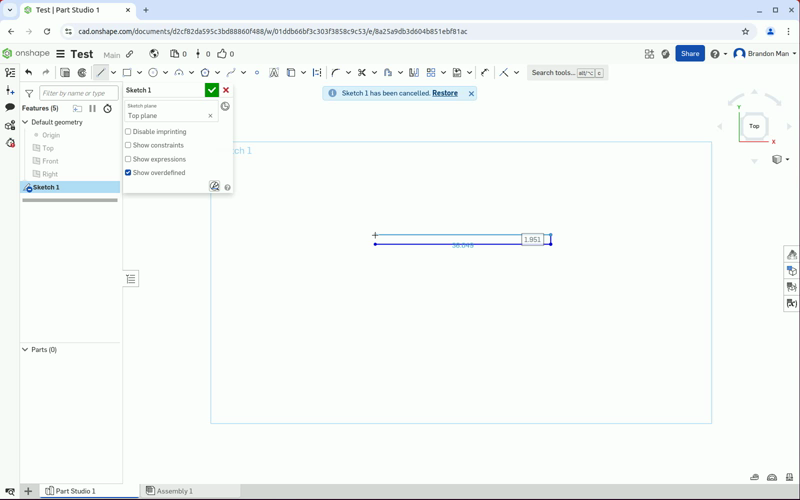
mouse_move(405, 234)
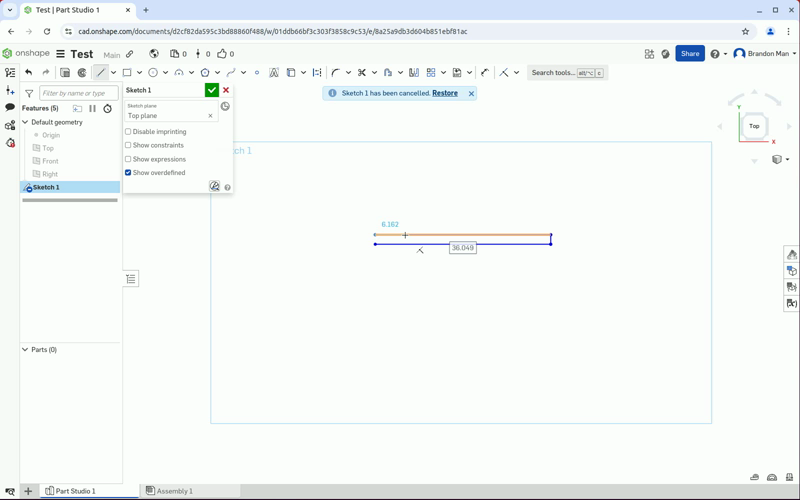
key_down(shift)
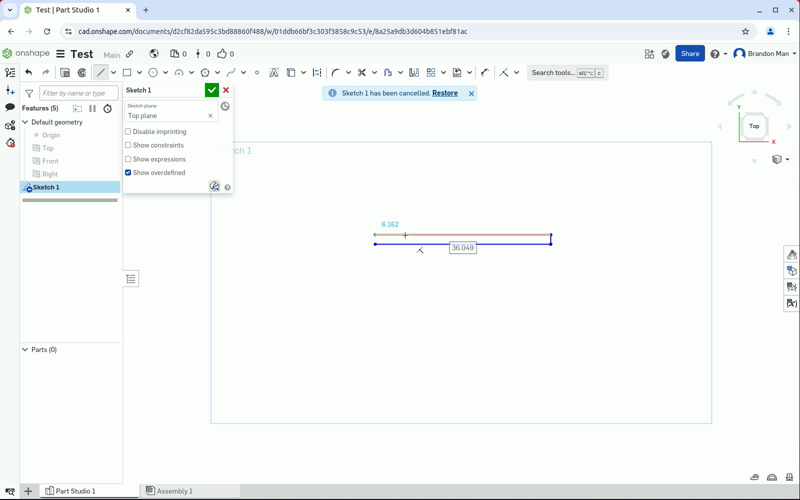
mouse_move(375, 244)
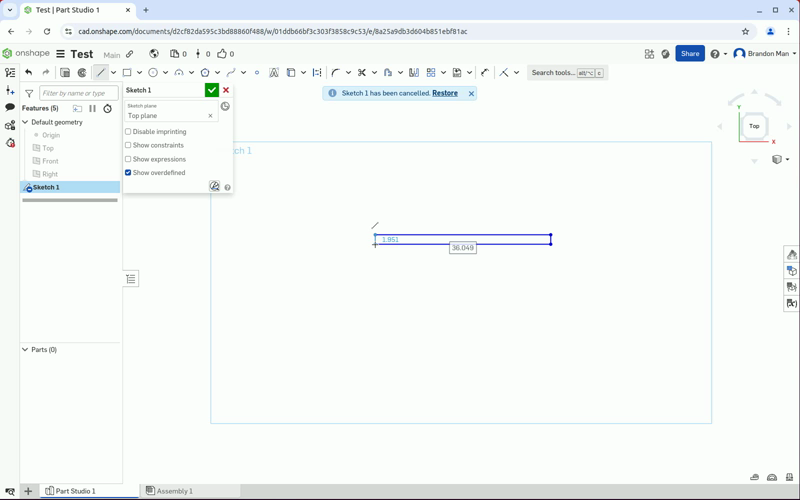
key_up(shift)
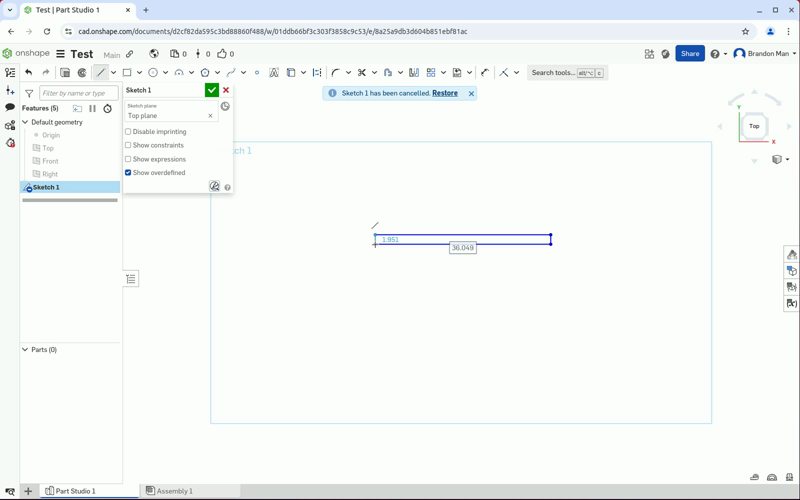
click(375, 244)
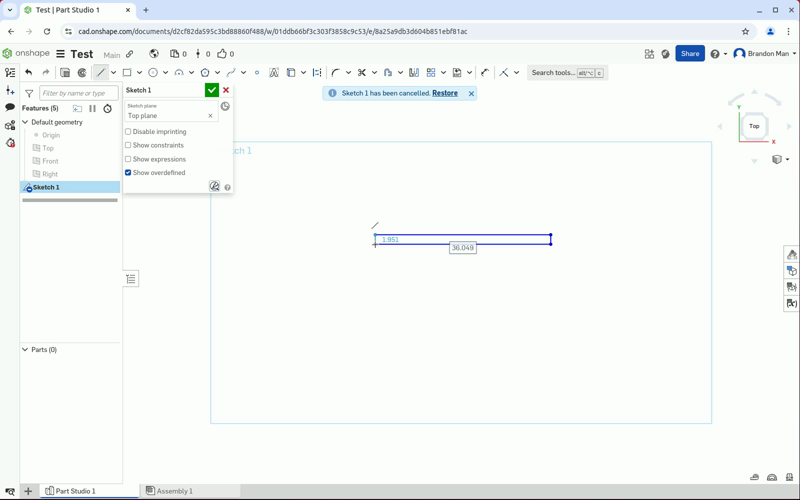
key(esc)
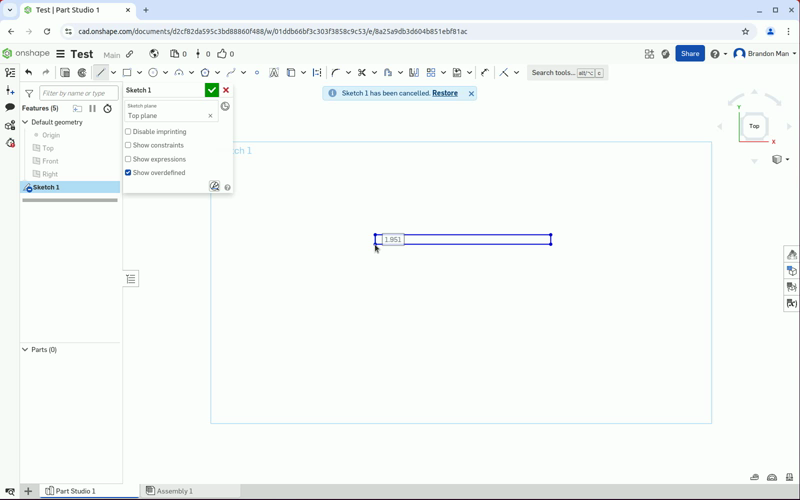
mouse_move(434, 242)
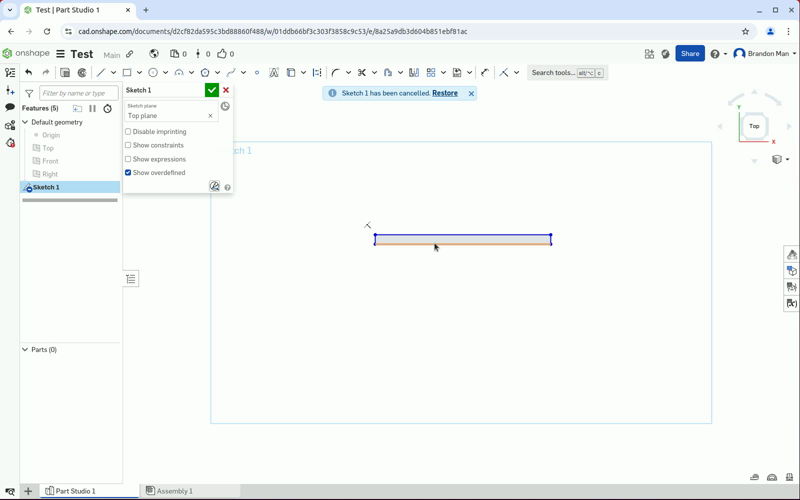
scroll(6)
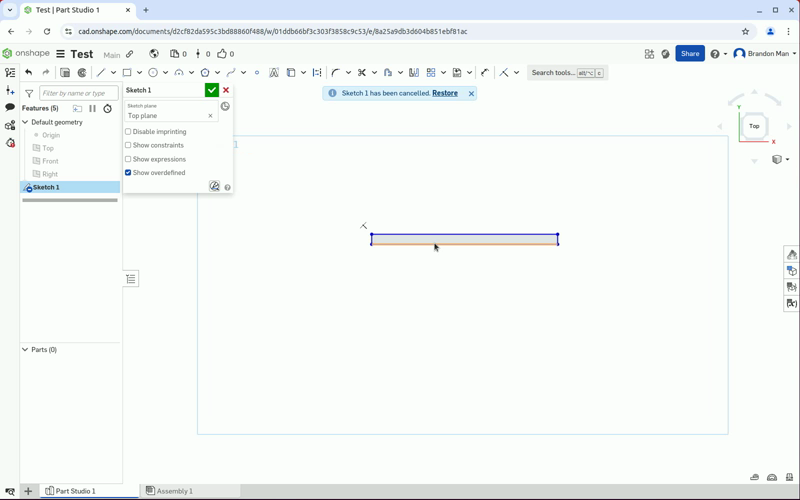
scroll(6)
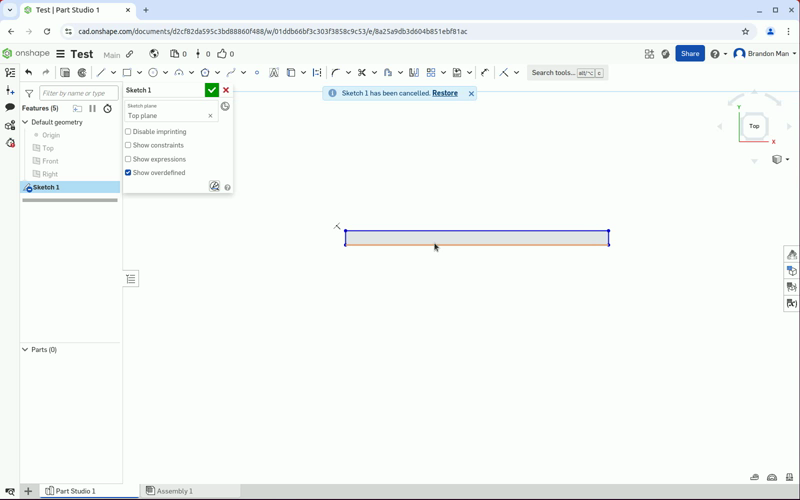
scroll(6)
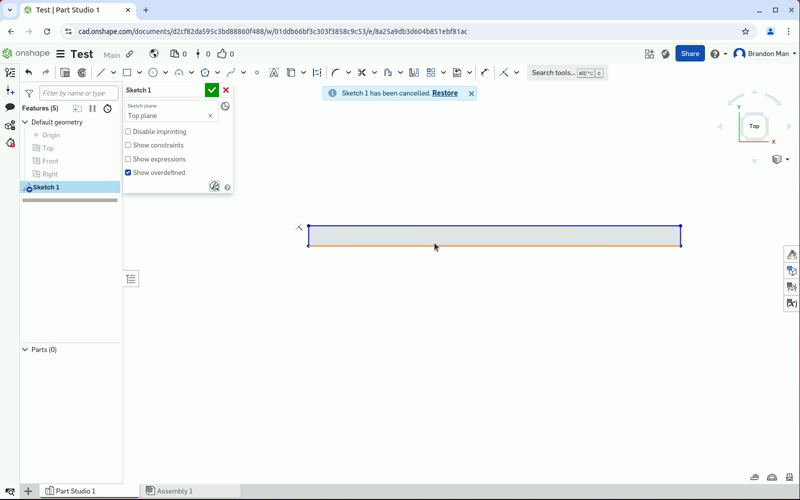
scroll(6)
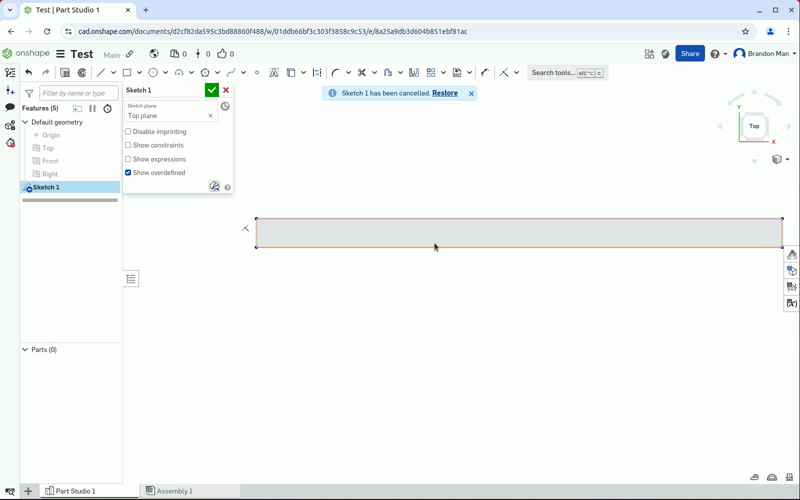
scroll(6)
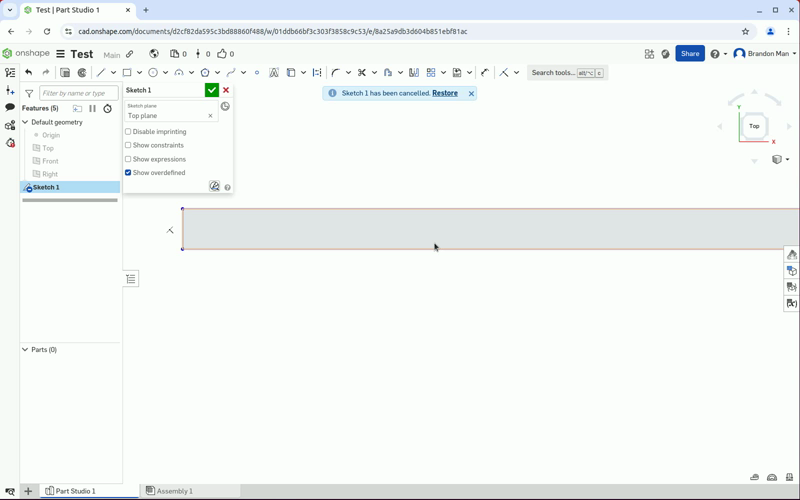
scroll(6)
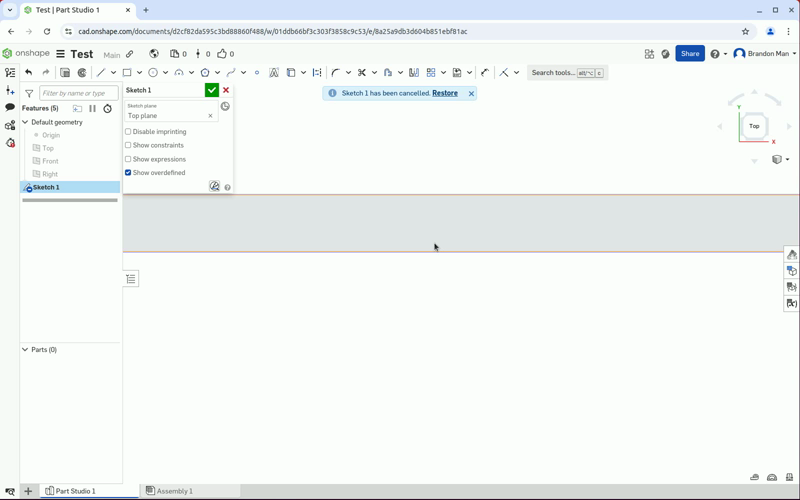
scroll(6)
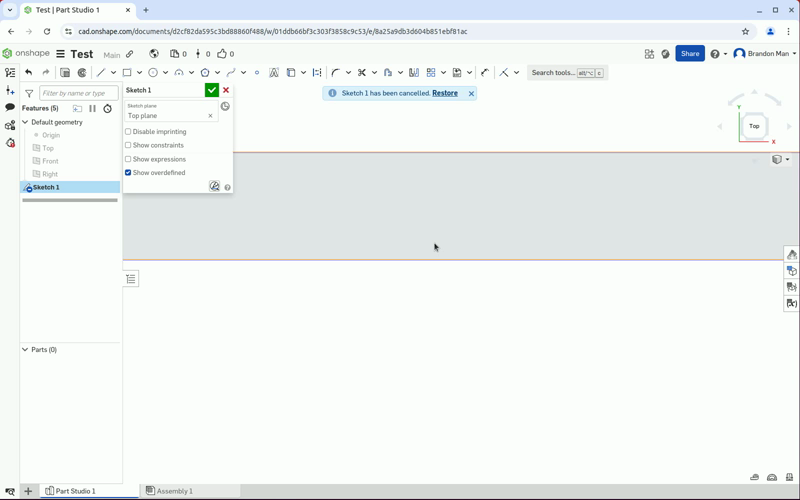
click(434, 242)
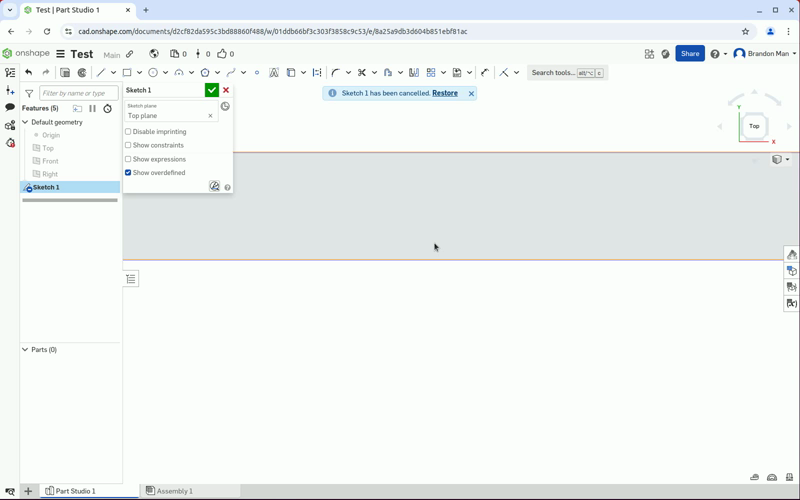
scroll(-6)
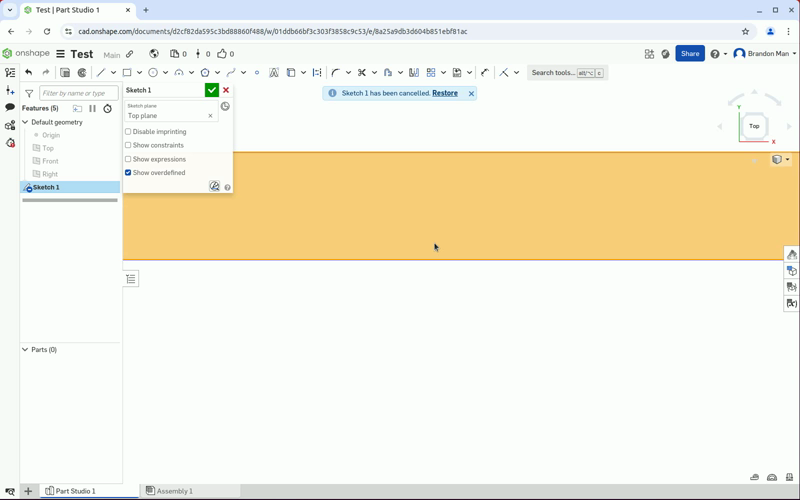
scroll(-6)
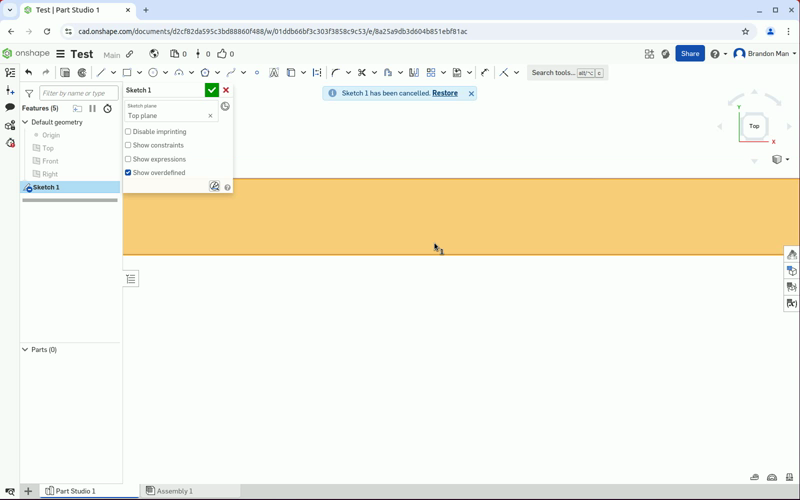
scroll(-6)
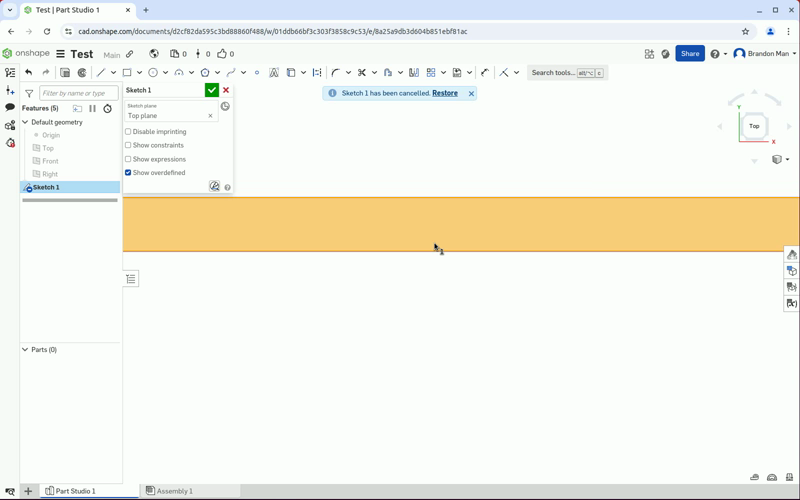
scroll(-6)
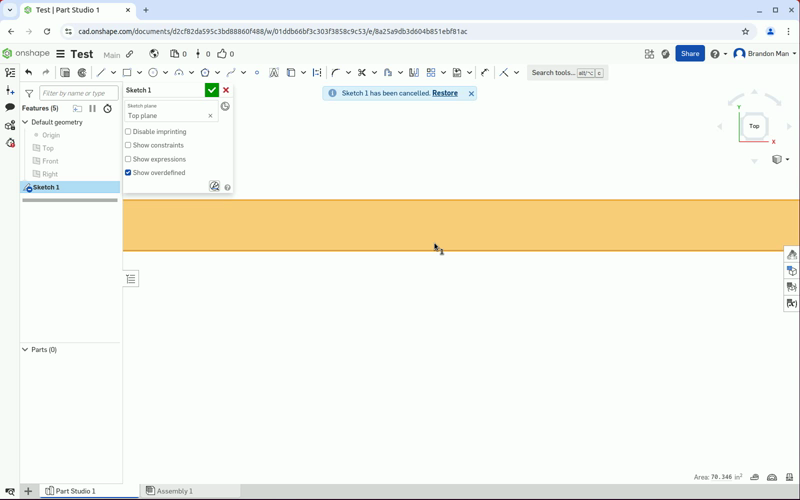
scroll(-6)
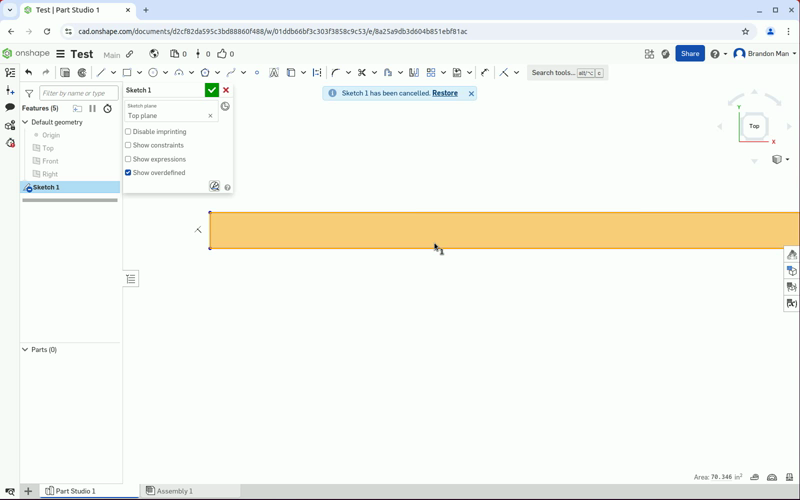
scroll(-6)
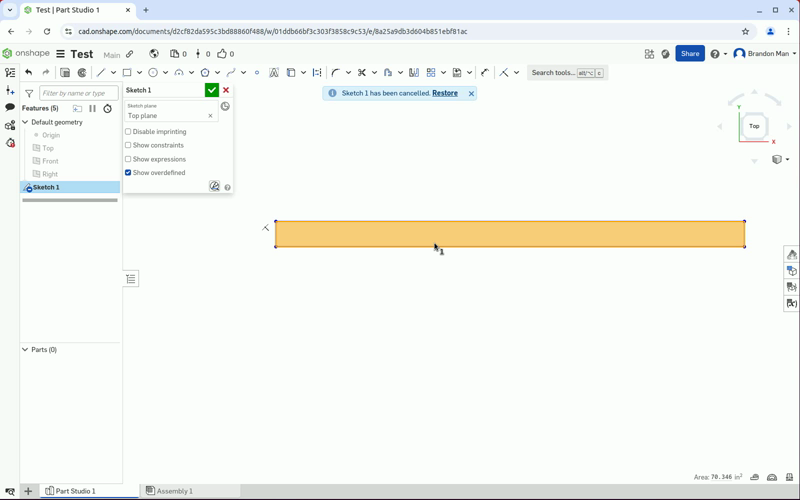
scroll(-6)
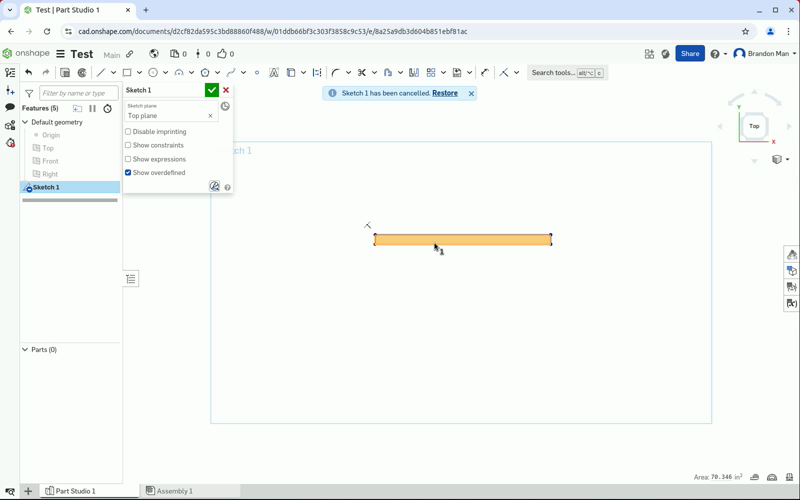
mouse_move(73, 352)
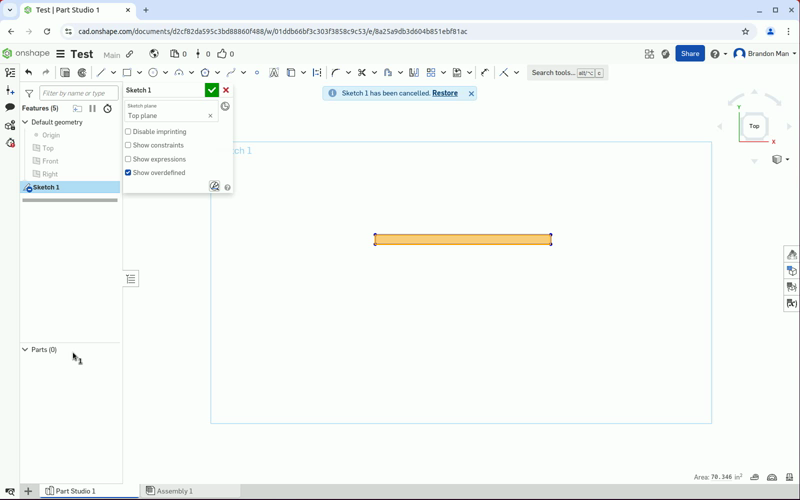
key(shift+y)
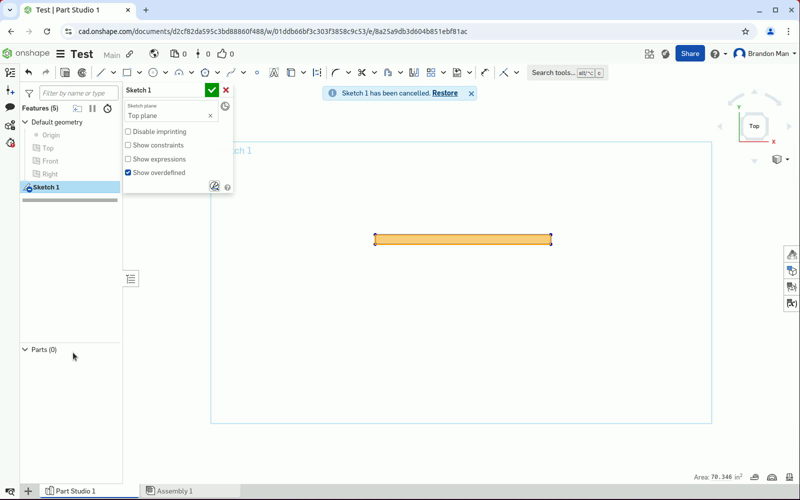
key(shift+e)
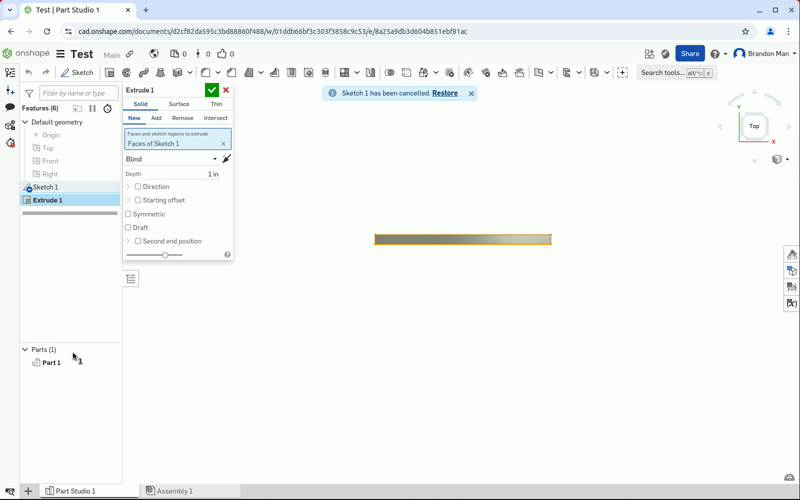
mouse_move(143, 106)
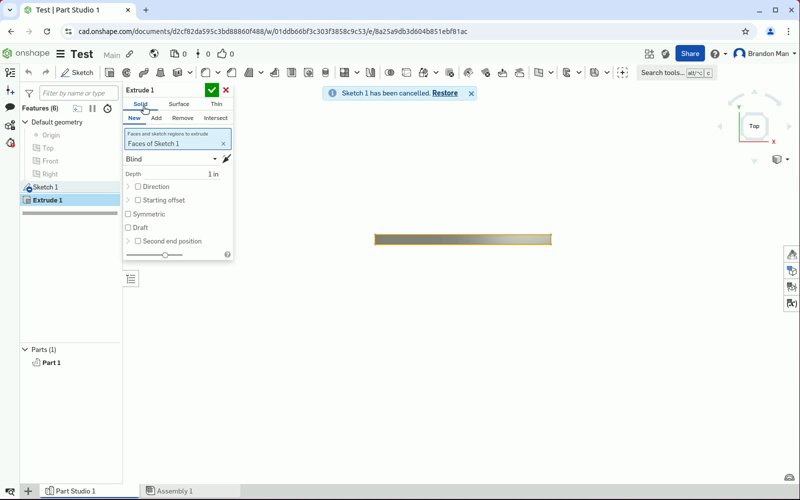
click(143, 106)
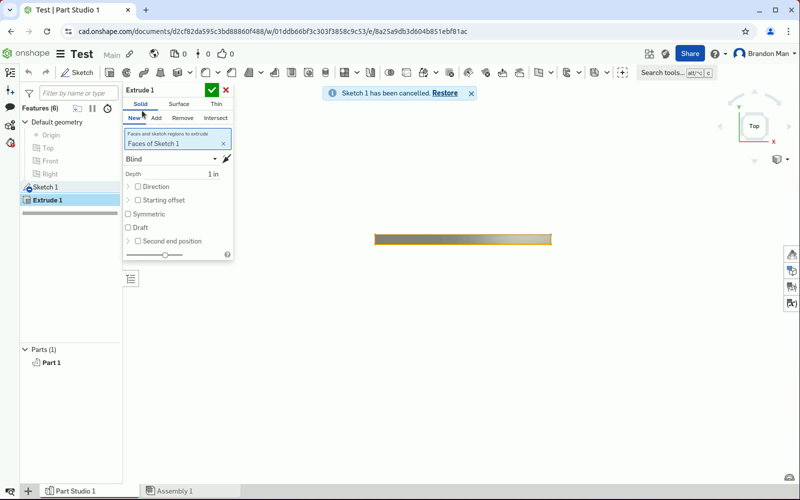
mouse_move(137, 120)
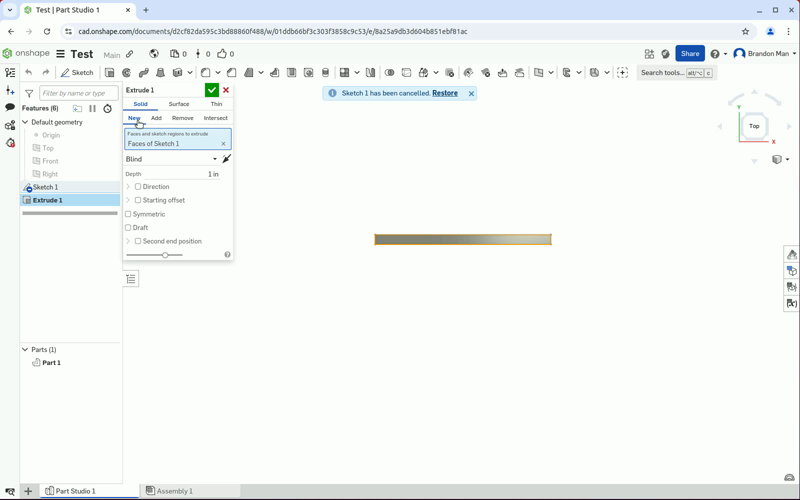
click(137, 120)
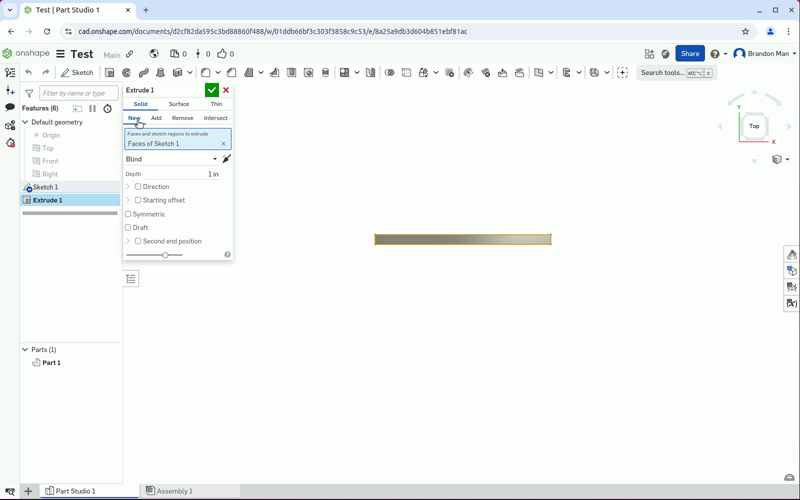
key(tab, 4)
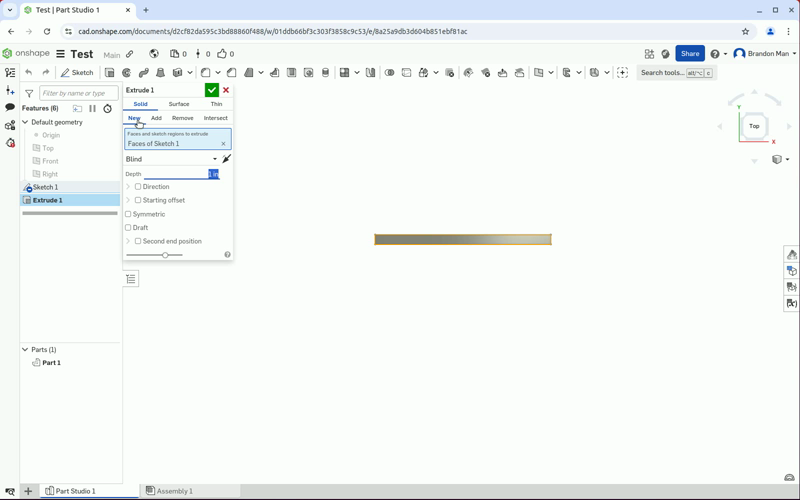
text(4.574)
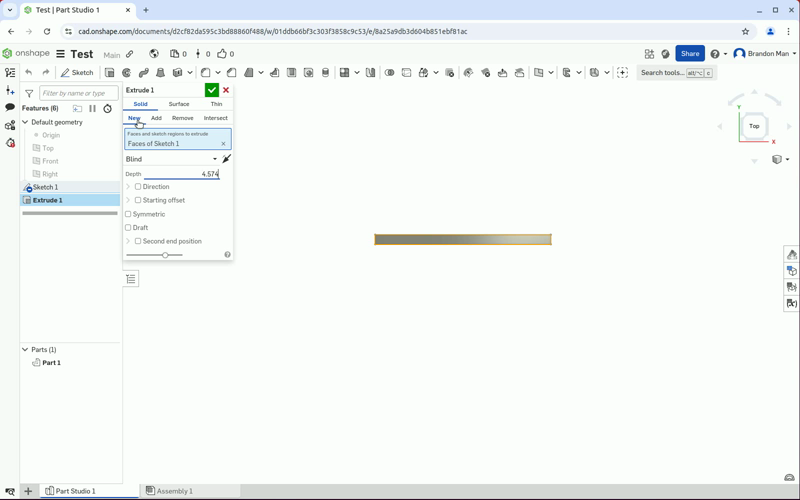
key(enter)
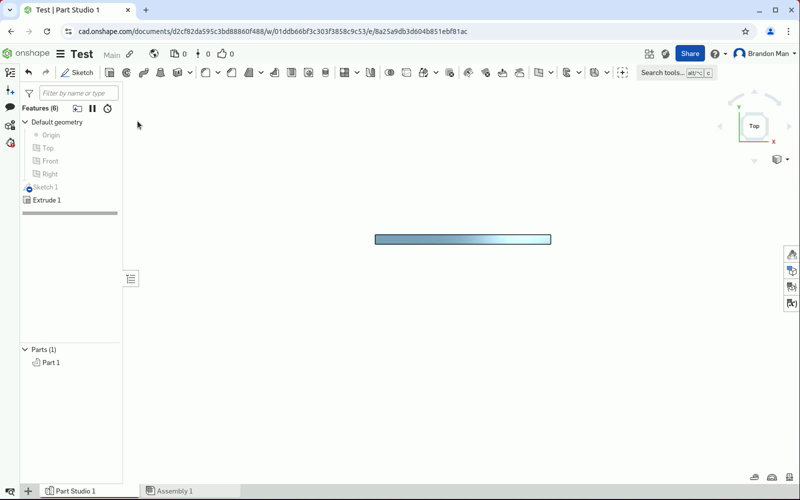
key(shift+h)
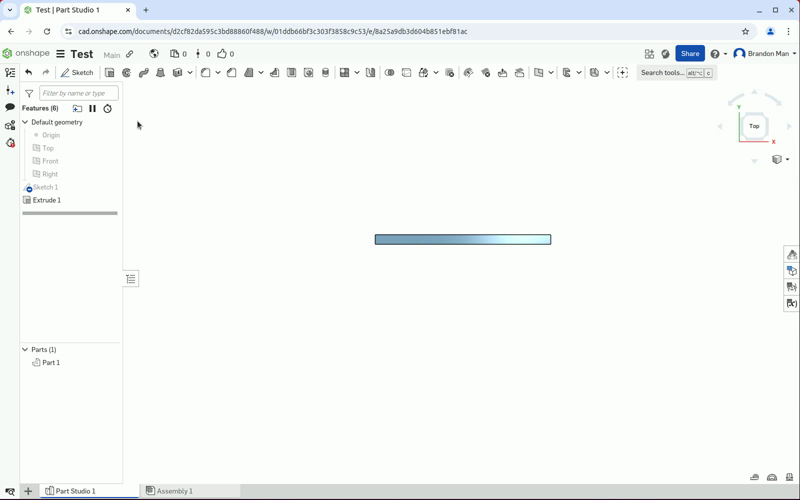
key(shift+h)
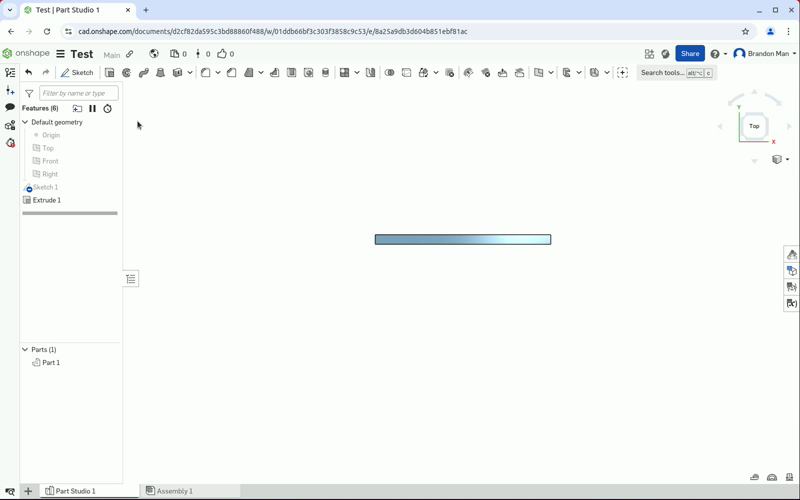
mouse_move(73, 189)
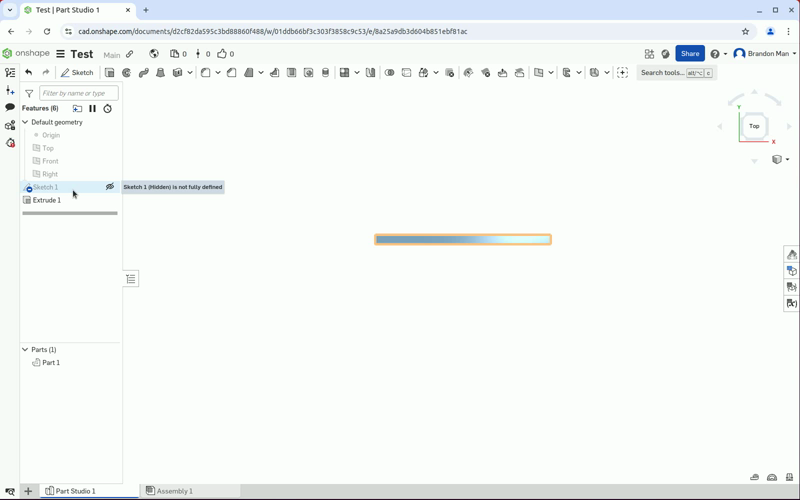
click(73, 189)
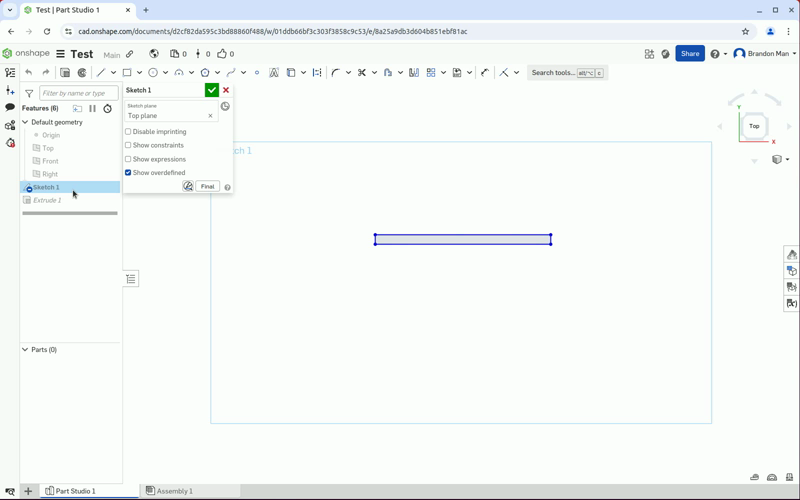
mouse_move(229, 92)
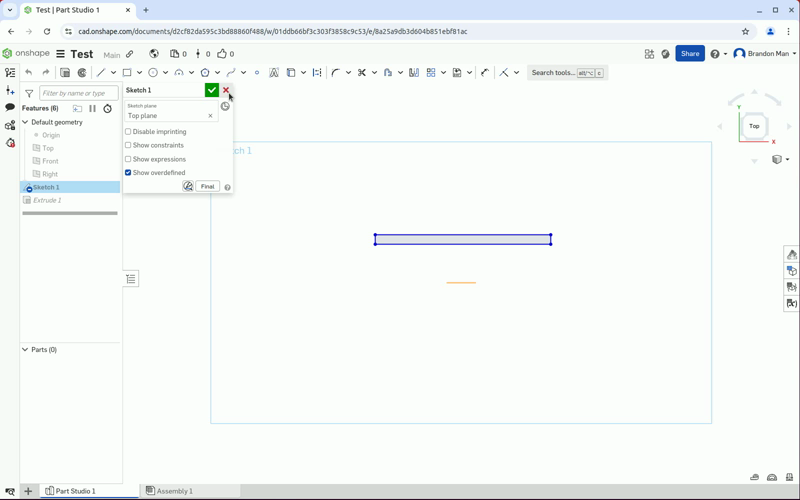
click(229, 92)
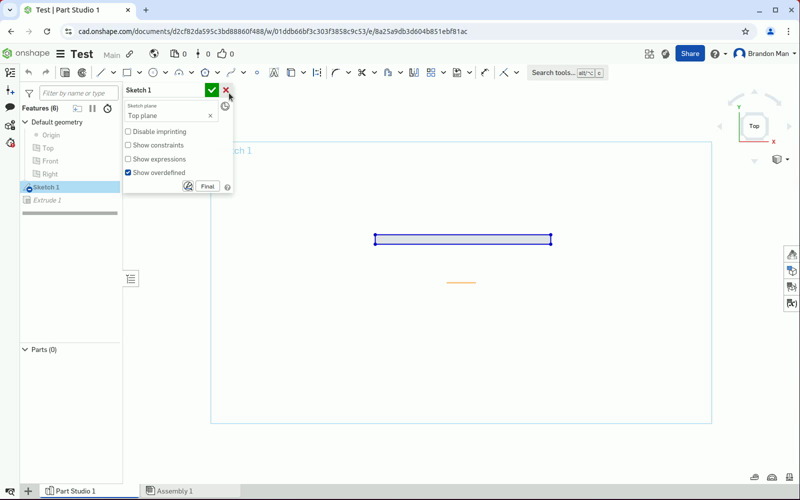
key(shift+s)
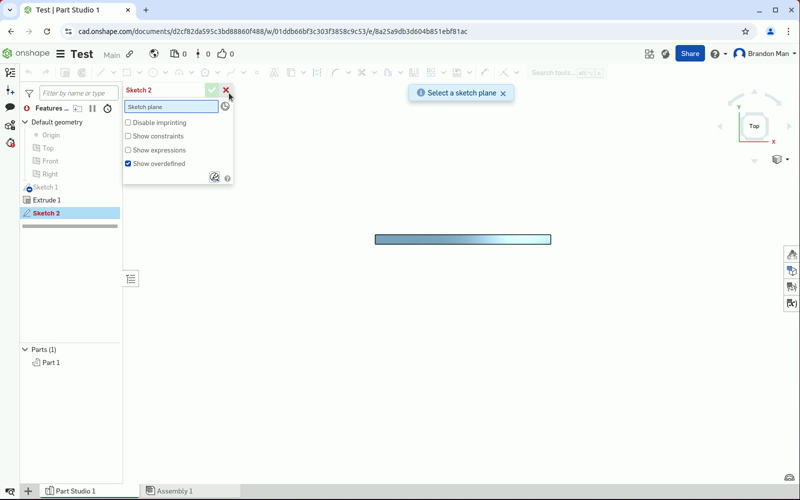
mouse_move(73, 150)
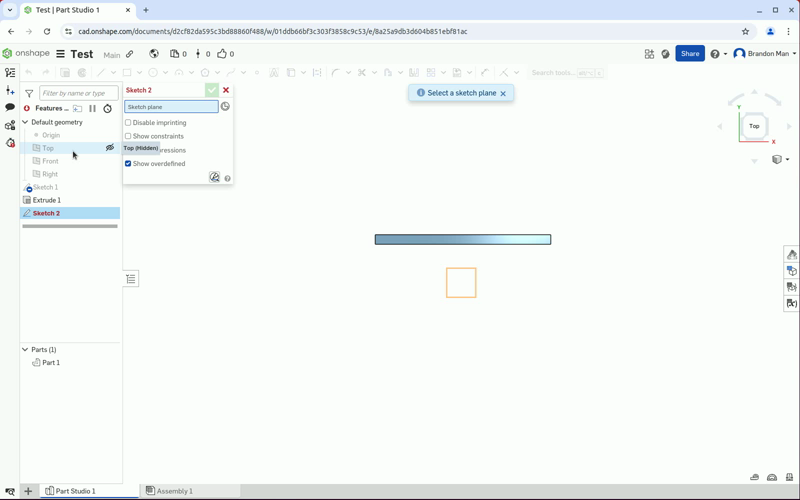
click(73, 150)
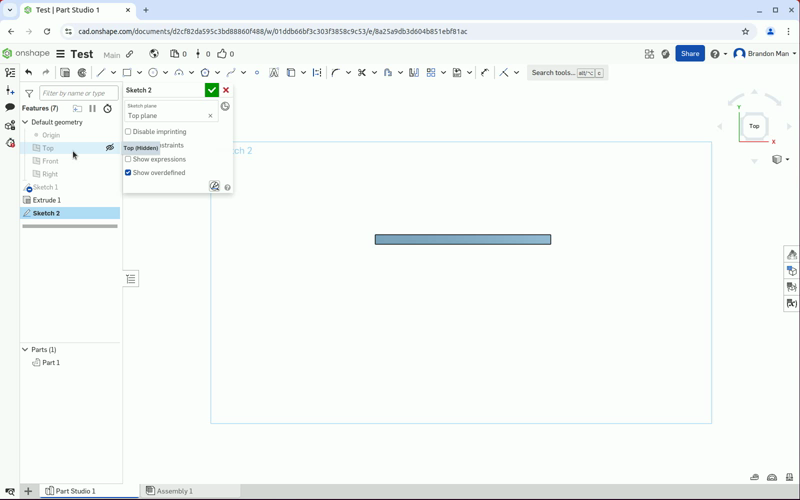
mouse_move(73, 352)
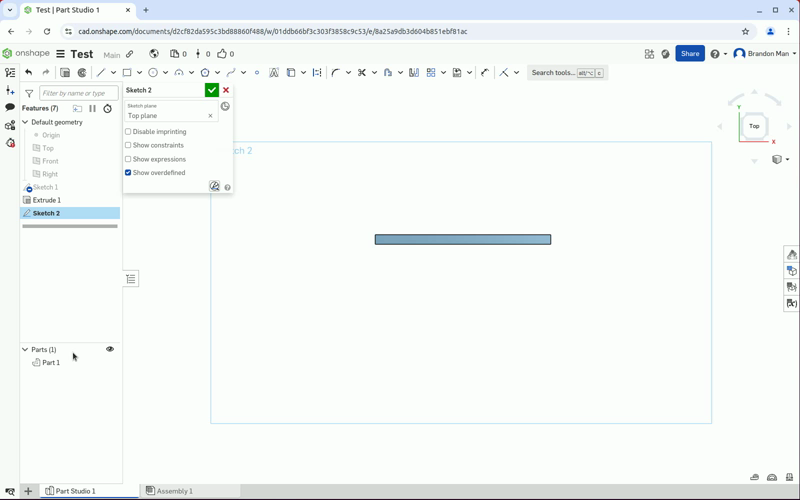
key(y)
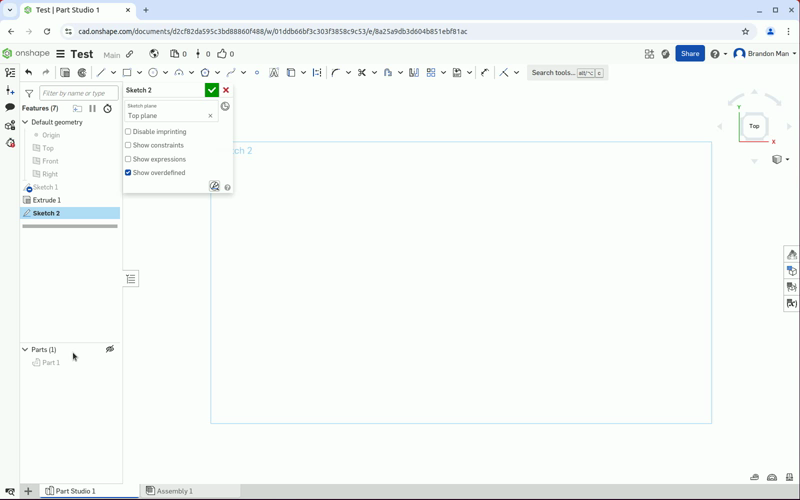
key(l)
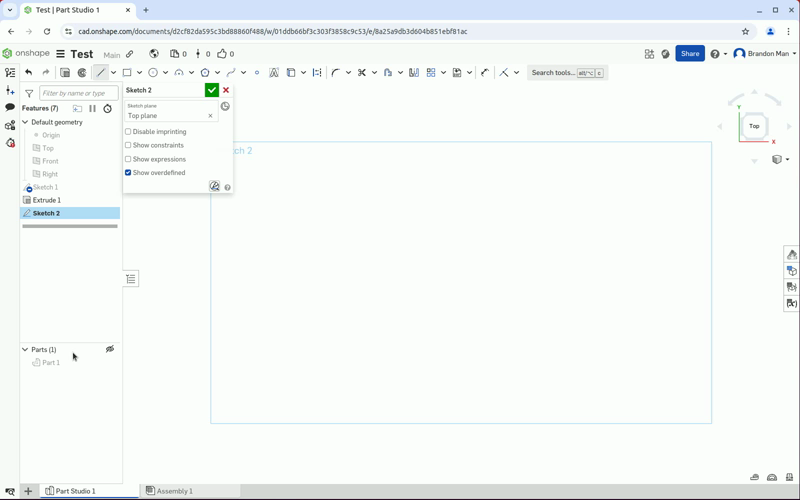
key_down(shift)
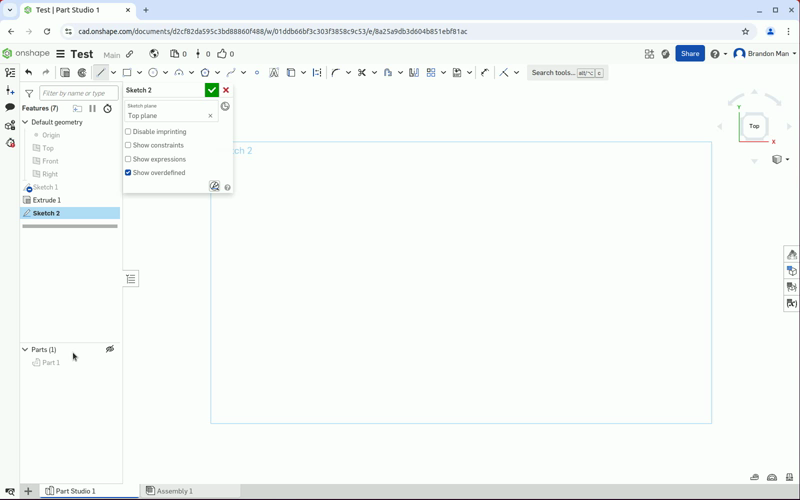
mouse_move(375, 329)
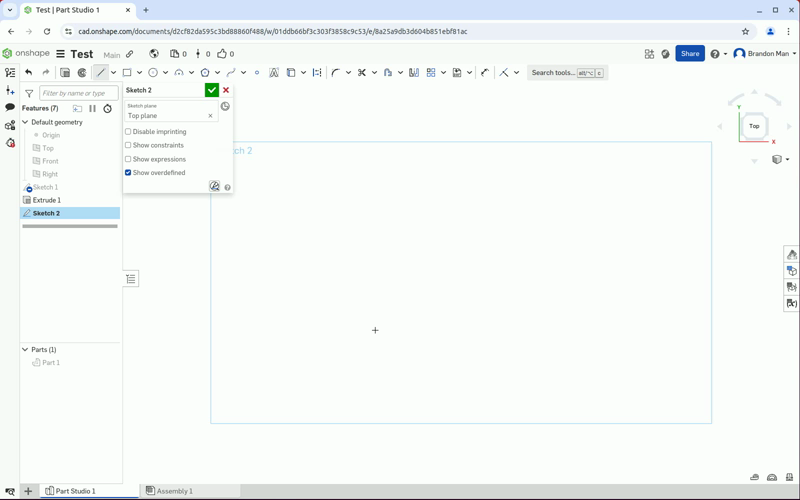
click(375, 329)
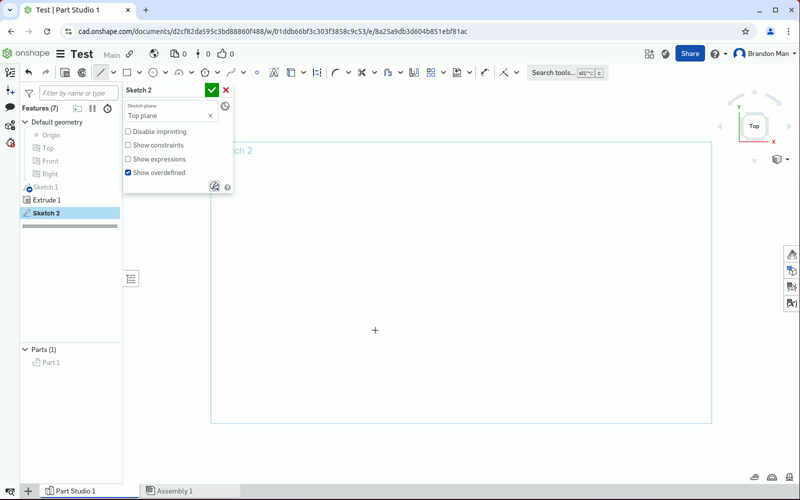
key_up(shift)
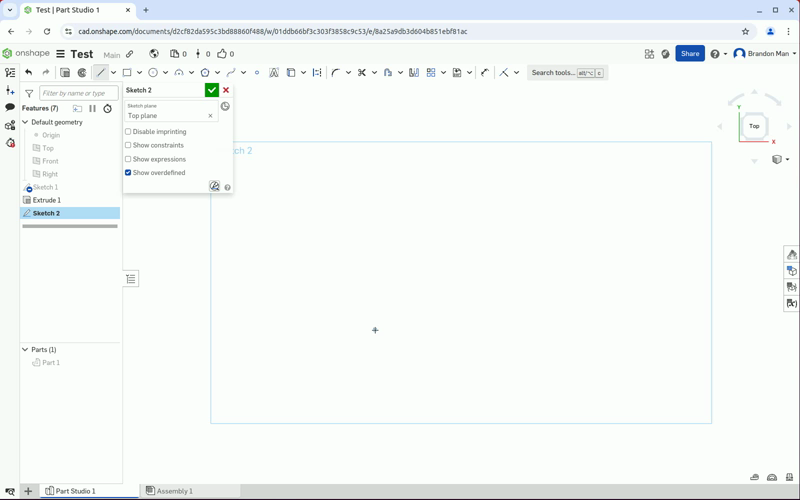
key_down(shift)
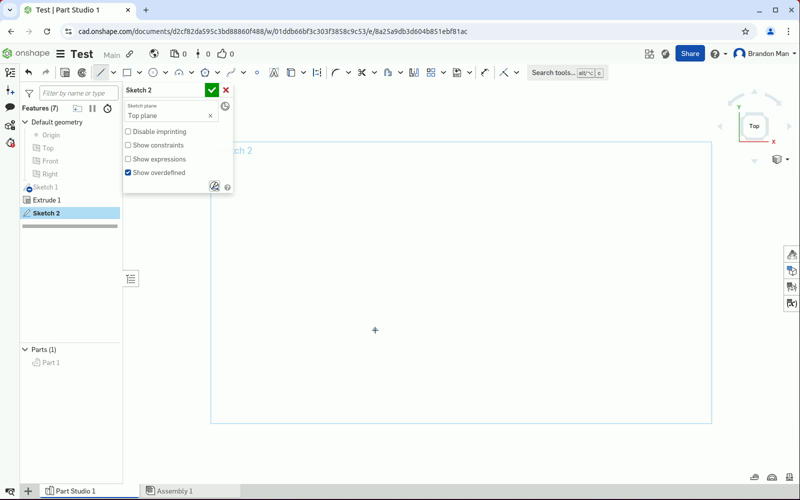
mouse_move(550, 329)
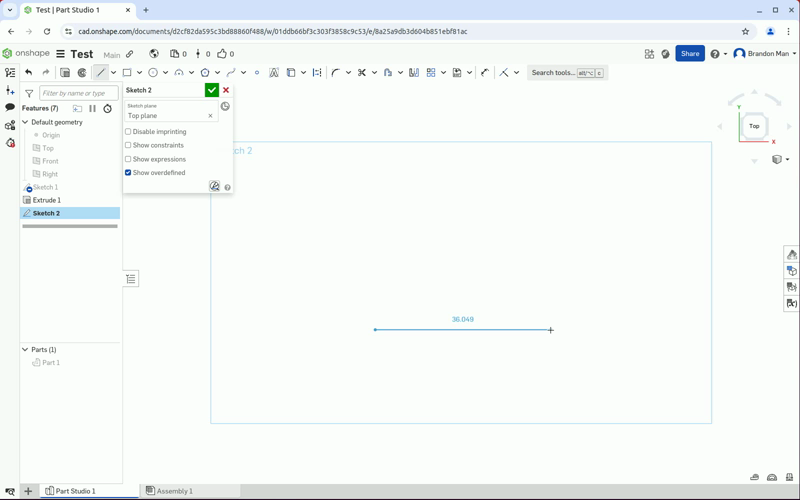
click(550, 329)
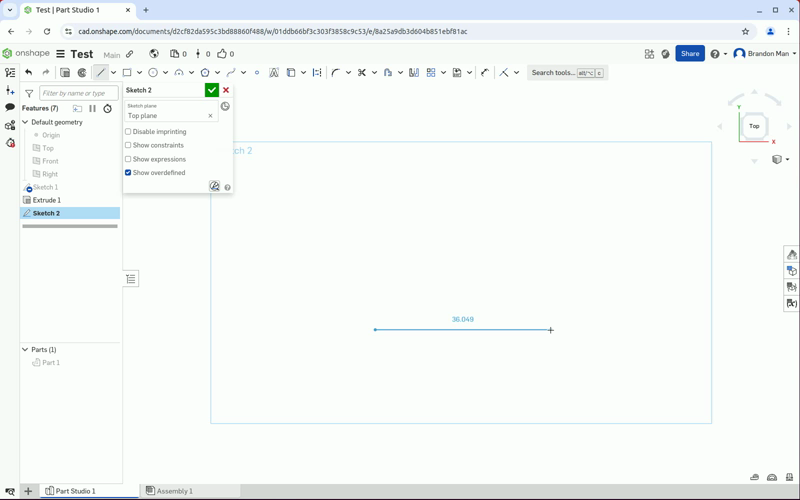
key_up(shift)
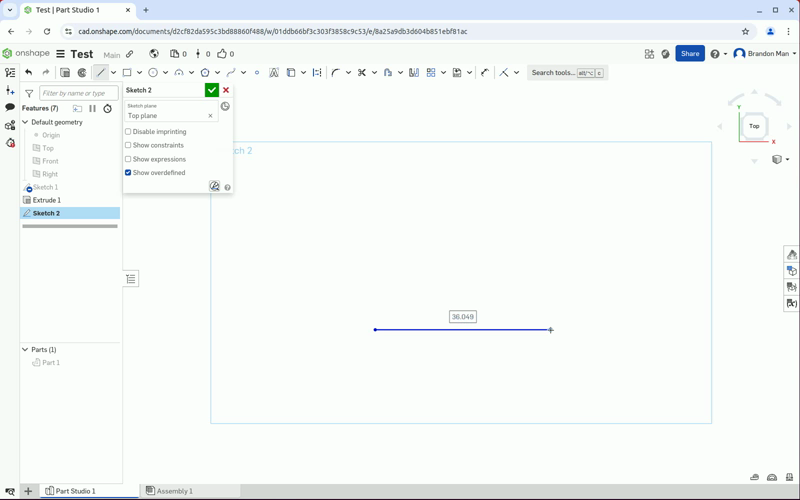
key_down(shift)
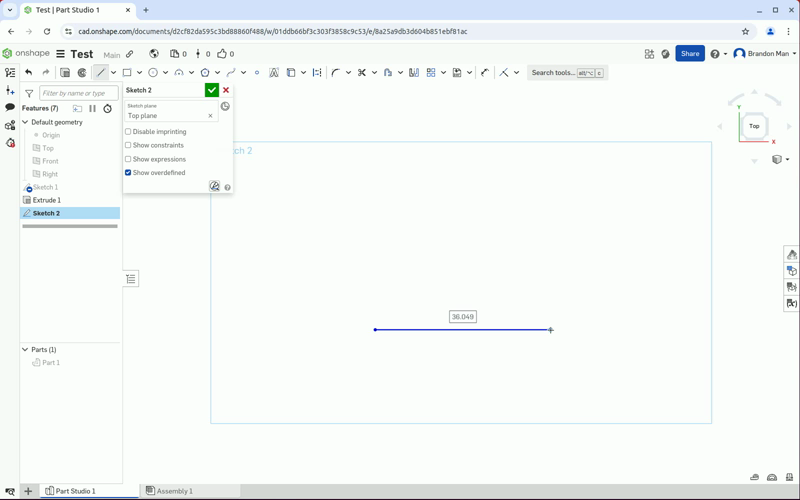
mouse_move(550, 248)
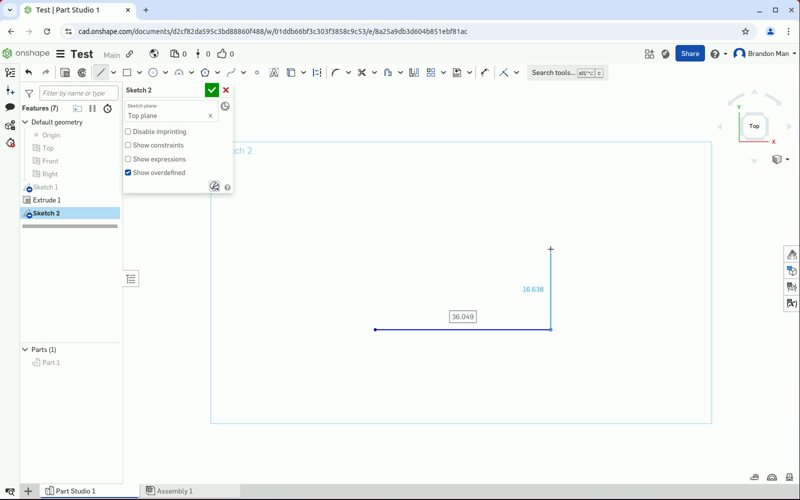
click(550, 248)
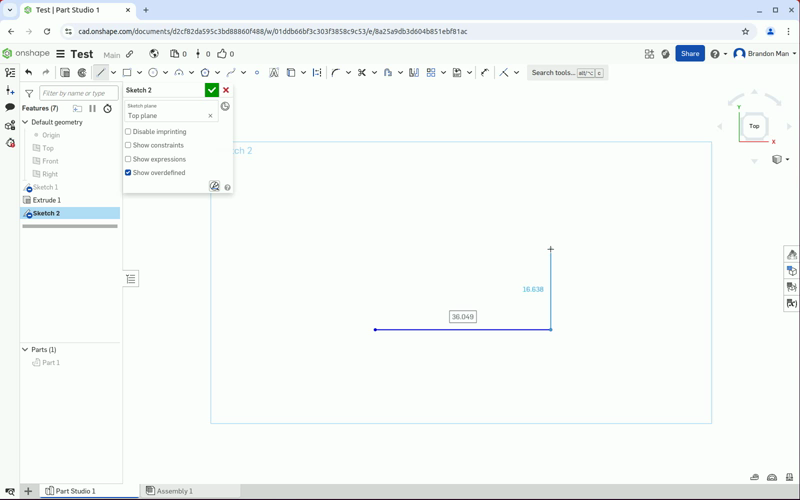
key_up(shift)
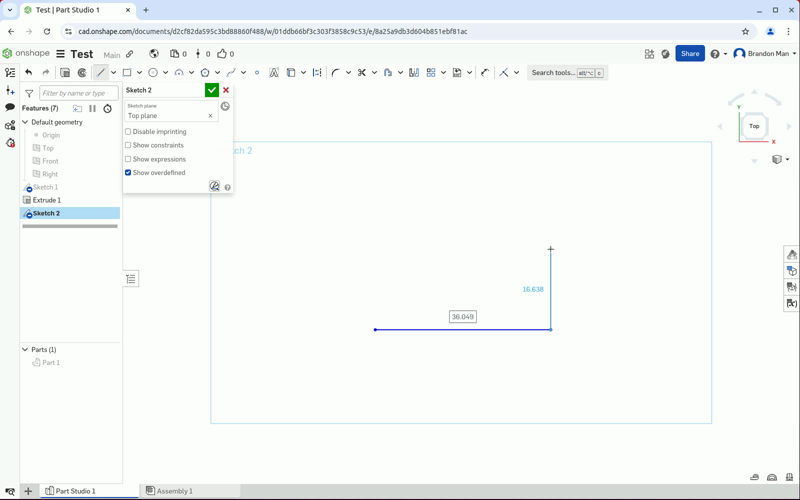
key_down(shift)
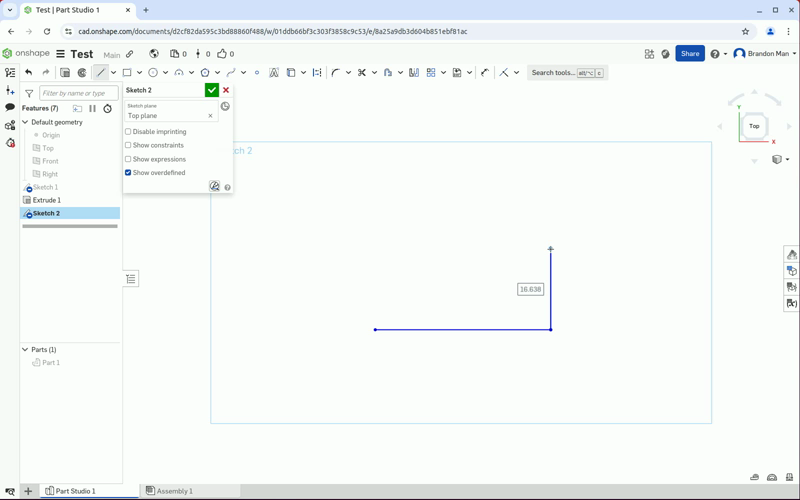
mouse_move(375, 248)
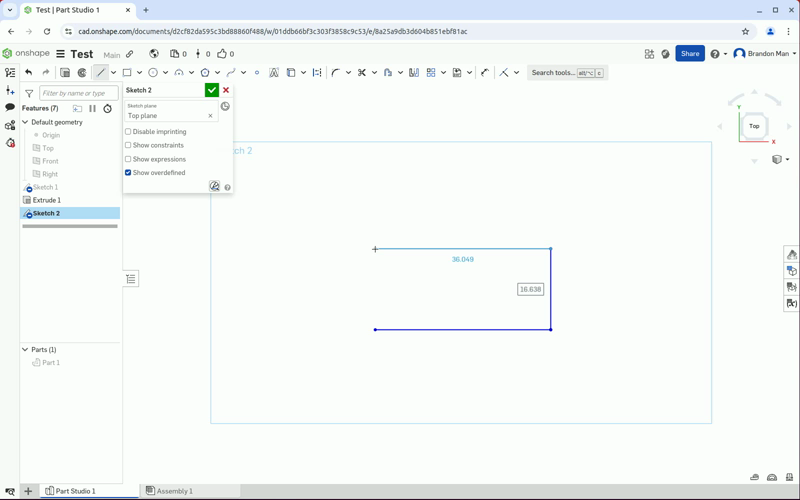
click(375, 248)
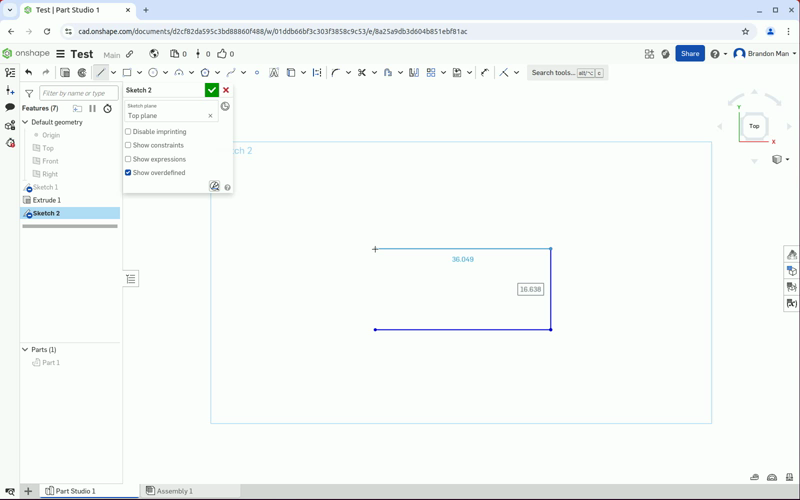
key_up(shift)
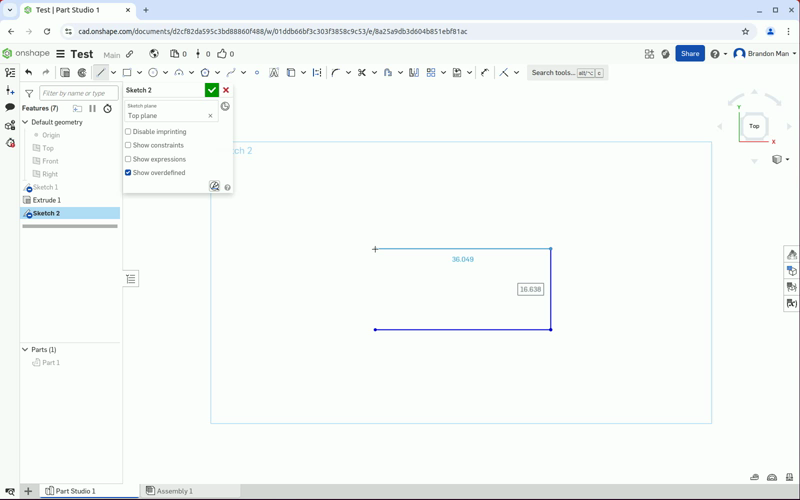
key_down(shift)
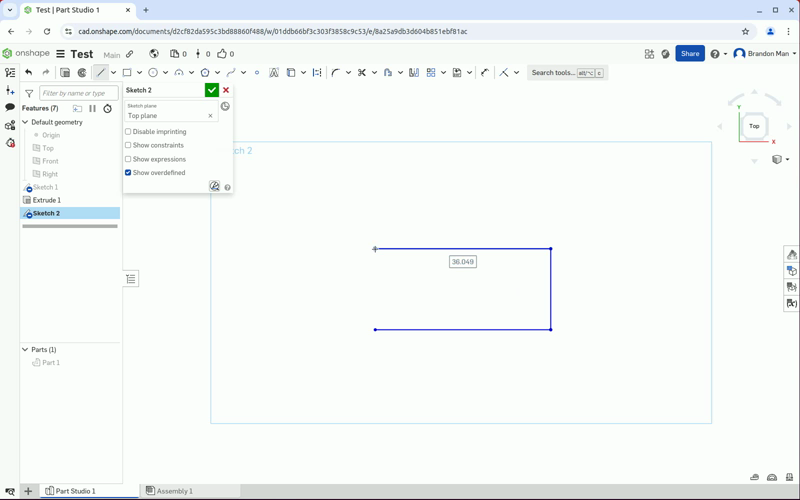
mouse_move(375, 329)
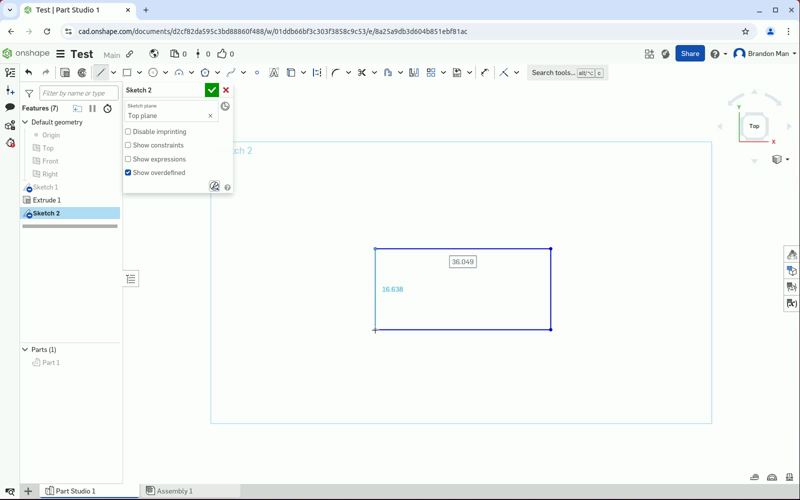
key_up(shift)
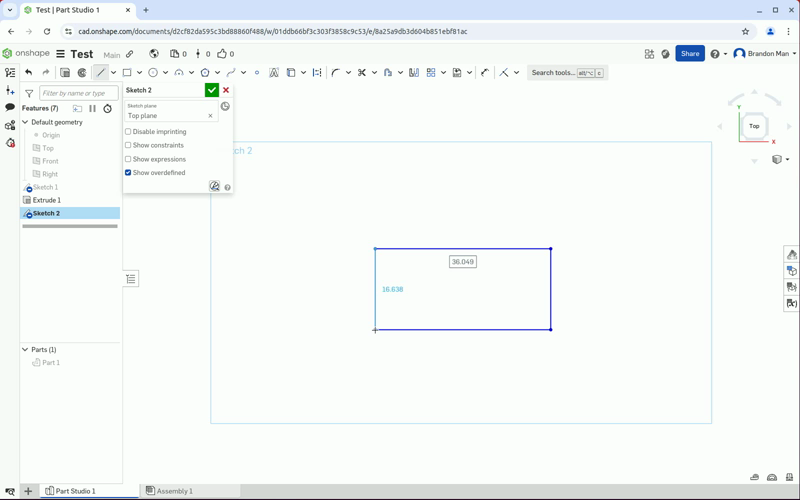
click(375, 329)
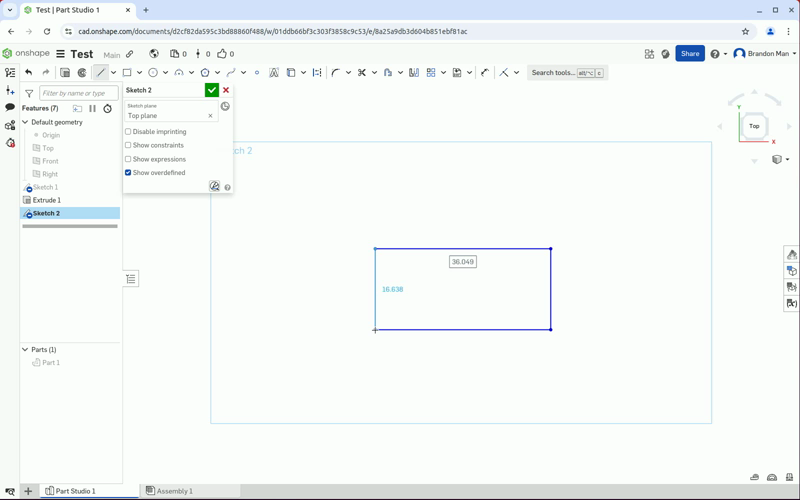
key(esc)
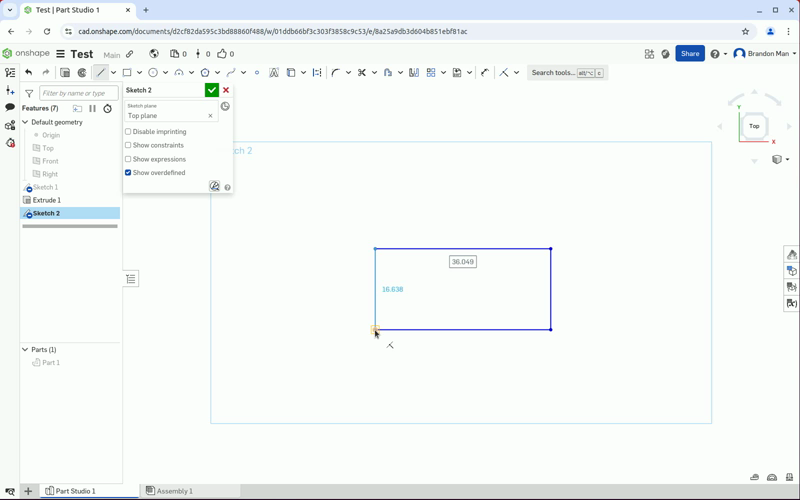
mouse_move(485, 288)
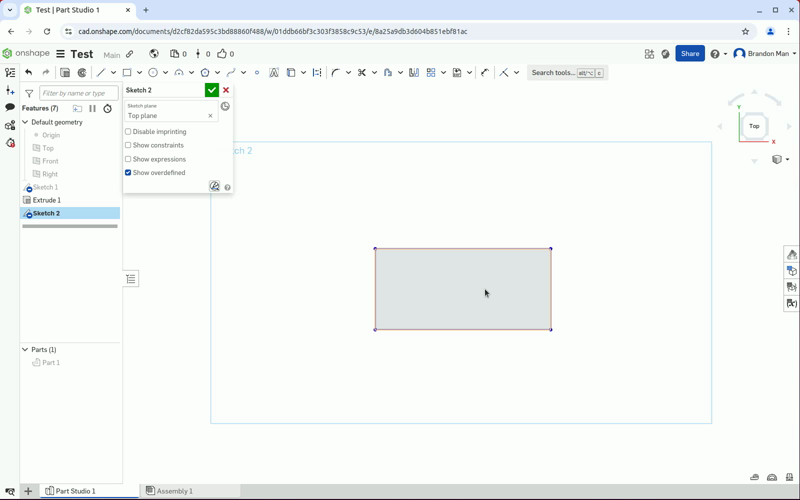
click(485, 288)
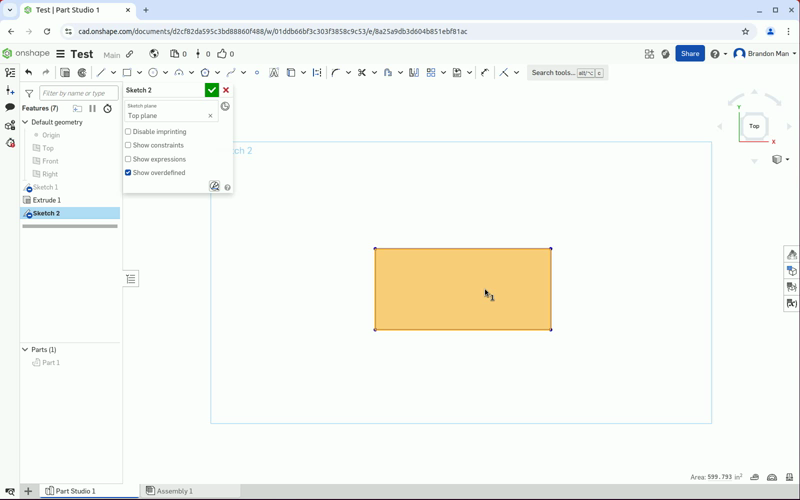
mouse_move(73, 352)
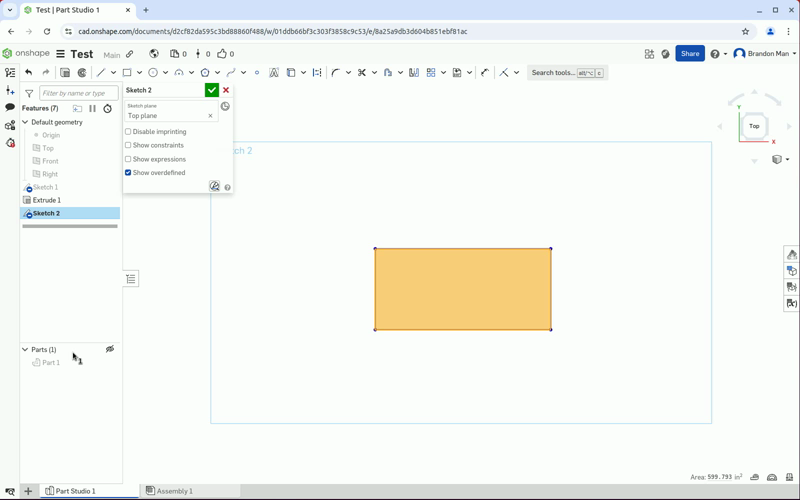
key(shift+y)
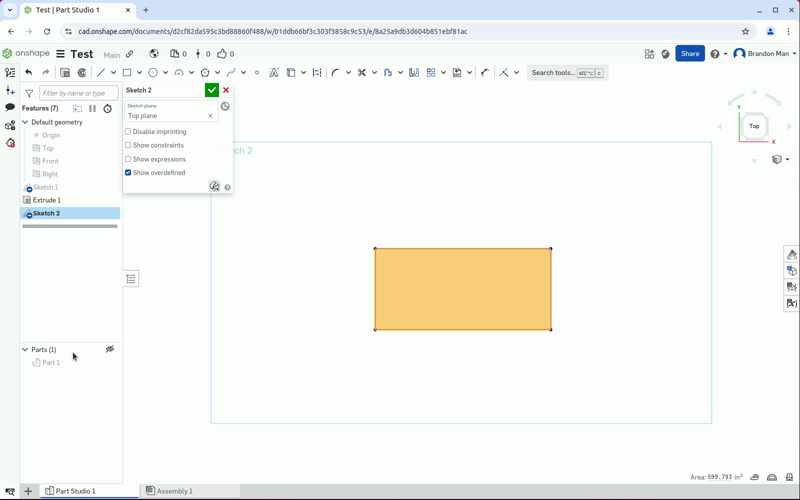
key(shift+e)
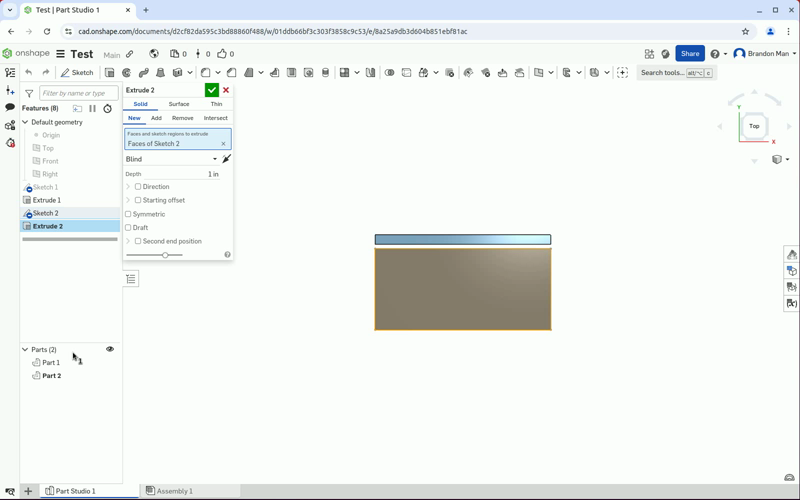
mouse_move(143, 106)
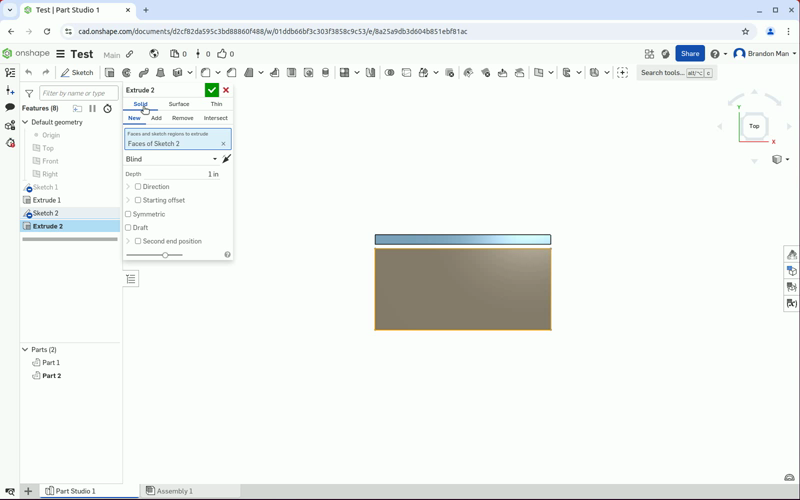
click(143, 106)
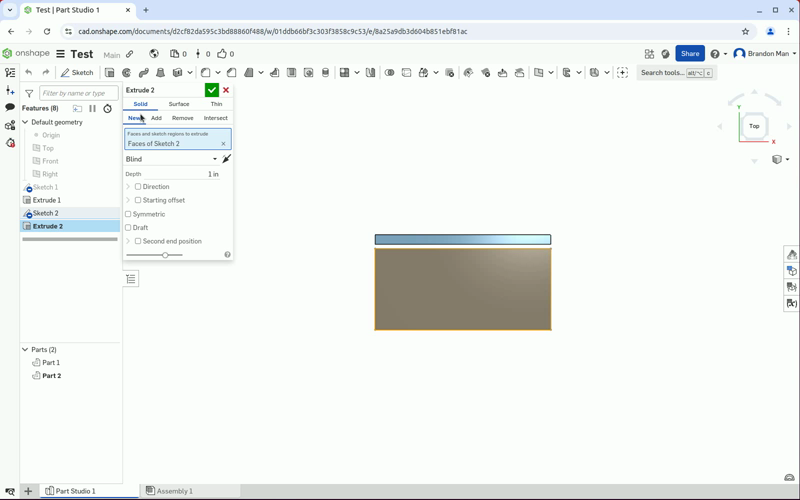
mouse_move(137, 120)
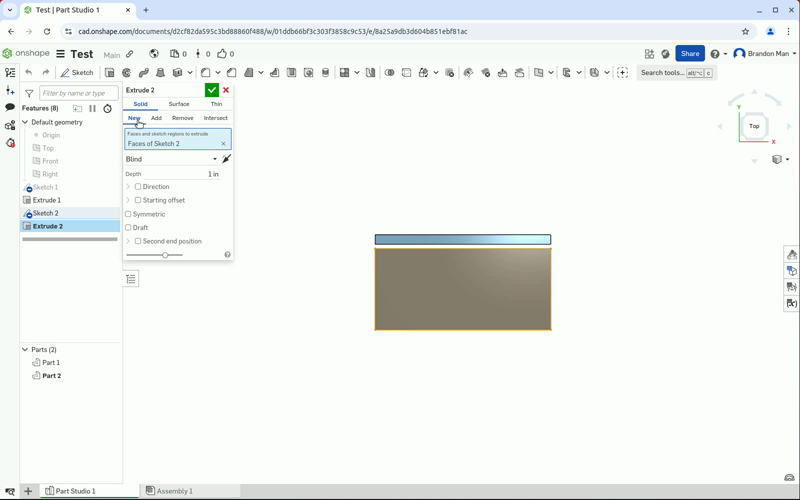
click(137, 120)
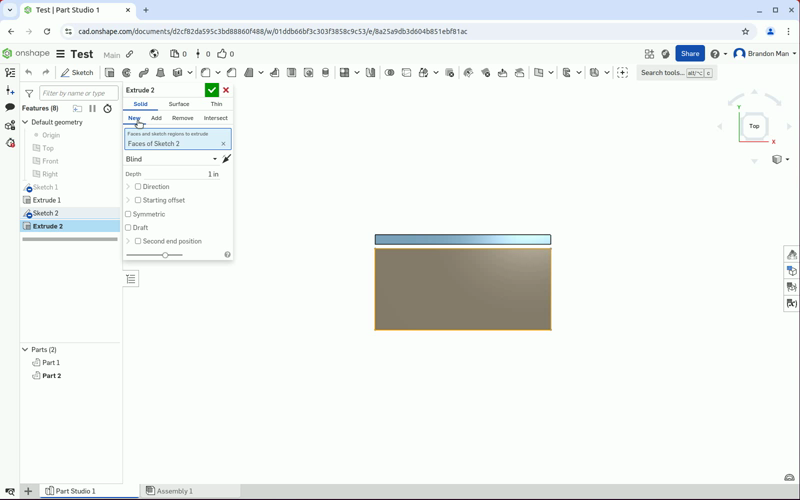
key(tab, 4)
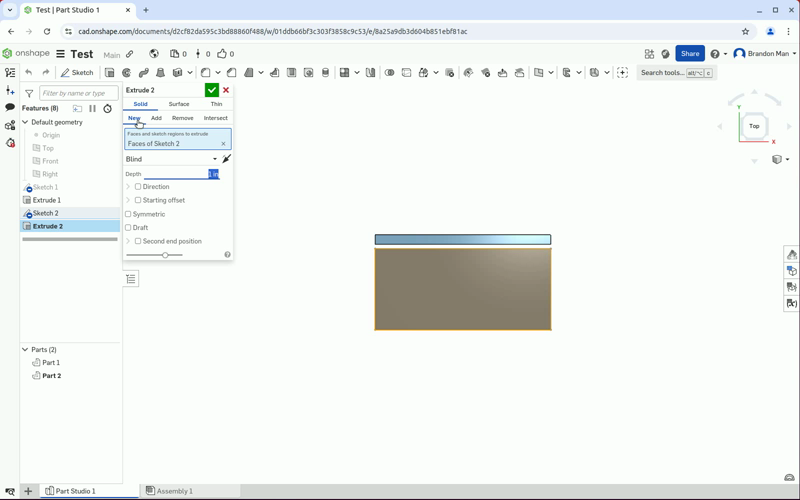
text(4.574)
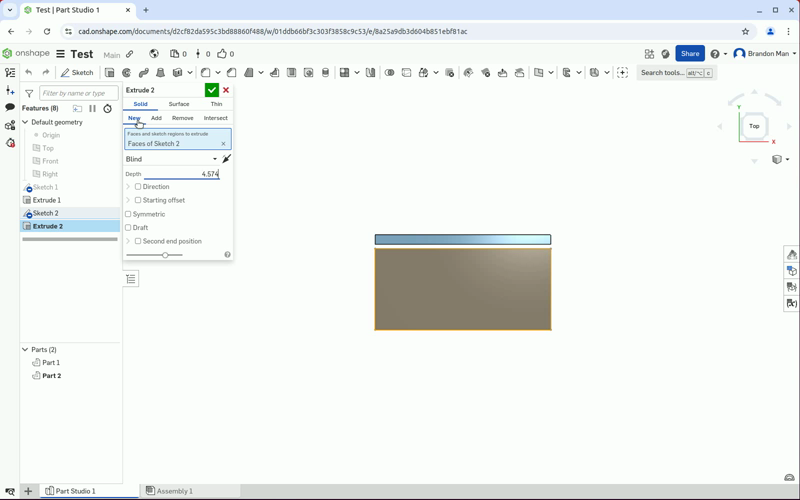
key(enter)
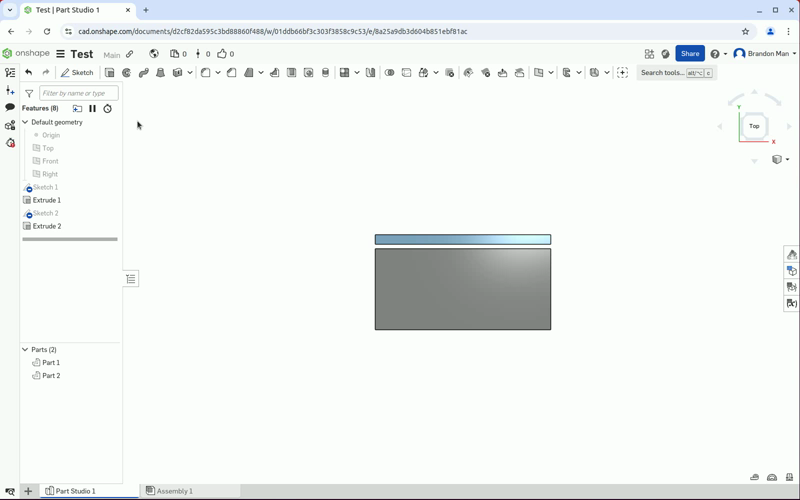
key(shift+h)
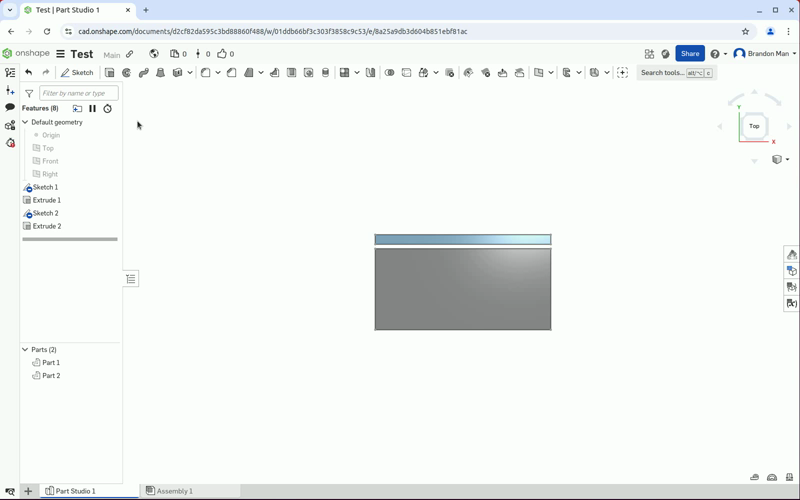
key(shift+h)
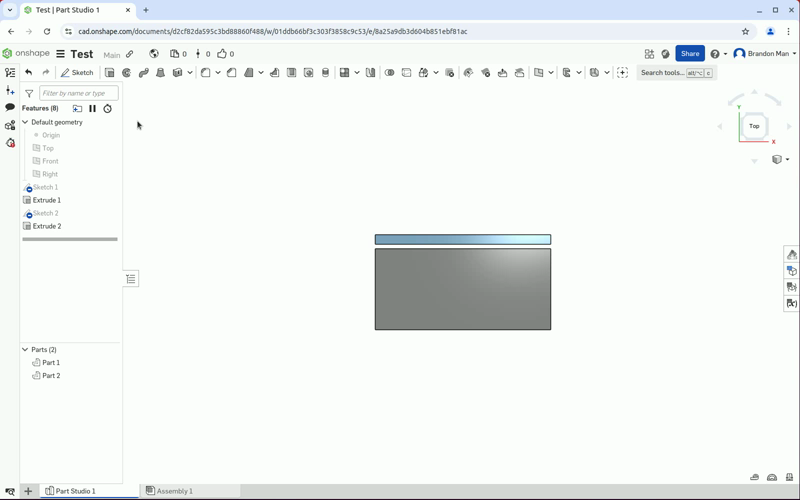
mouse_move(73, 189)
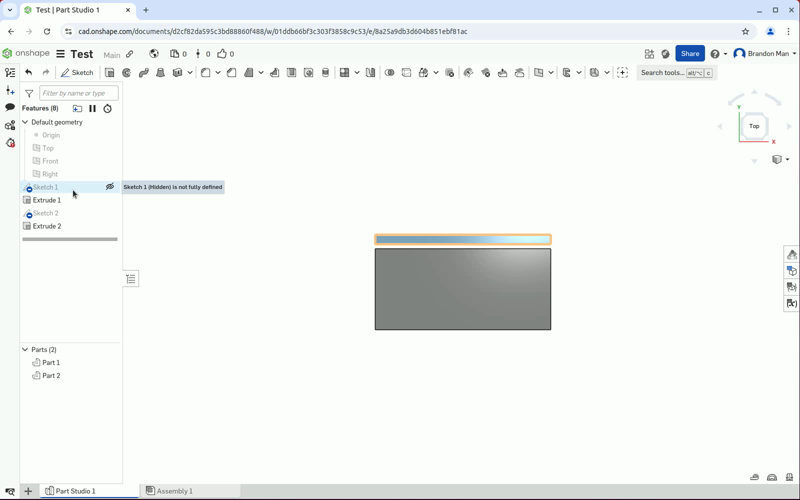
click(73, 189)
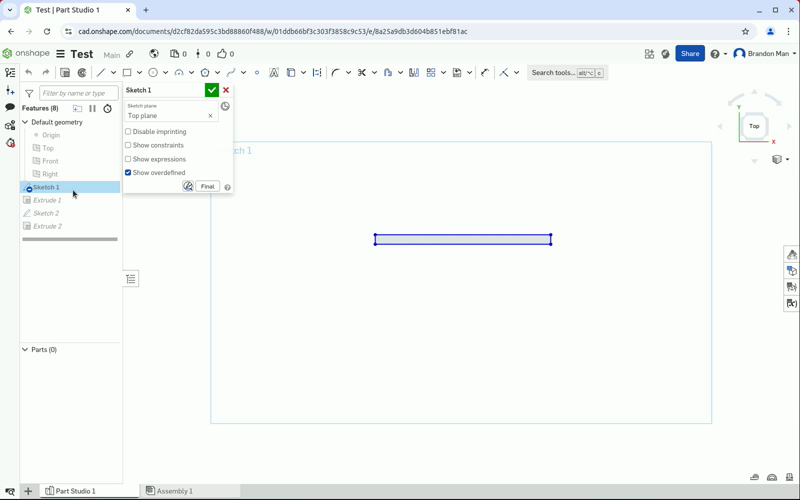
mouse_move(229, 92)
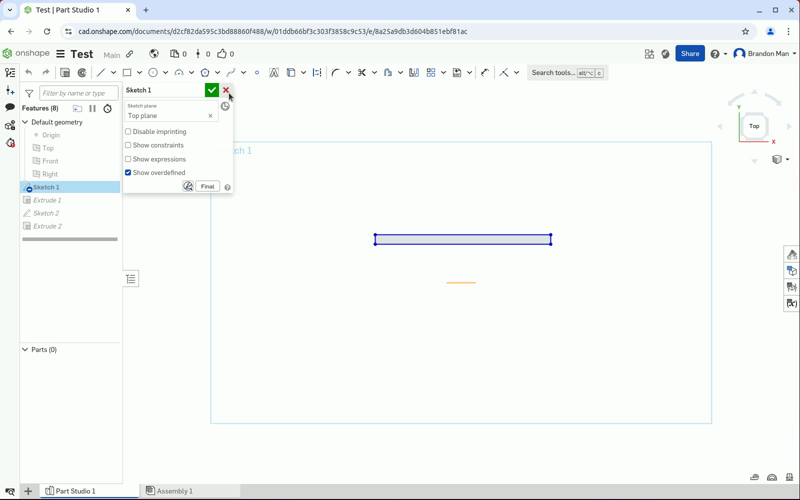
click(229, 92)
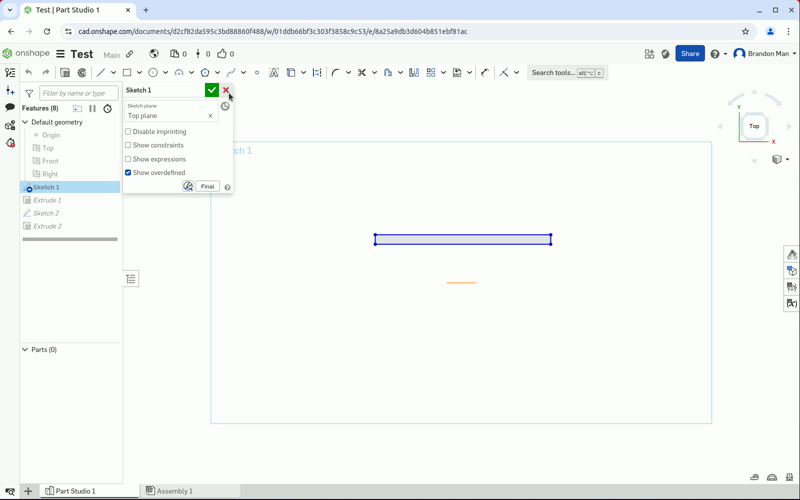
key(shift+s)
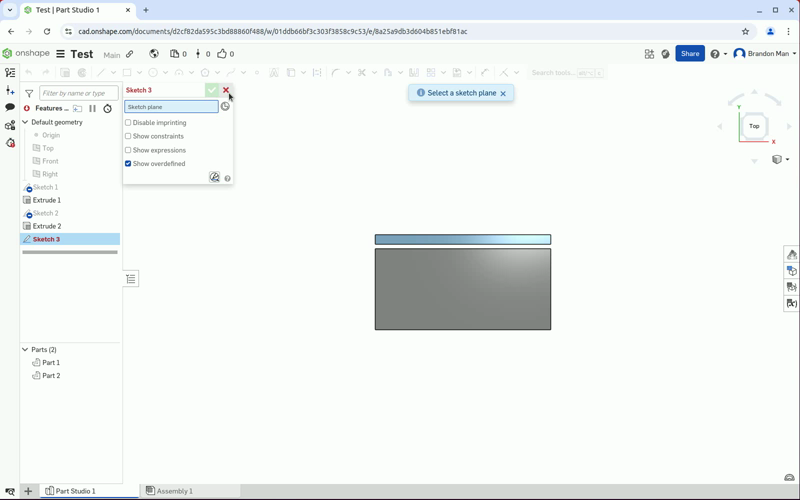
mouse_move(73, 150)
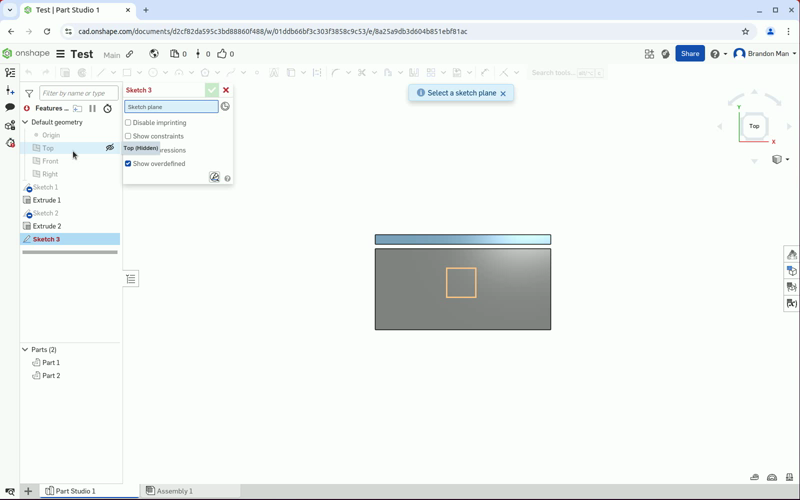
click(73, 150)
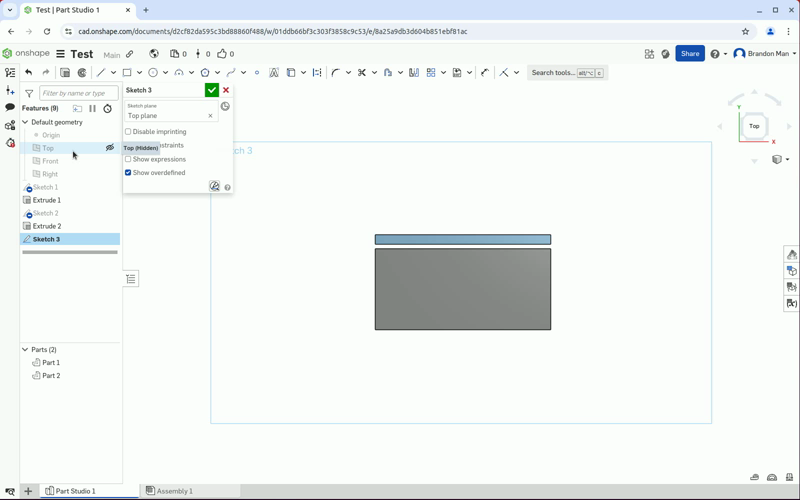
mouse_move(73, 352)
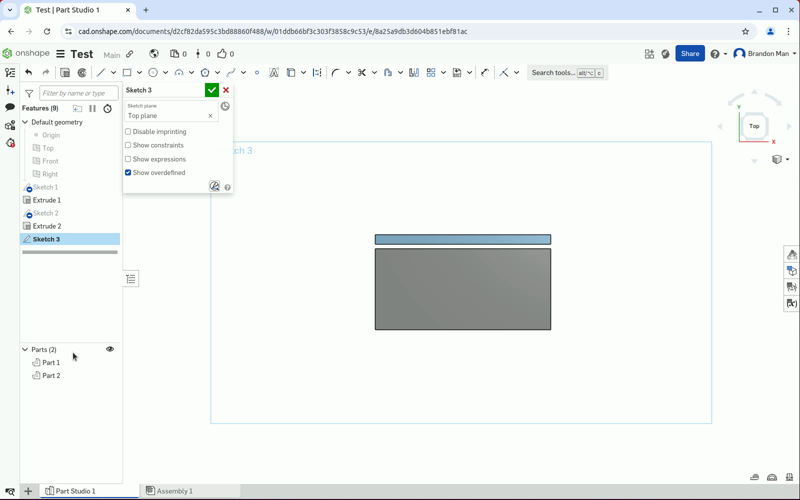
key(y)
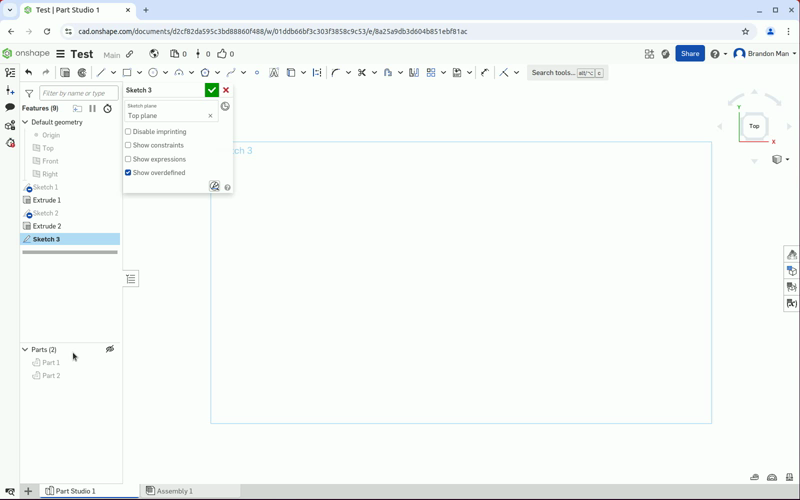
key(l)
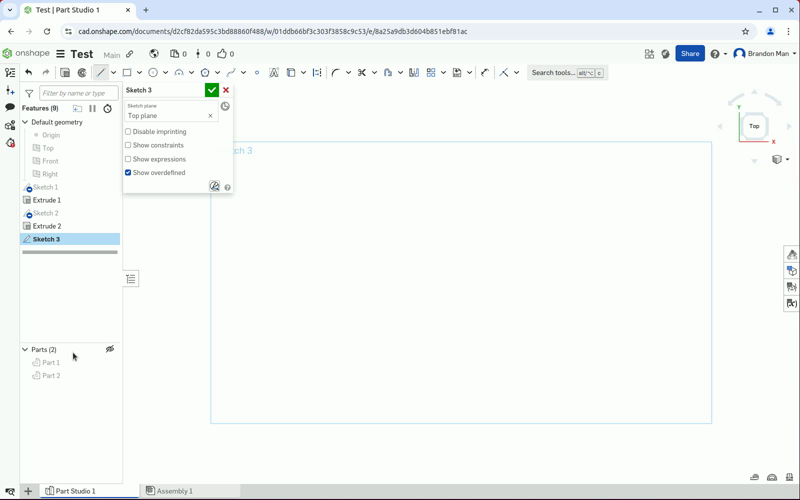
key_down(shift)
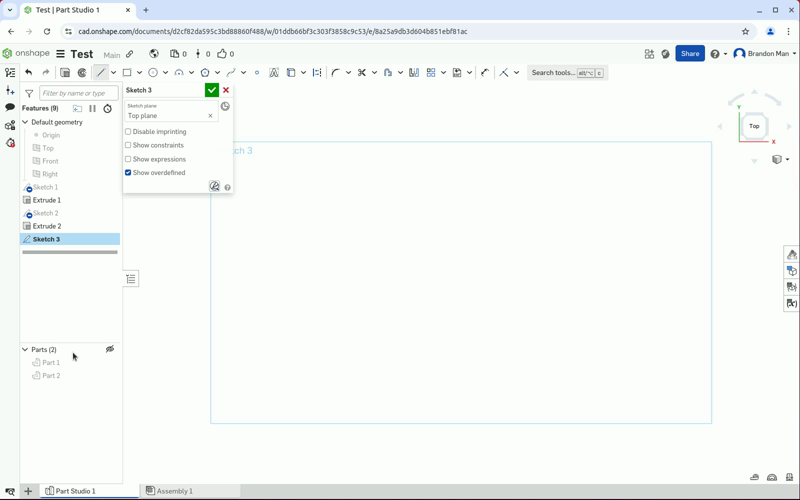
mouse_move(352, 334)
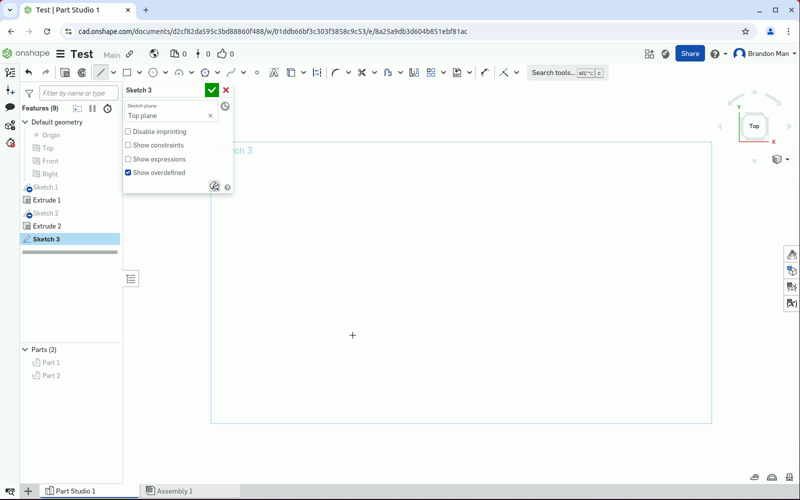
click(352, 334)
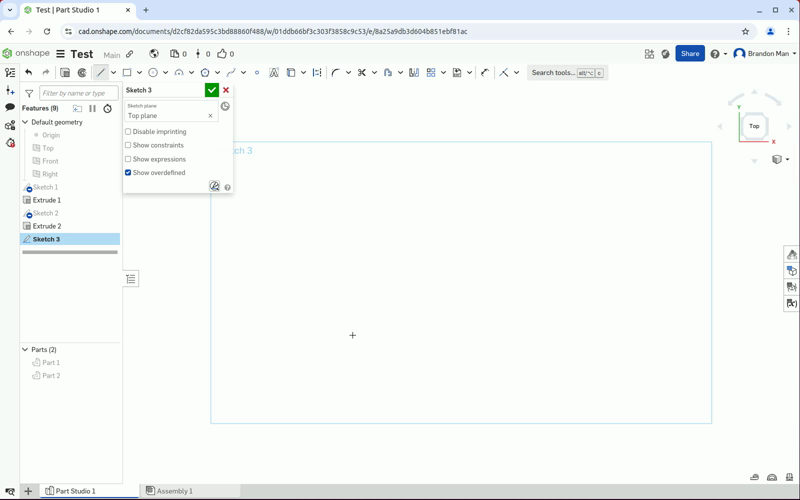
key_up(shift)
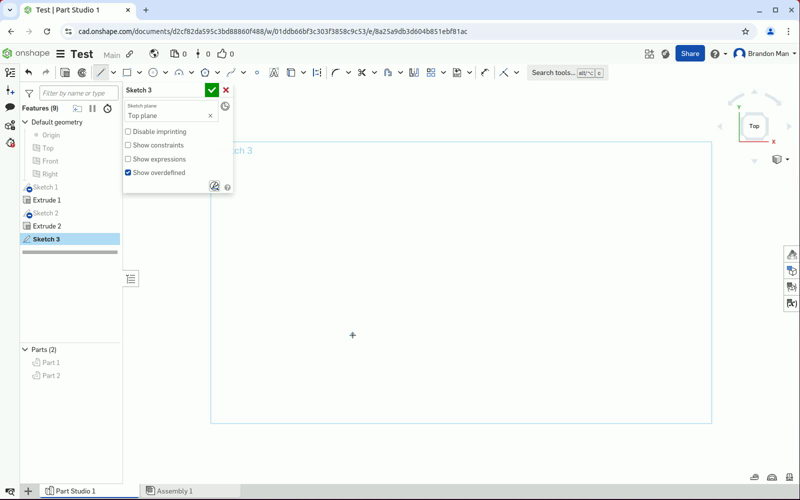
key_down(shift)
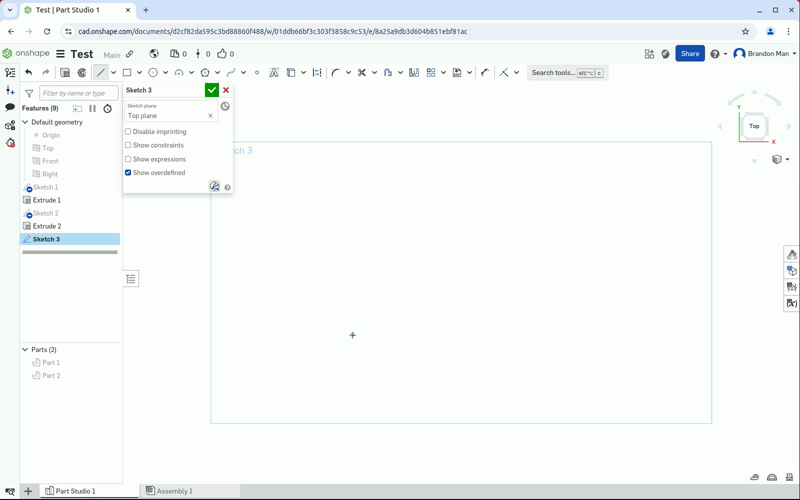
mouse_move(572, 334)
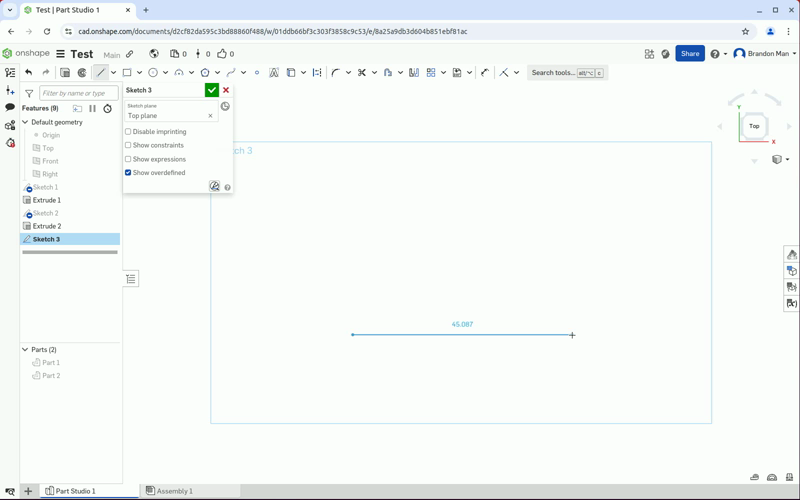
click(572, 334)
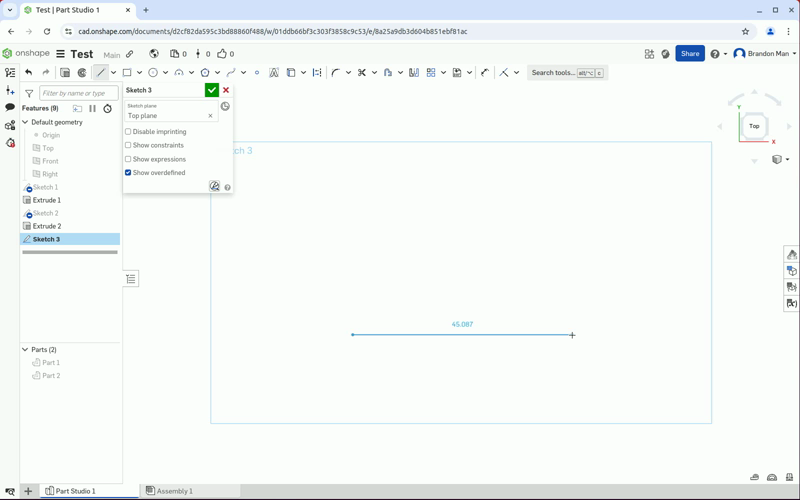
key_up(shift)
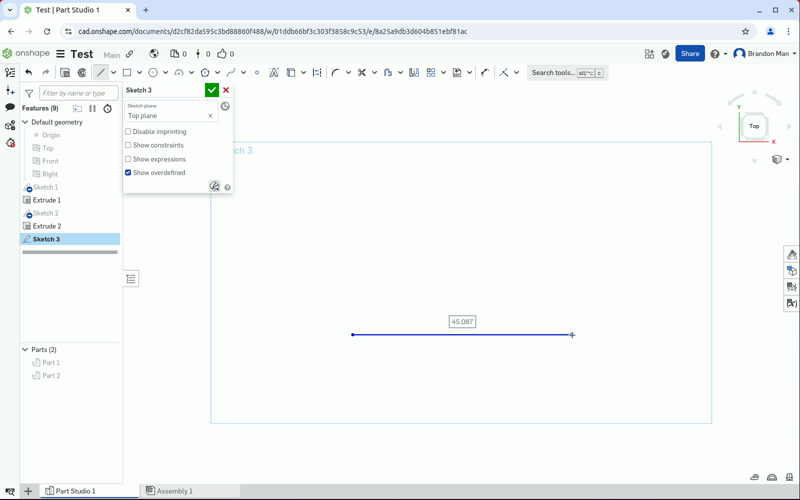
key_down(shift)
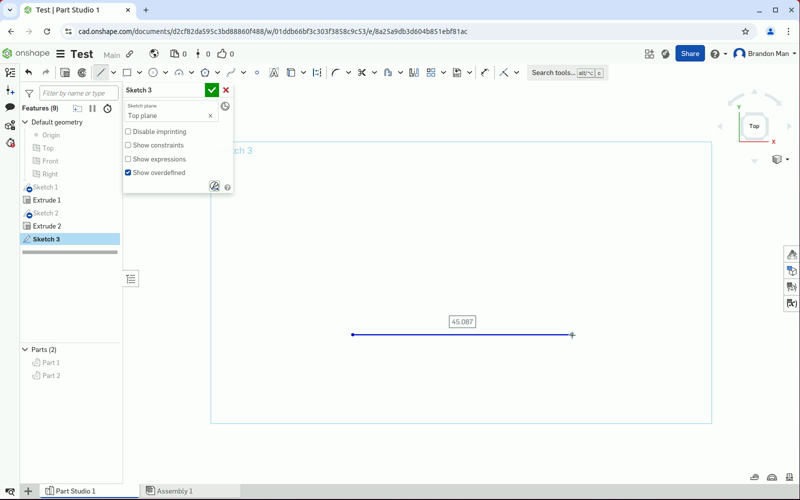
mouse_move(572, 235)
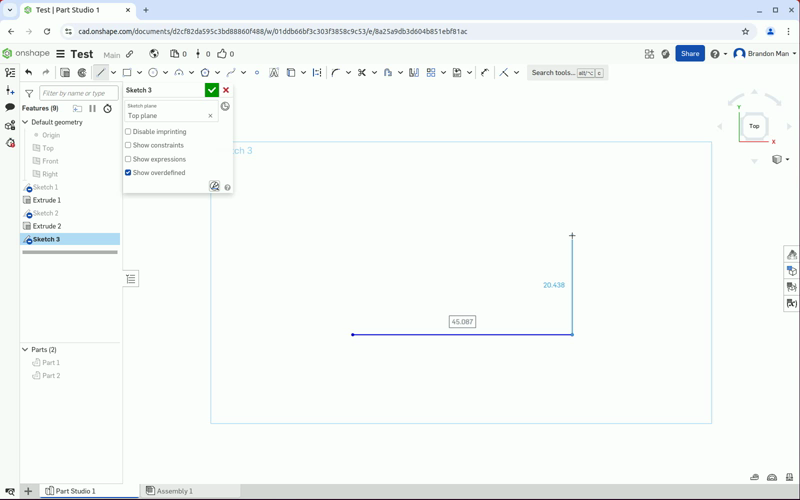
click(572, 235)
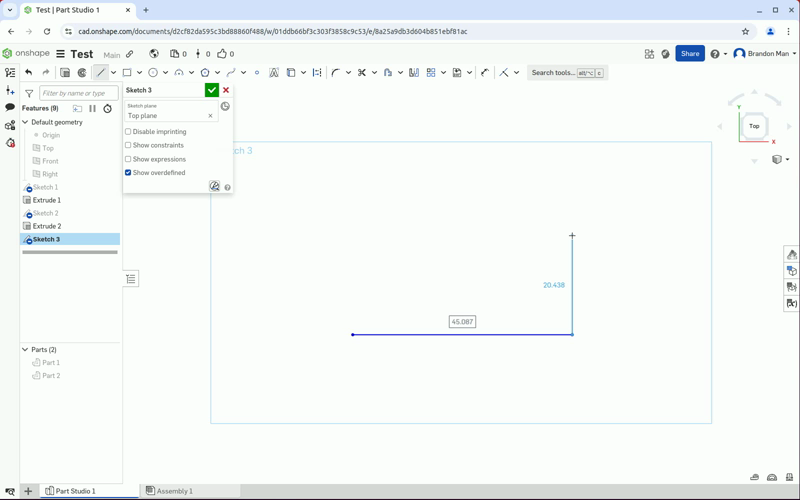
key_up(shift)
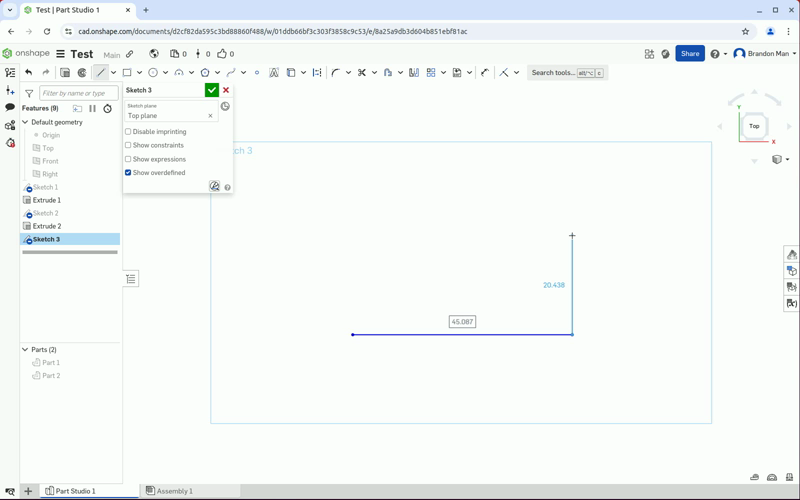
key_down(shift)
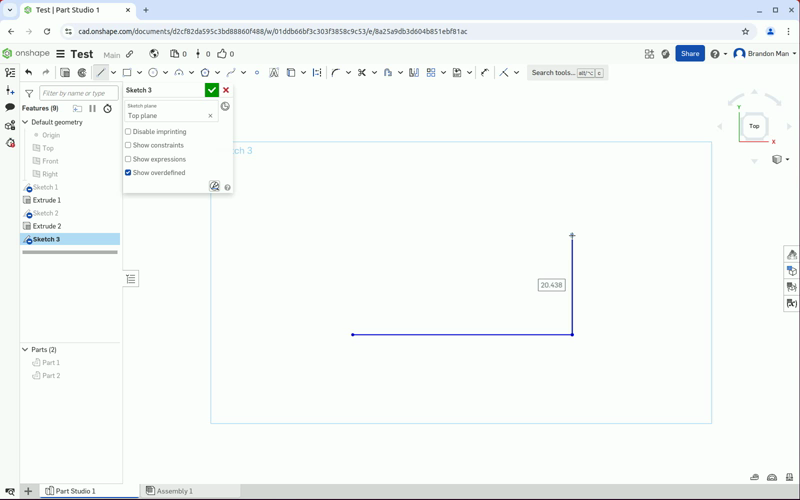
mouse_move(589, 235)
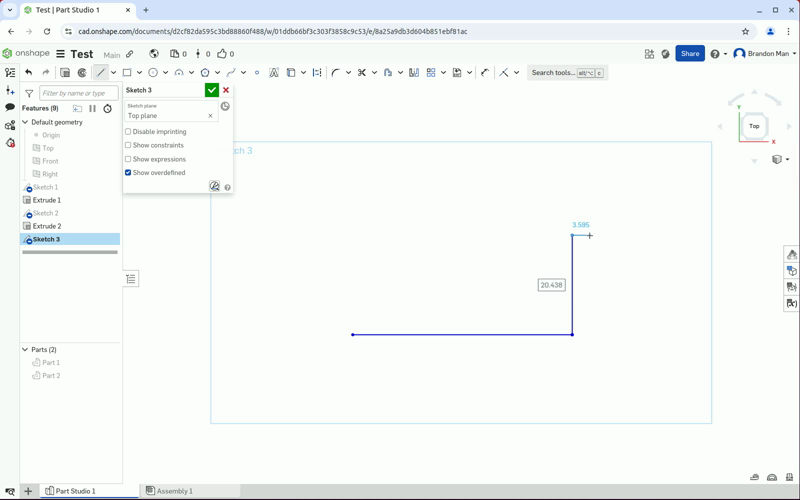
mouse_move(551, 235)
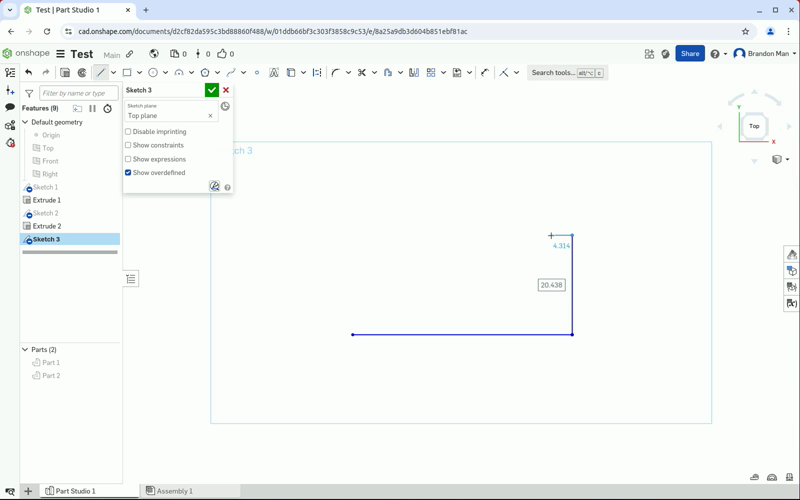
click(551, 235)
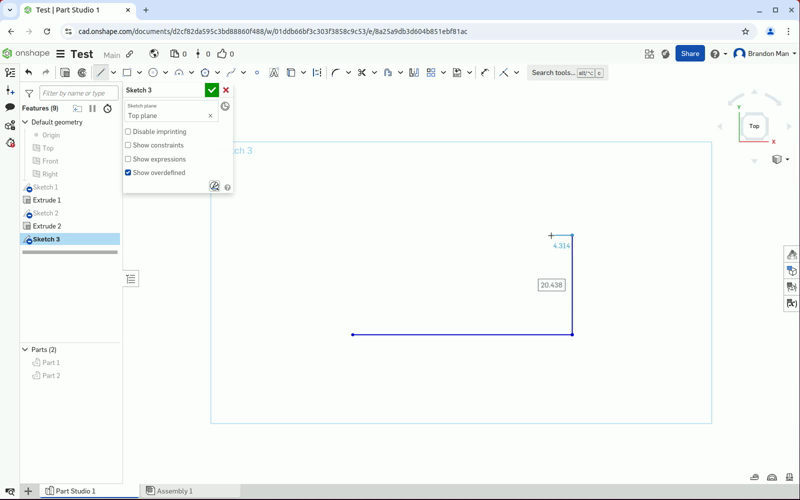
key_up(shift)
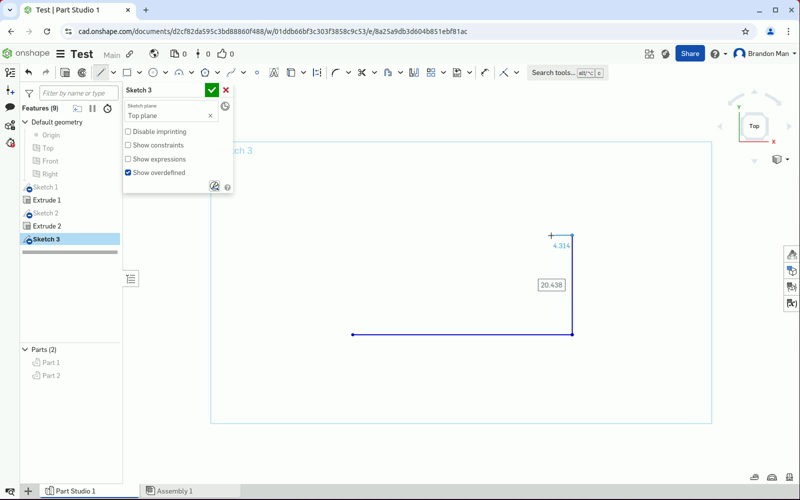
key_down(shift)
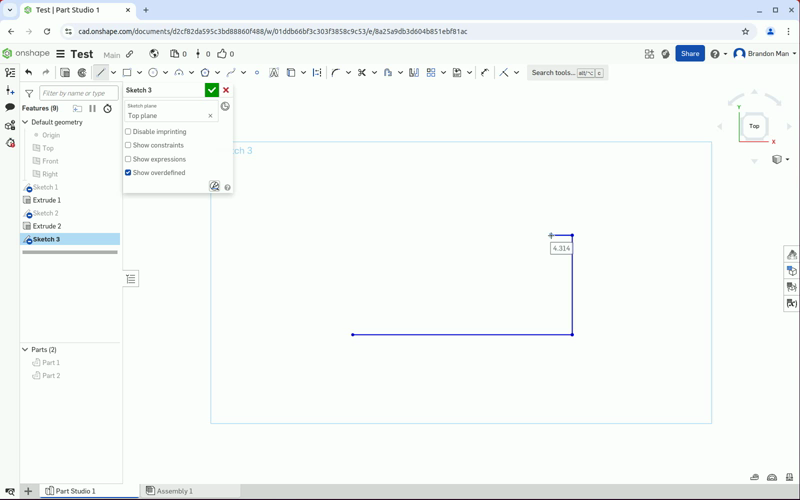
mouse_move(581, 235)
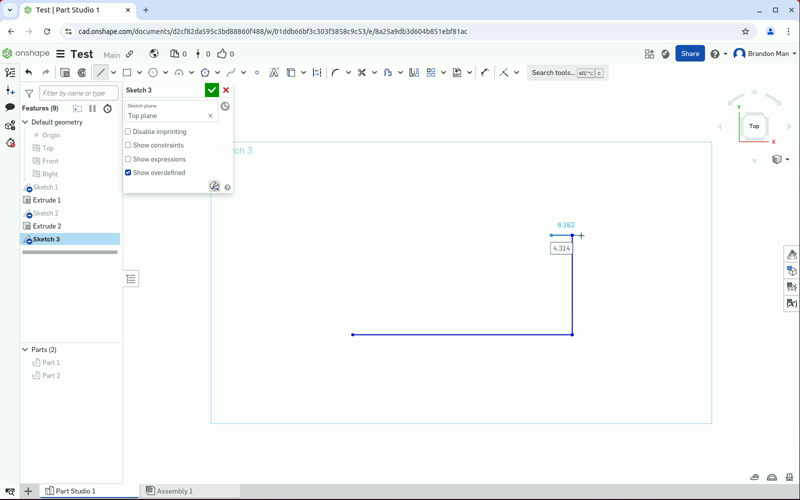
mouse_move(551, 244)
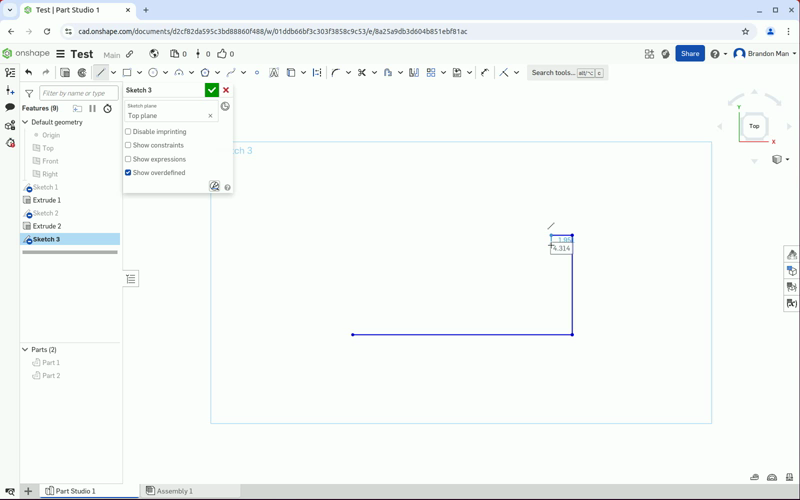
click(551, 244)
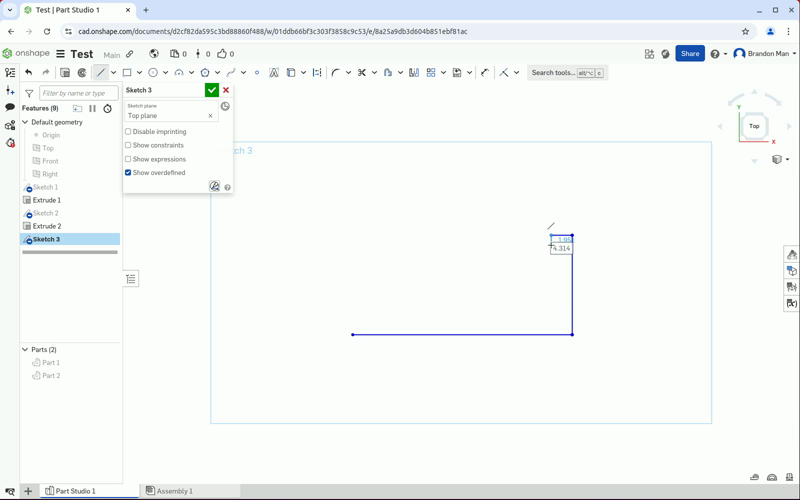
key_up(shift)
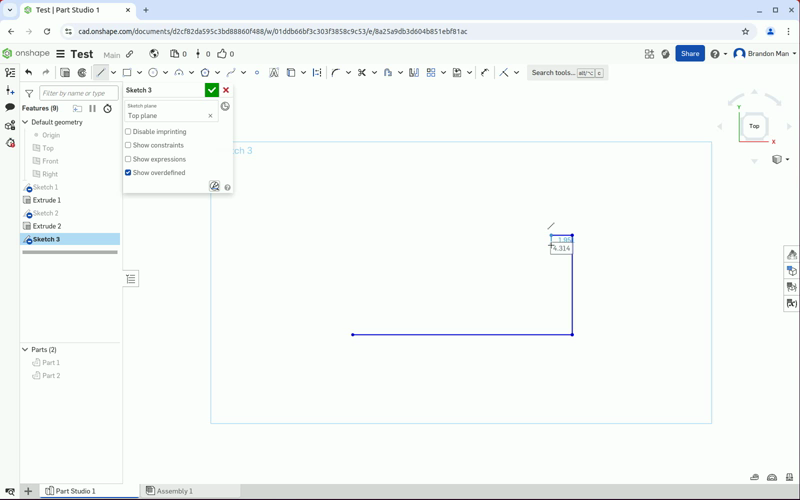
key_down(shift)
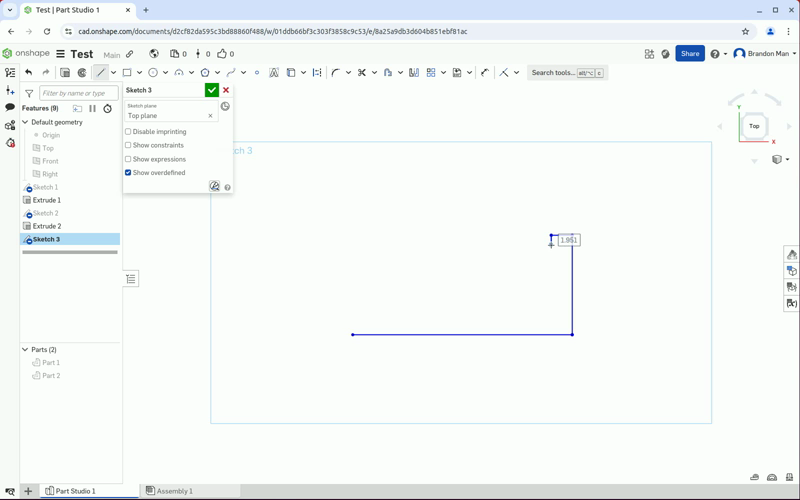
mouse_move(375, 244)
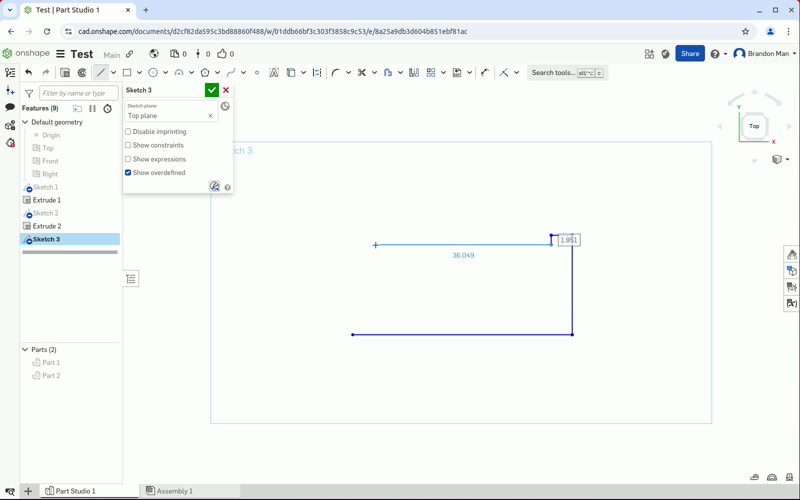
click(375, 244)
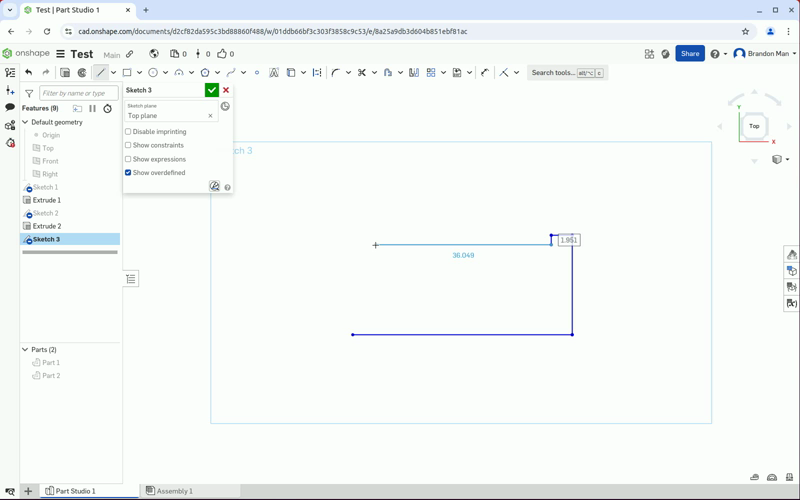
key_up(shift)
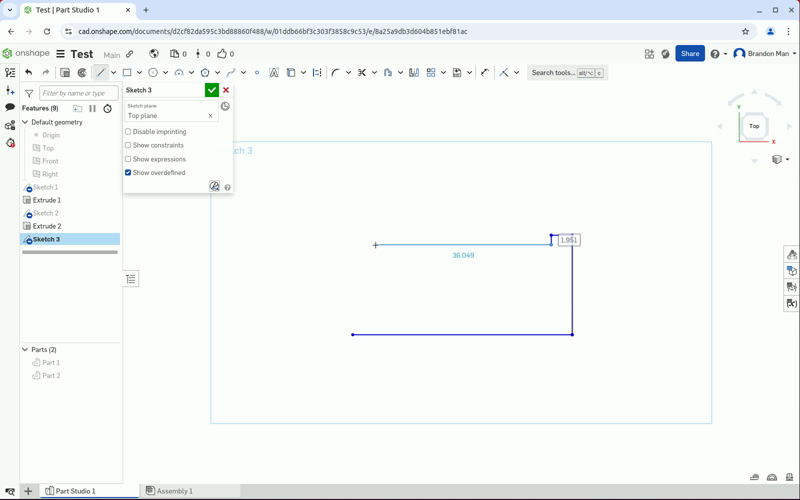
key_down(shift)
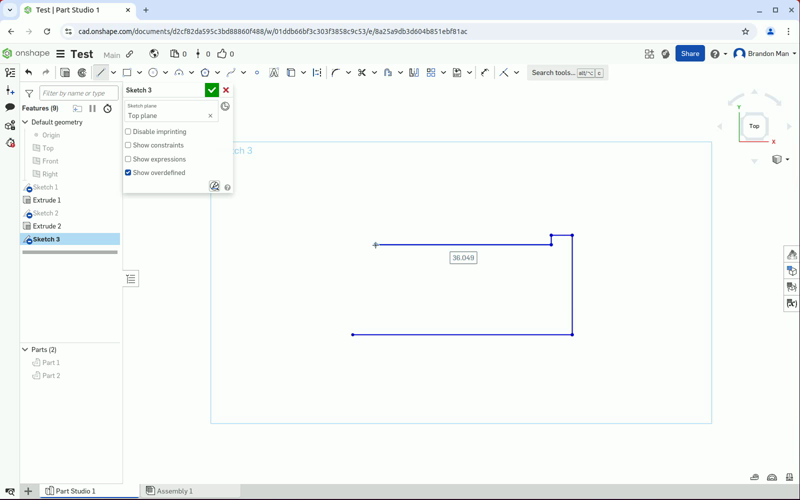
mouse_move(405, 244)
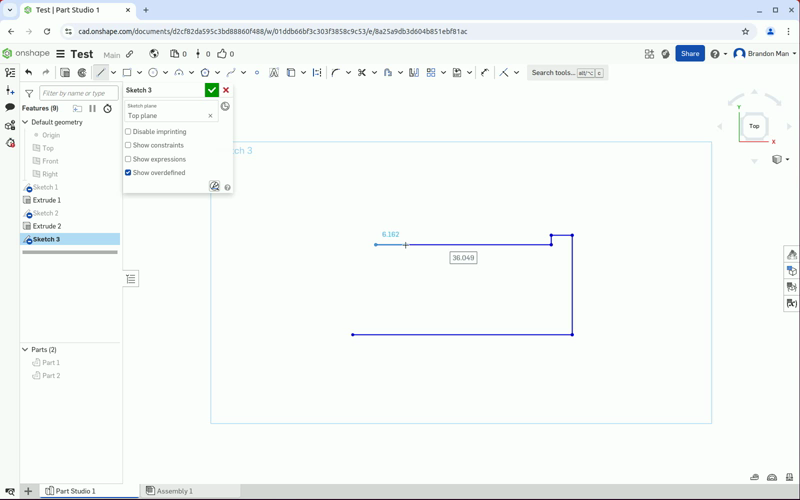
mouse_move(375, 235)
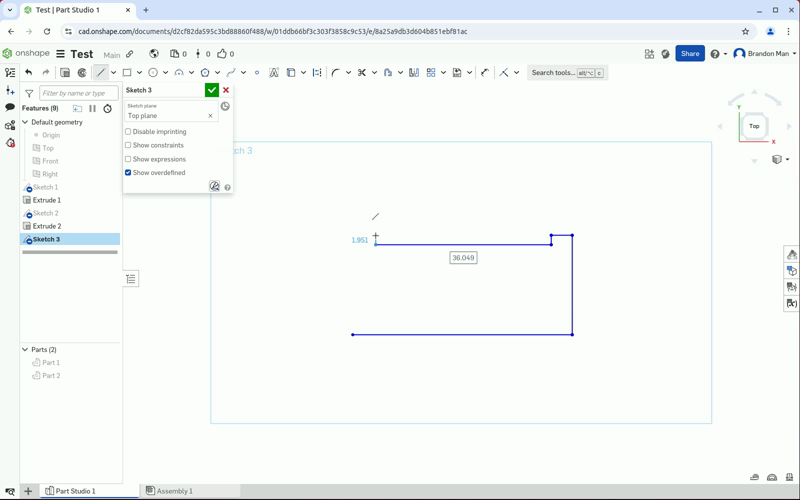
click(375, 235)
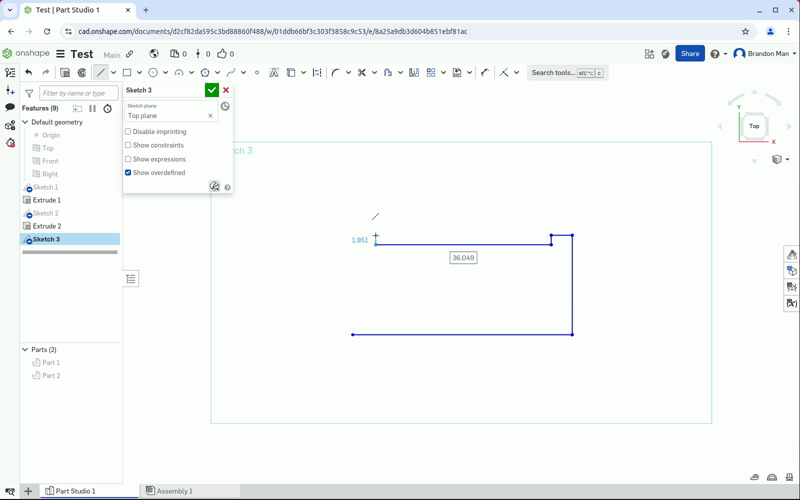
key_up(shift)
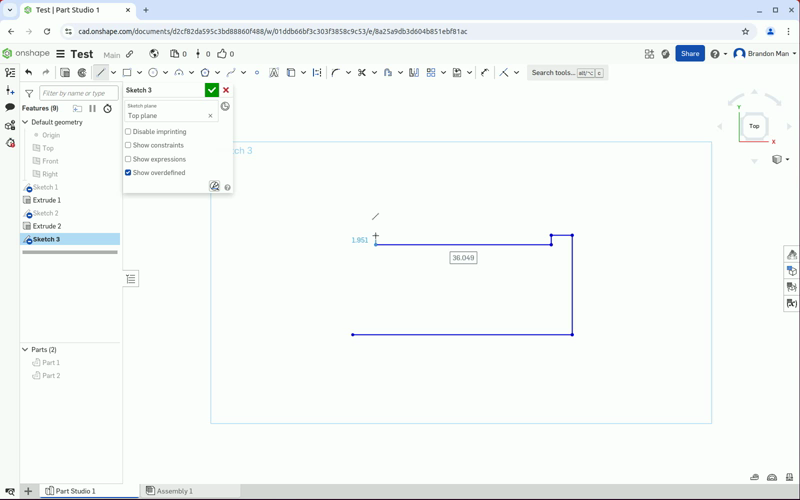
key_down(shift)
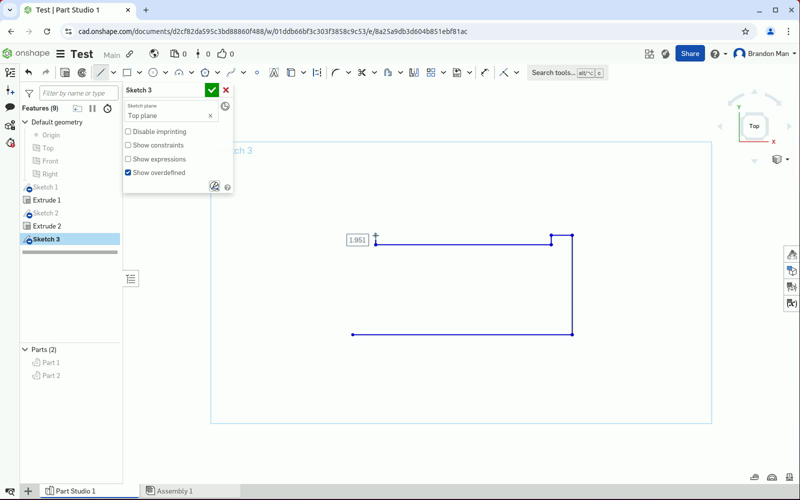
mouse_move(405, 235)
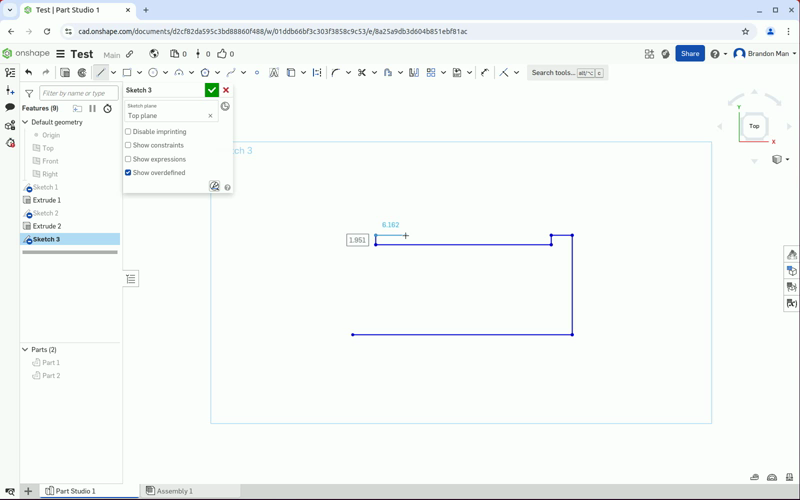
mouse_move(352, 235)
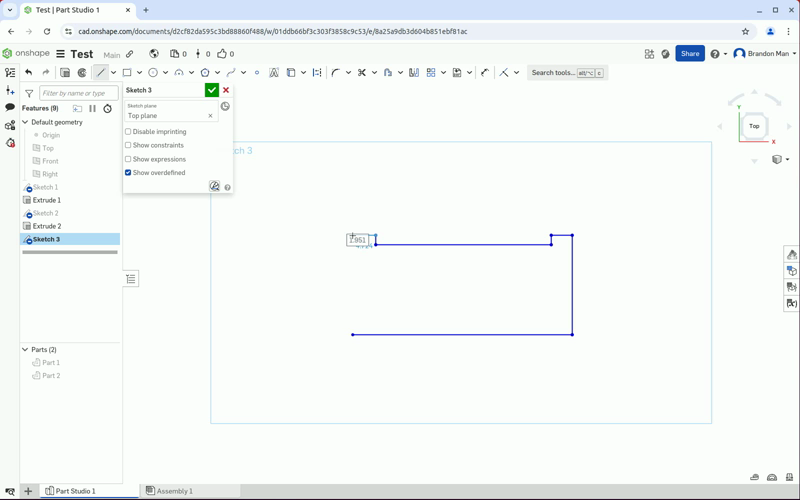
click(352, 235)
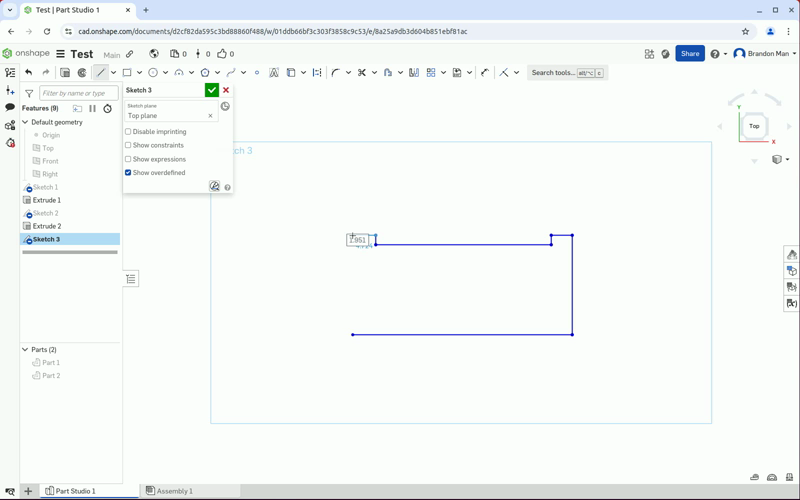
key_up(shift)
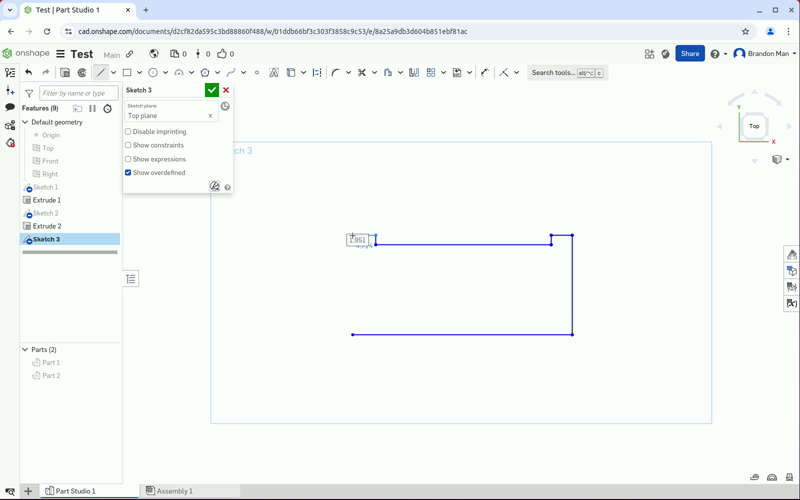
key_down(shift)
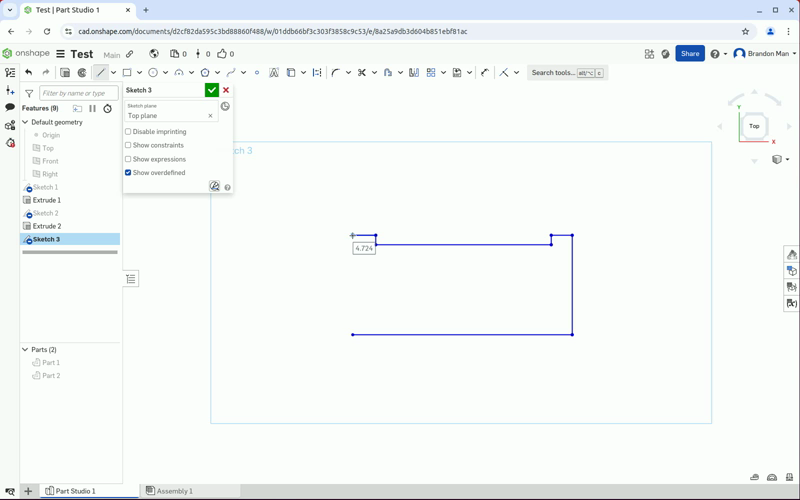
mouse_move(352, 334)
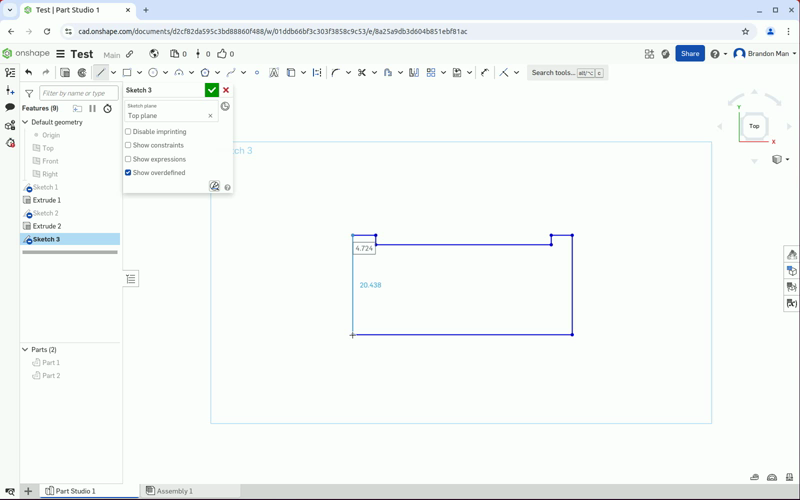
key_up(shift)
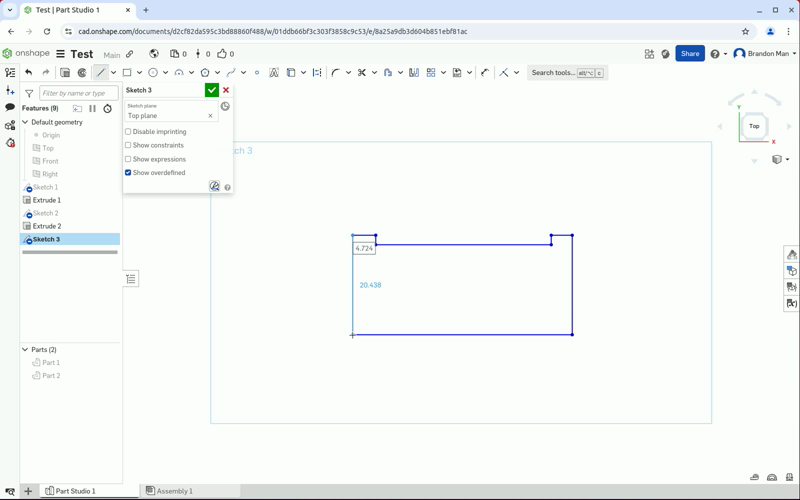
click(352, 334)
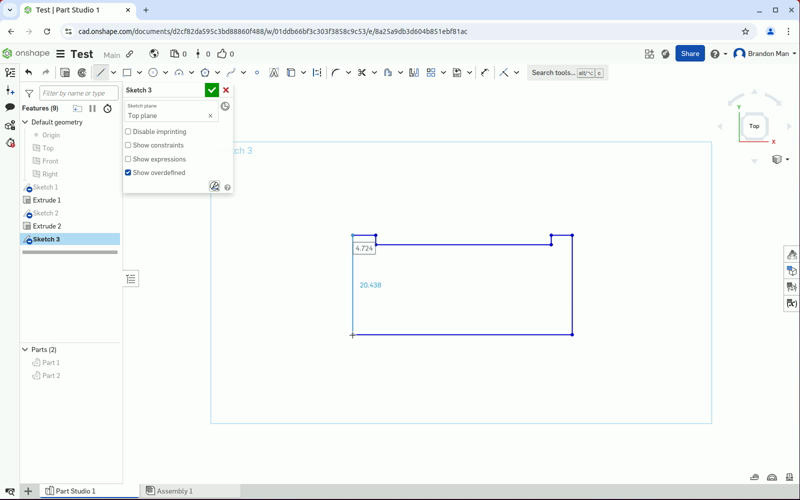
key(esc)
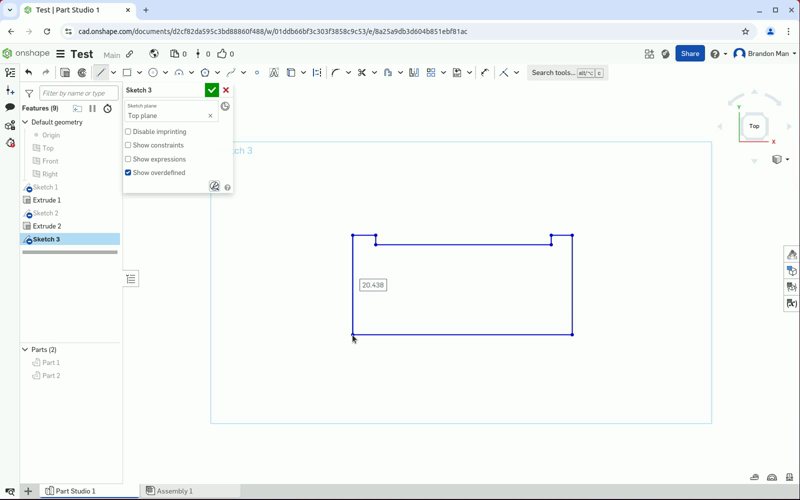
key(l)
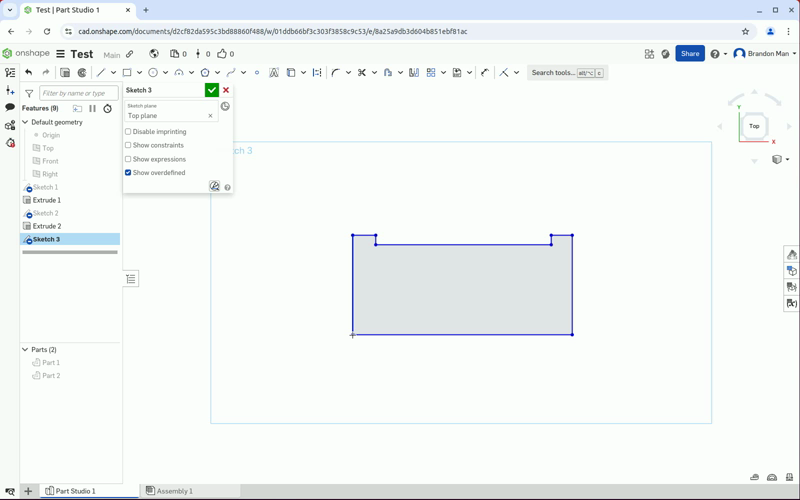
key_down(shift)
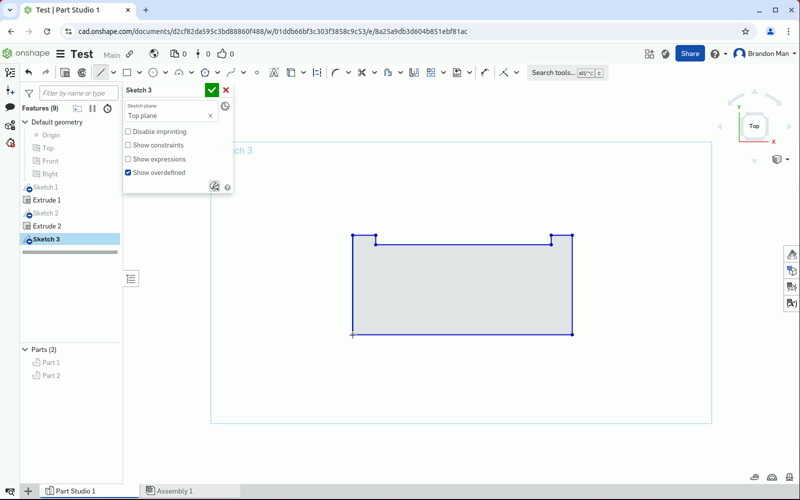
mouse_move(375, 330)
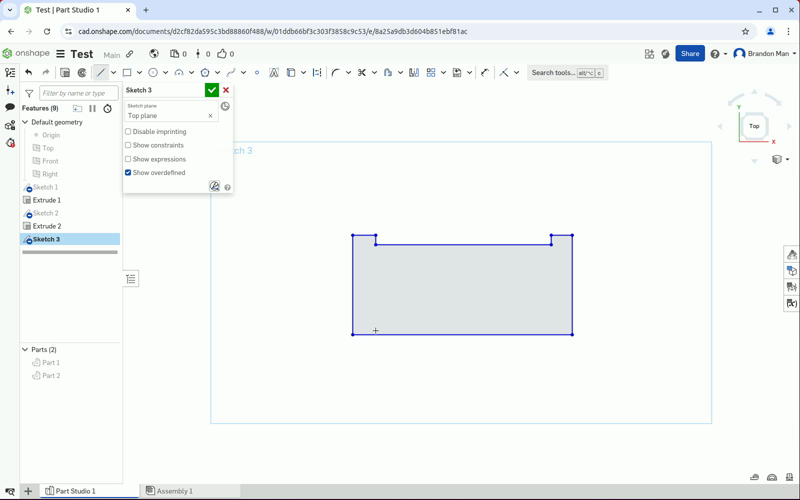
click(375, 330)
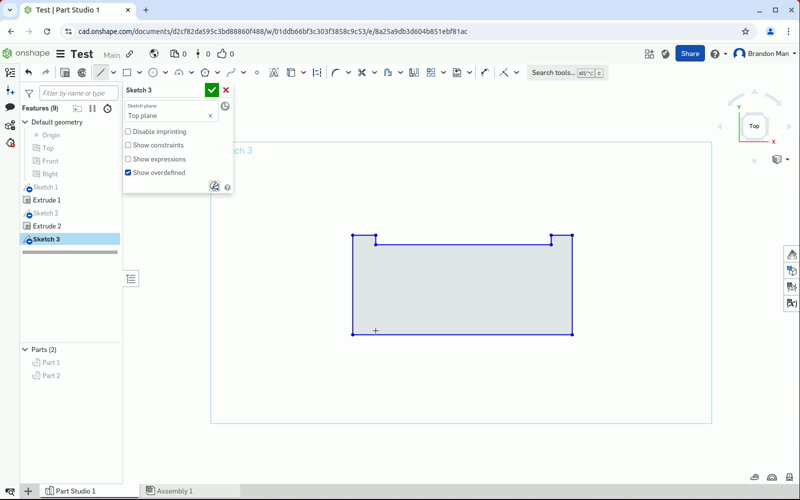
key_up(shift)
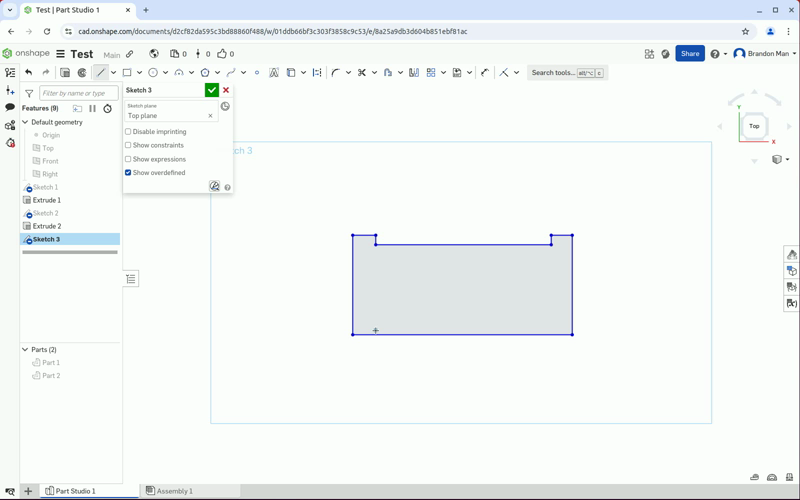
key_down(shift)
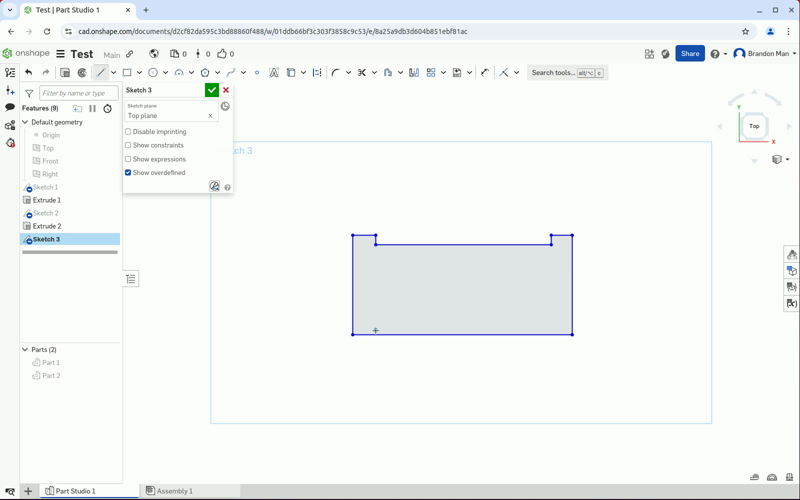
mouse_move(551, 330)
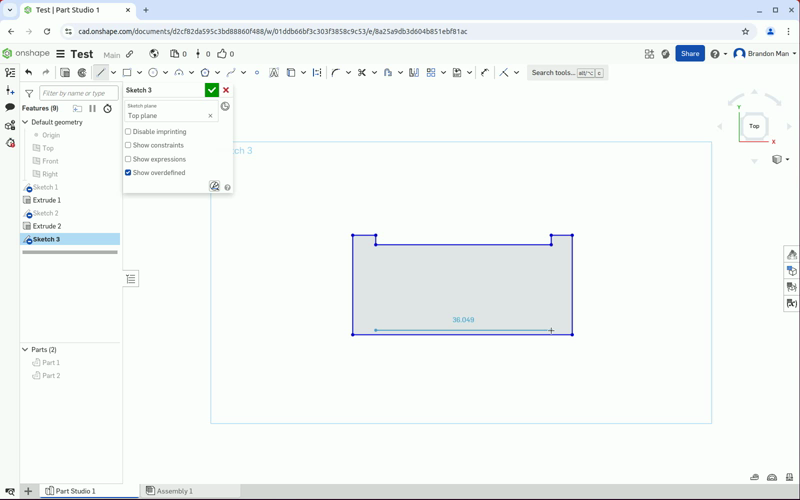
click(551, 330)
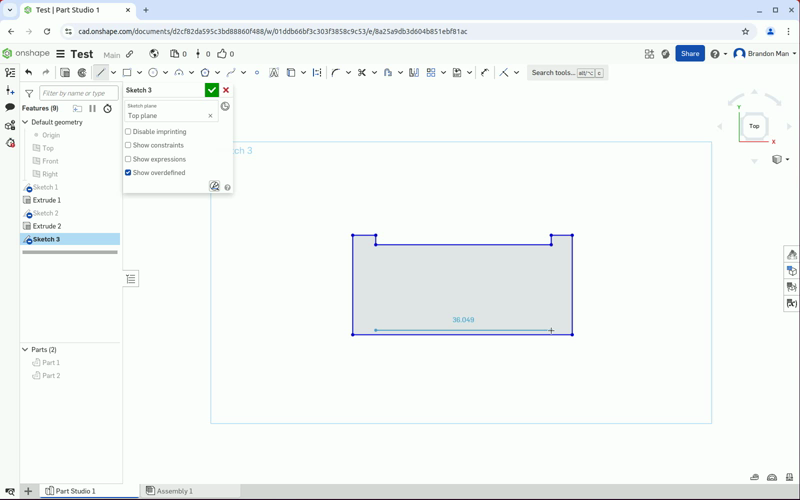
key_up(shift)
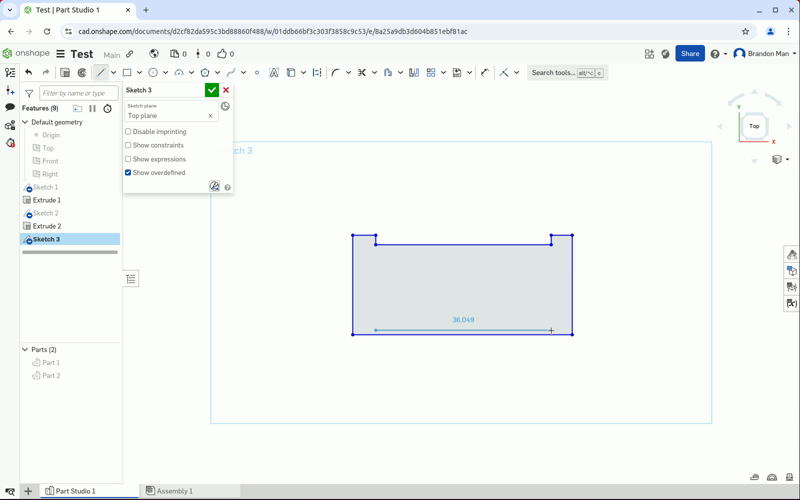
key_down(shift)
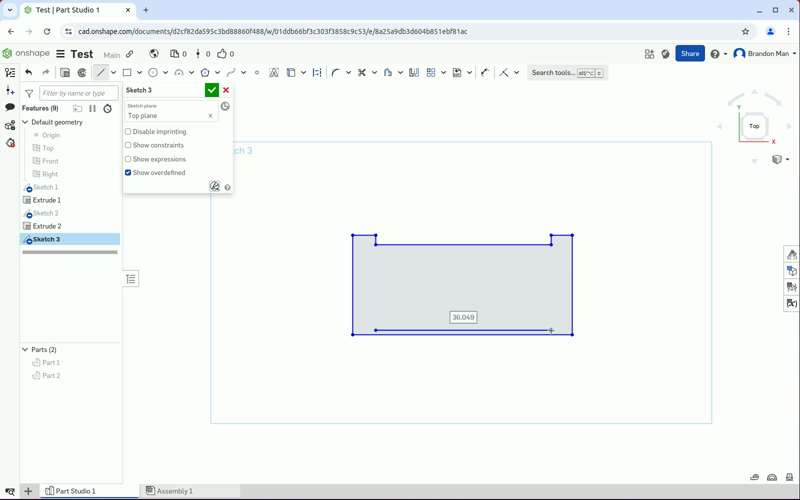
mouse_move(551, 249)
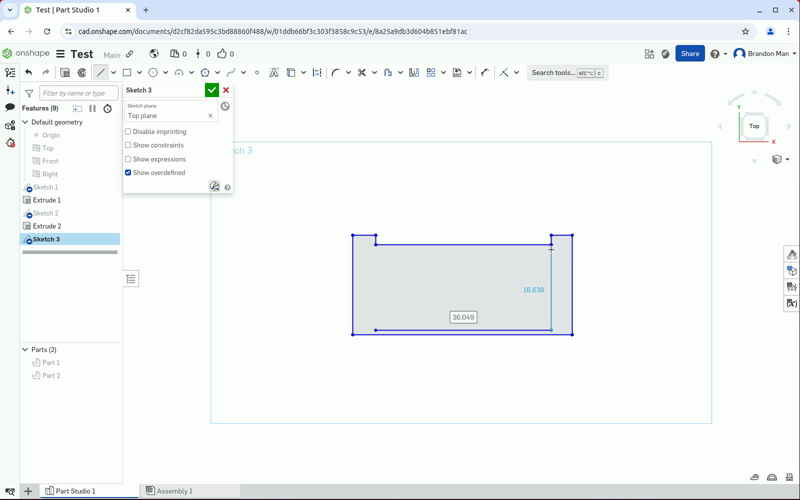
scroll(6)
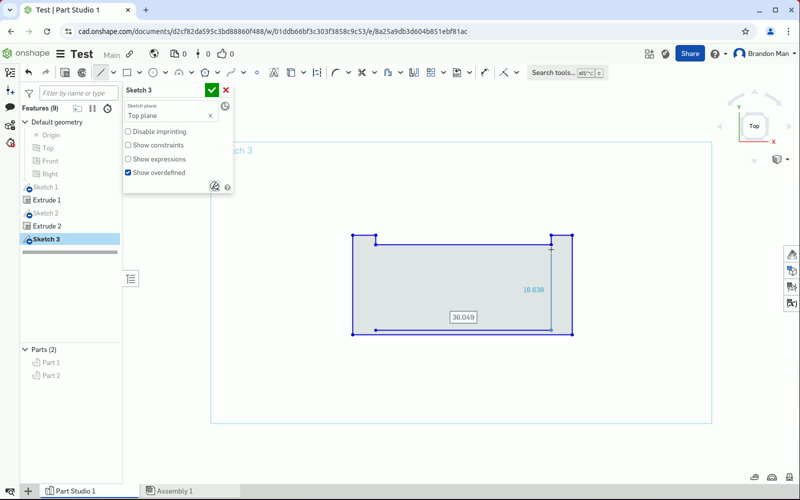
scroll(6)
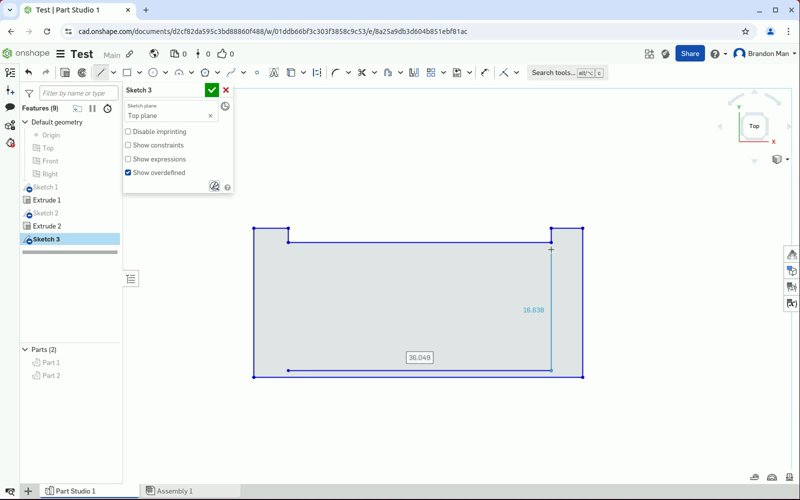
scroll(6)
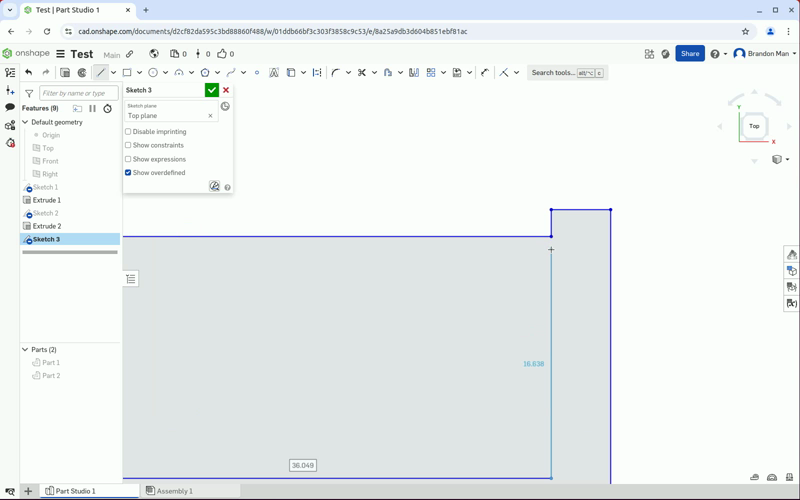
scroll(6)
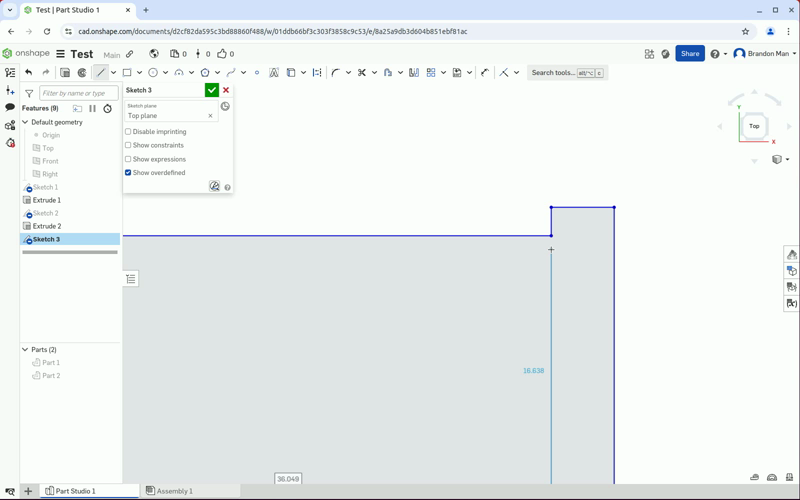
scroll(6)
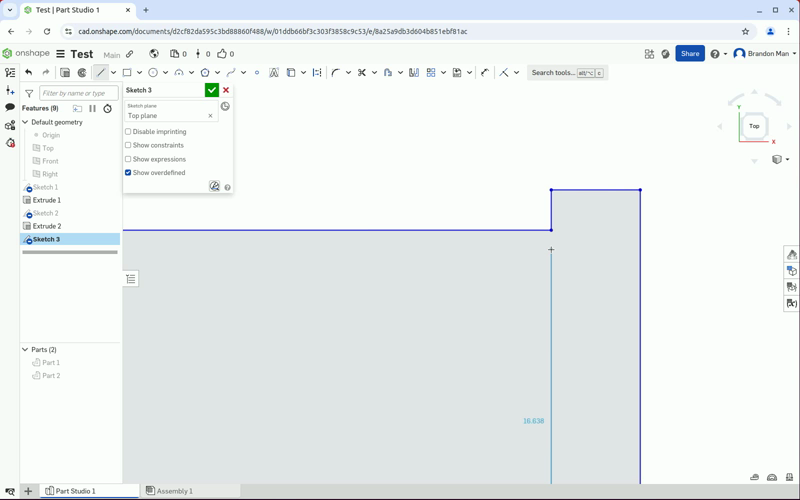
scroll(6)
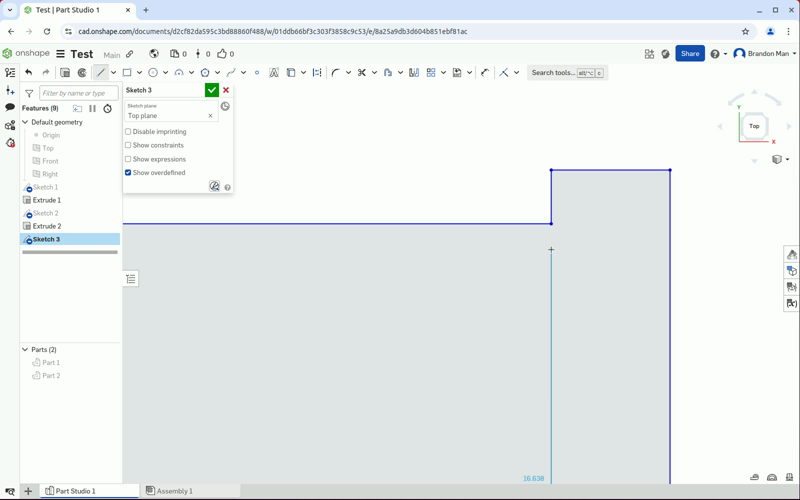
scroll(6)
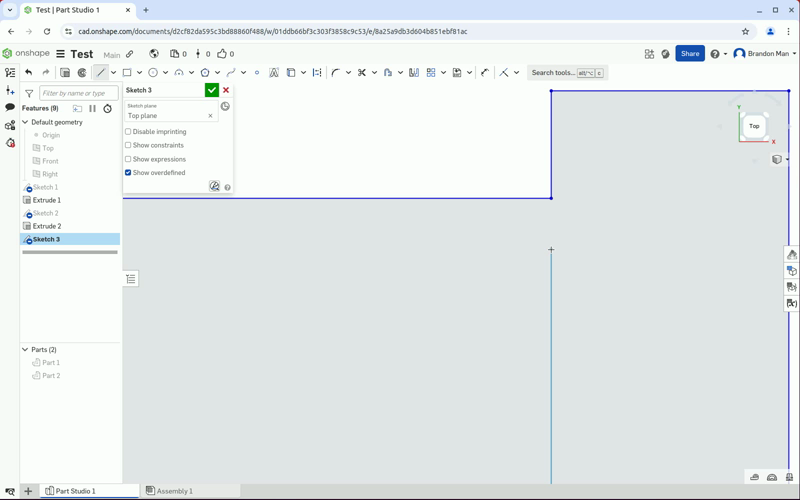
click(551, 249)
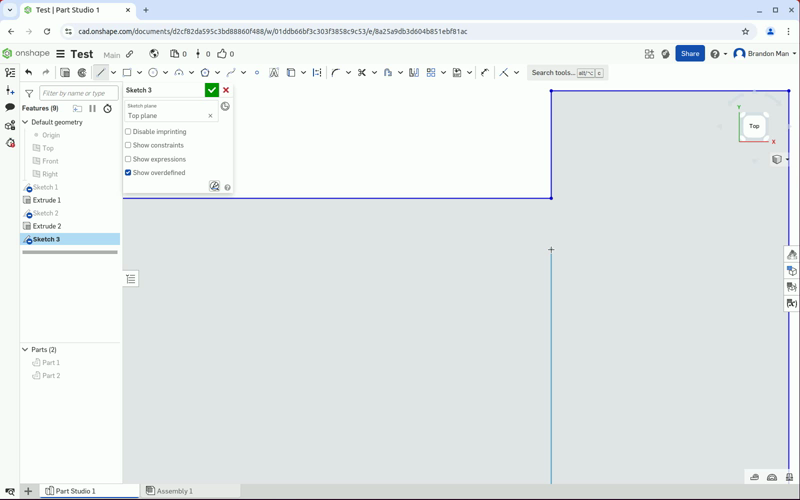
scroll(-6)
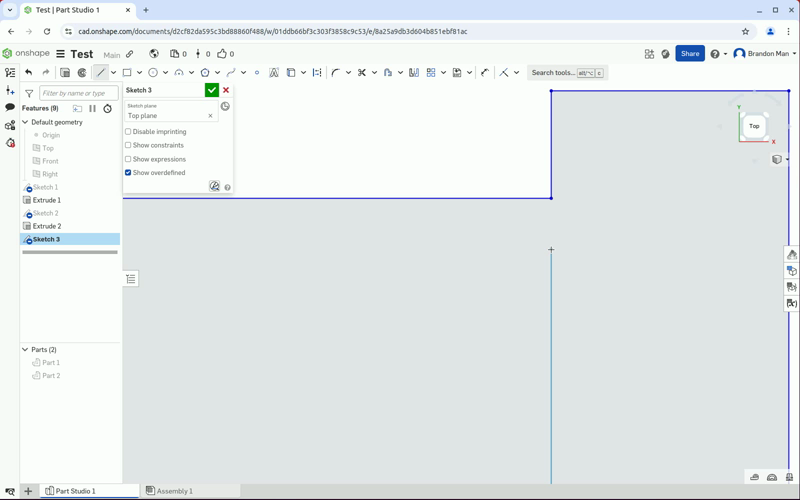
scroll(-6)
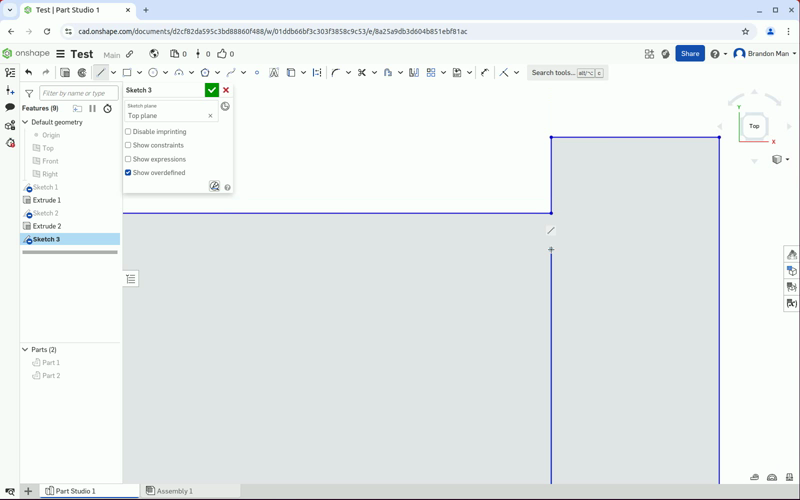
scroll(-6)
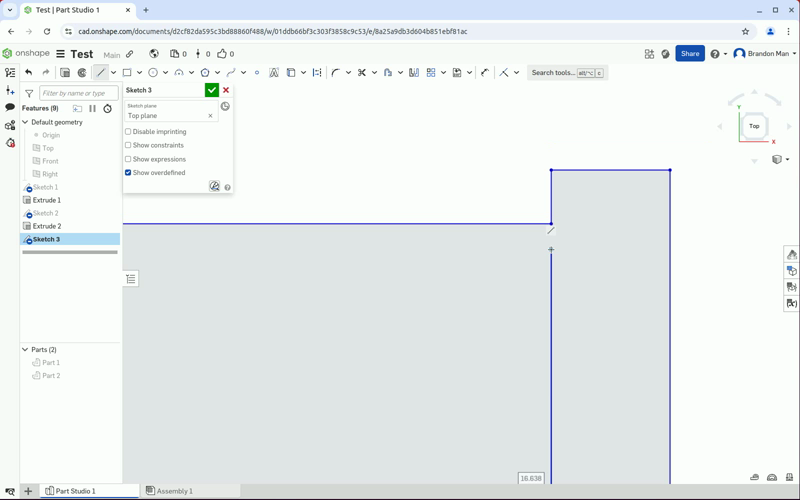
scroll(-6)
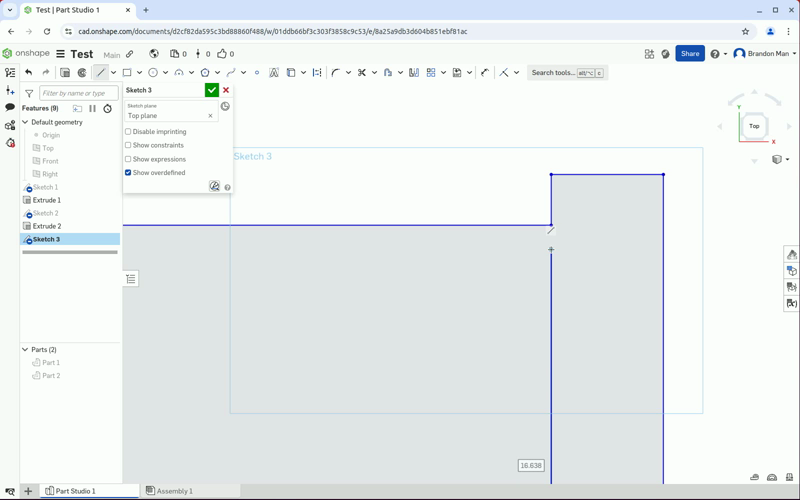
scroll(-6)
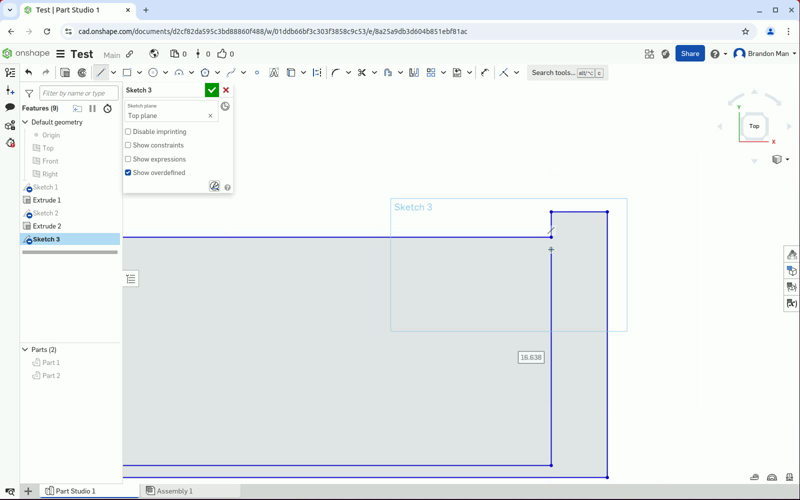
scroll(-6)
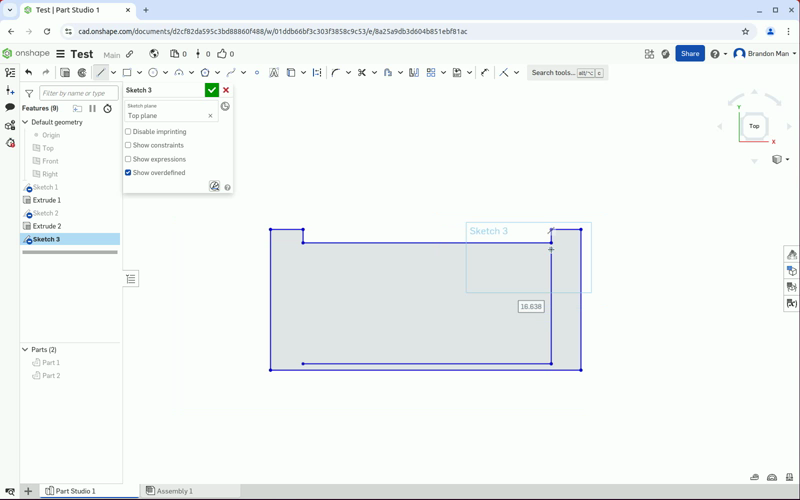
scroll(-6)
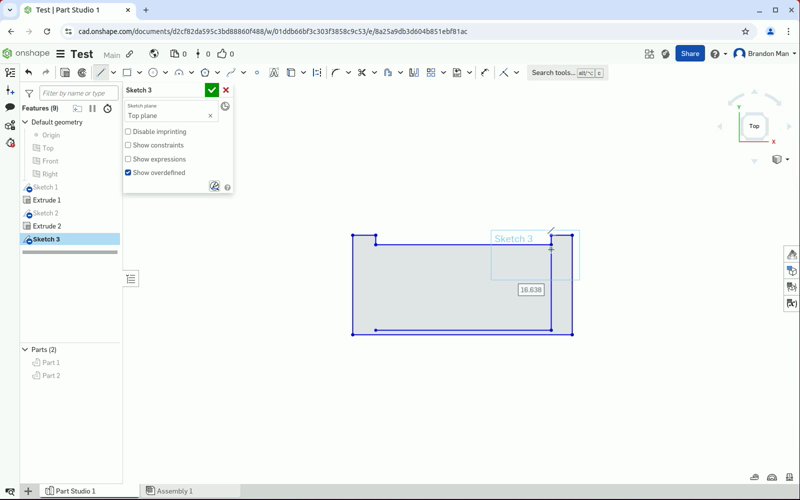
key_up(shift)
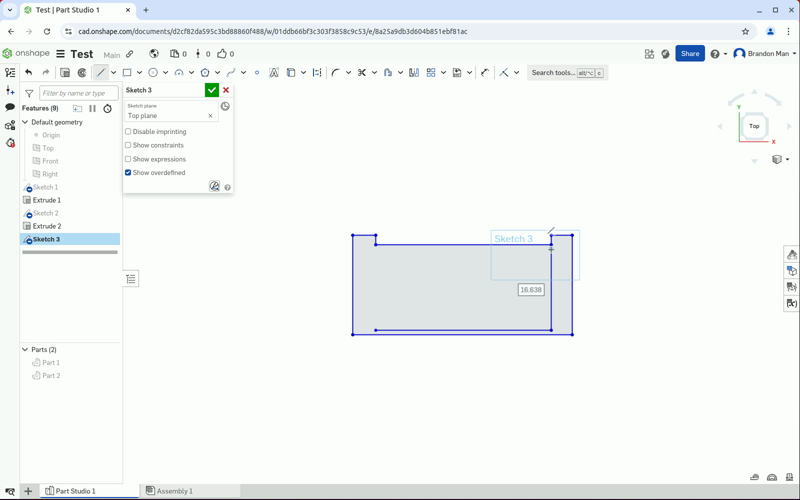
key_down(shift)
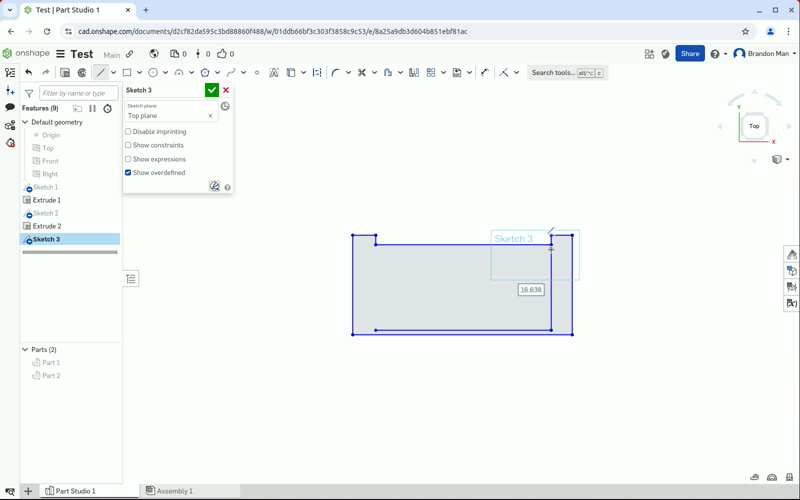
mouse_move(375, 249)
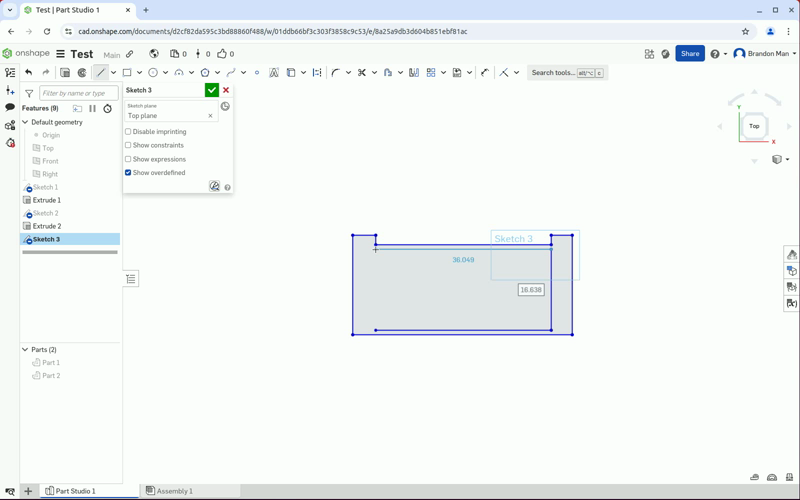
scroll(6)
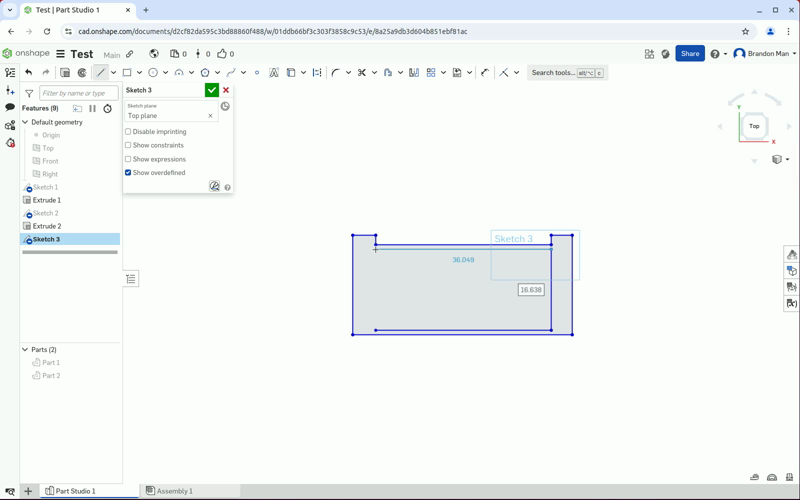
scroll(6)
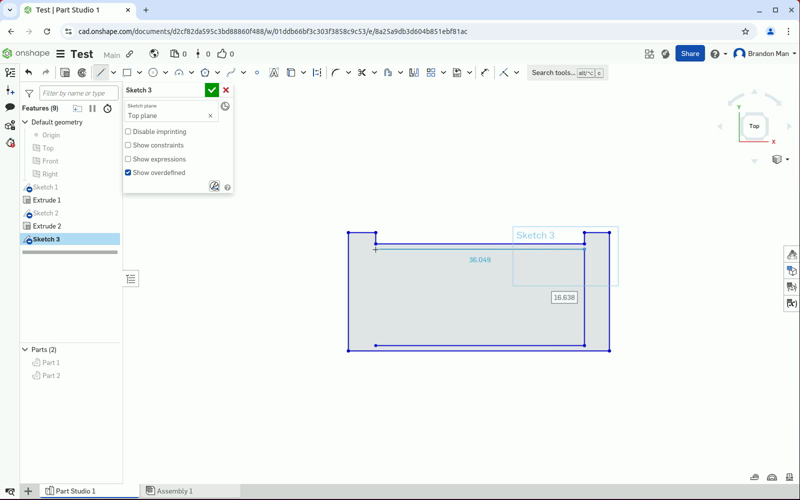
scroll(6)
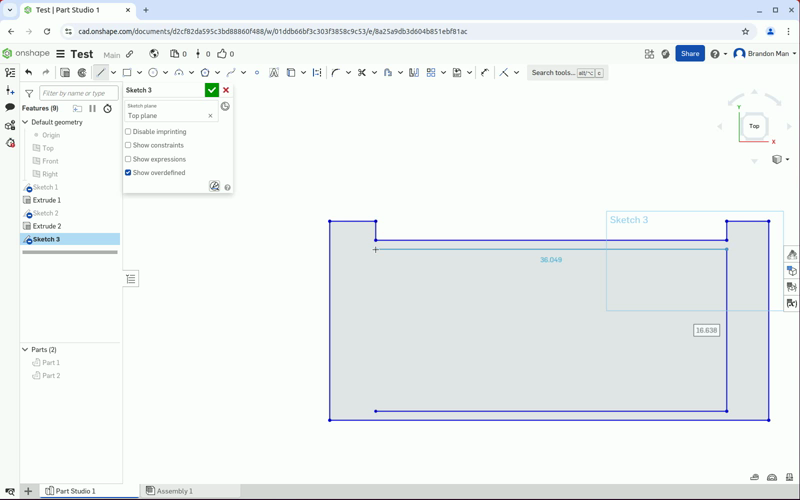
scroll(6)
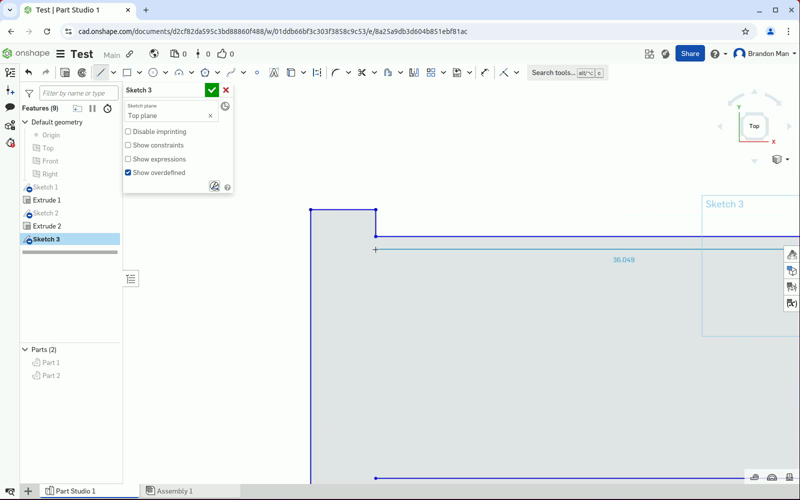
scroll(6)
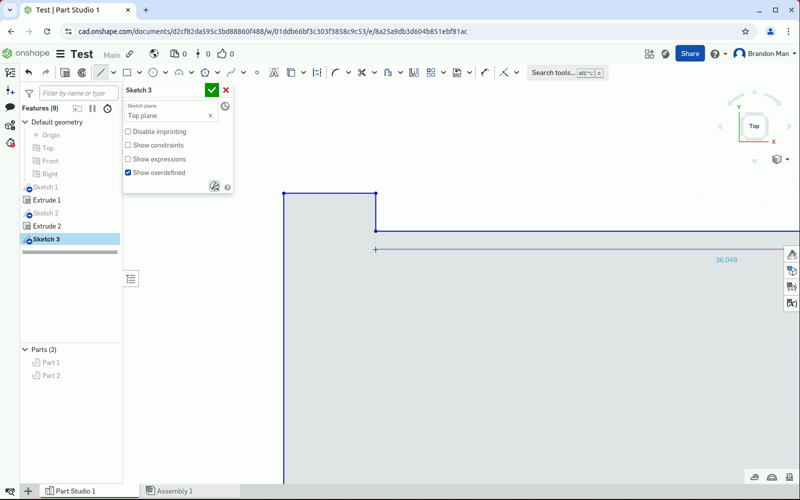
scroll(6)
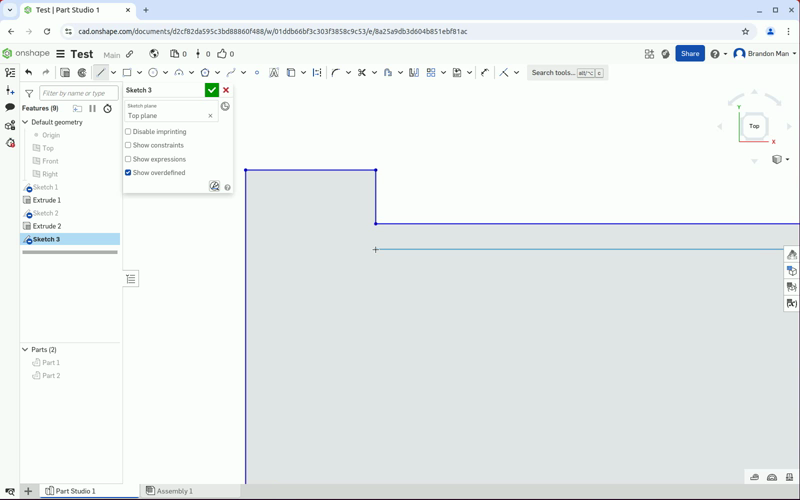
scroll(6)
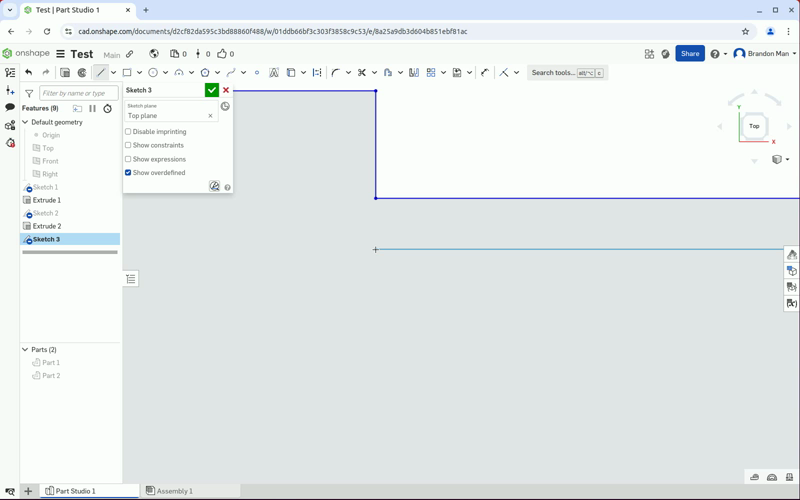
click(375, 249)
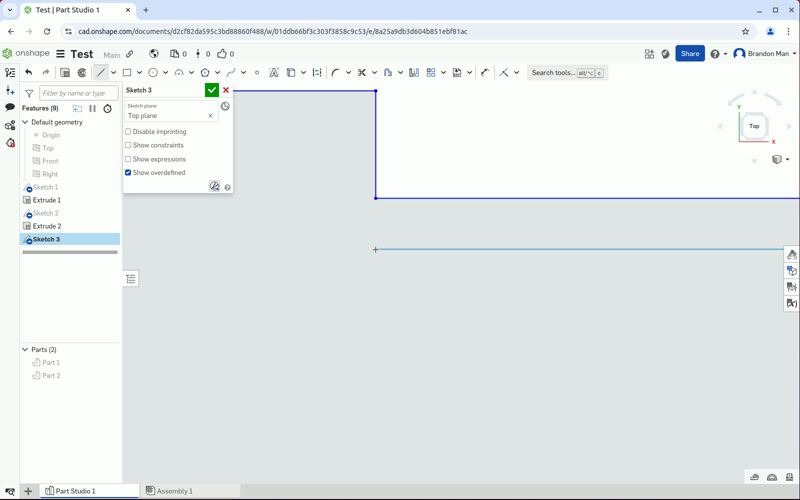
scroll(-6)
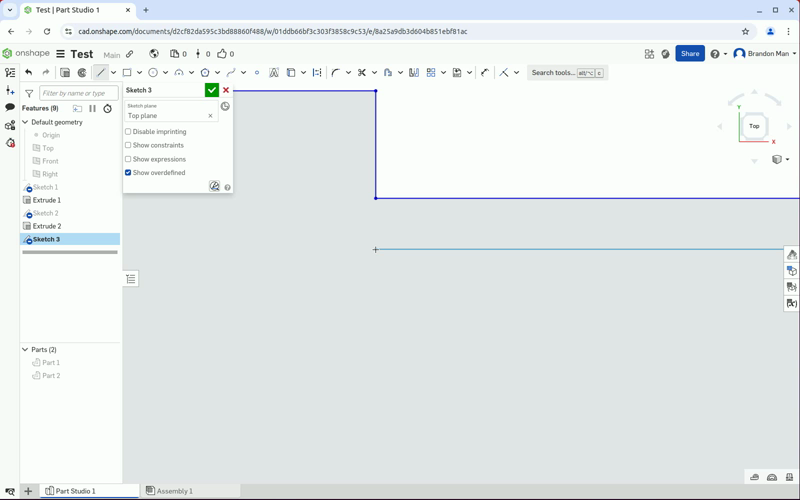
scroll(-6)
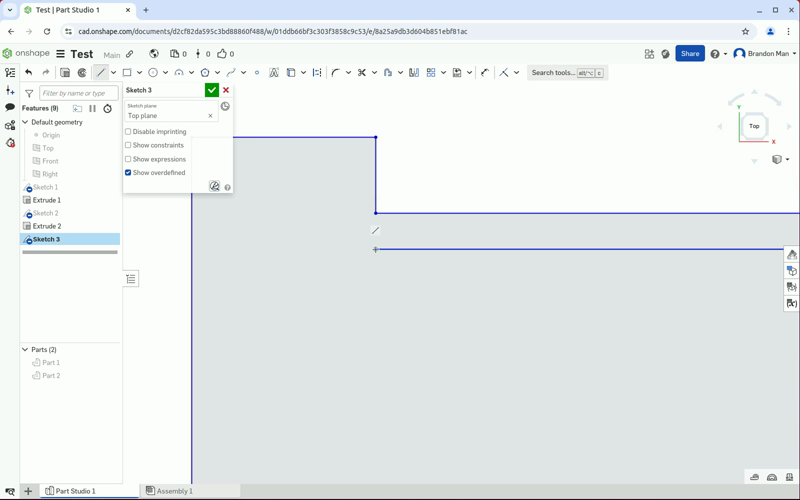
scroll(-6)
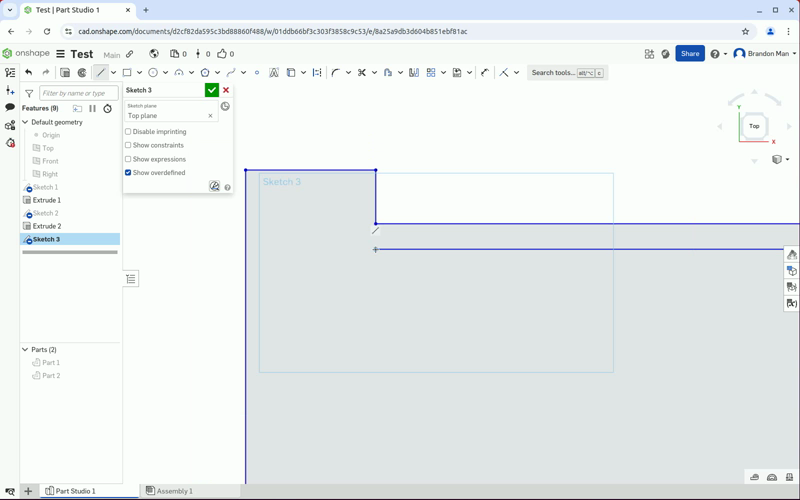
scroll(-6)
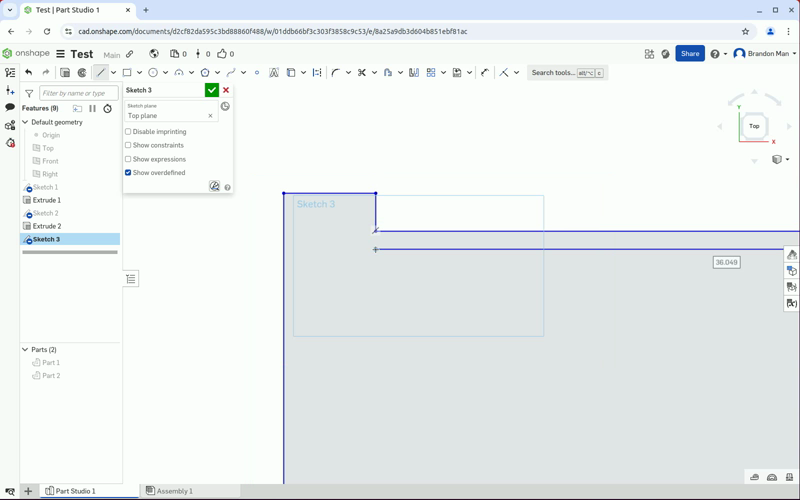
scroll(-6)
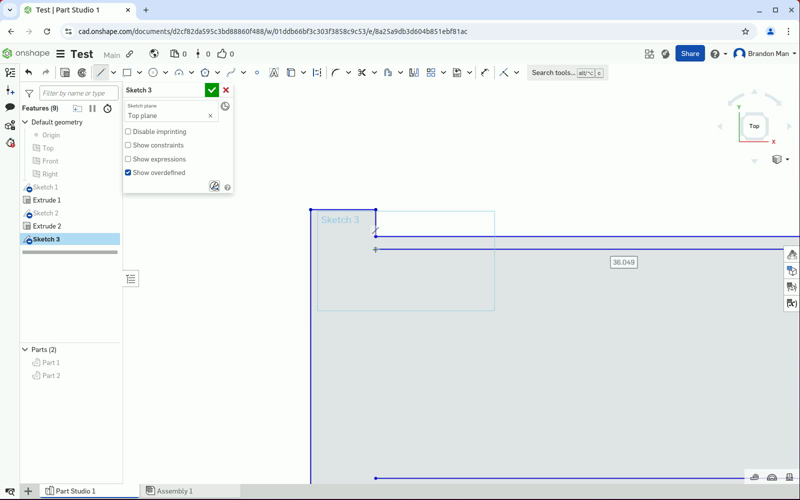
scroll(-6)
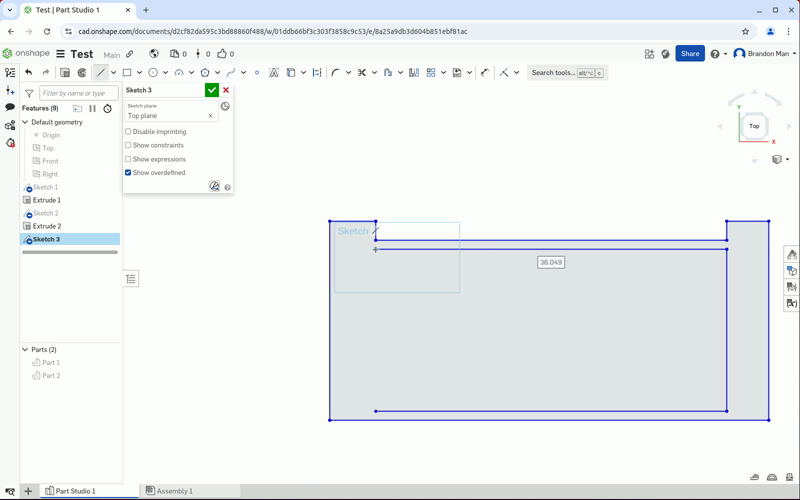
scroll(-6)
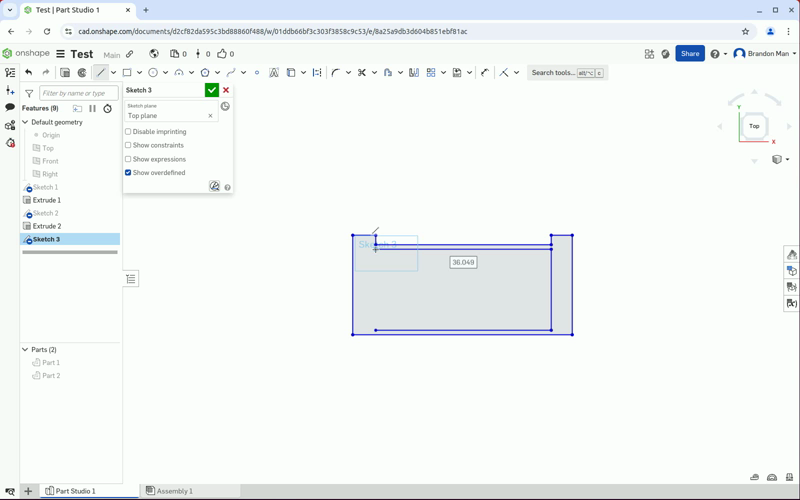
key_up(shift)
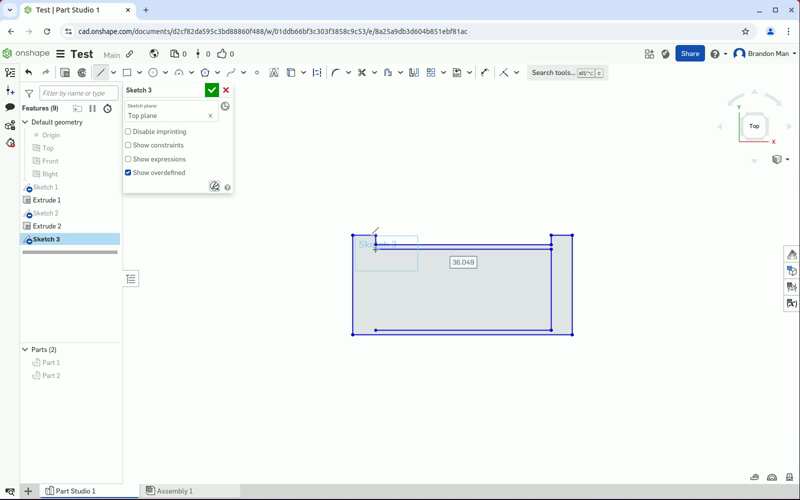
key_down(shift)
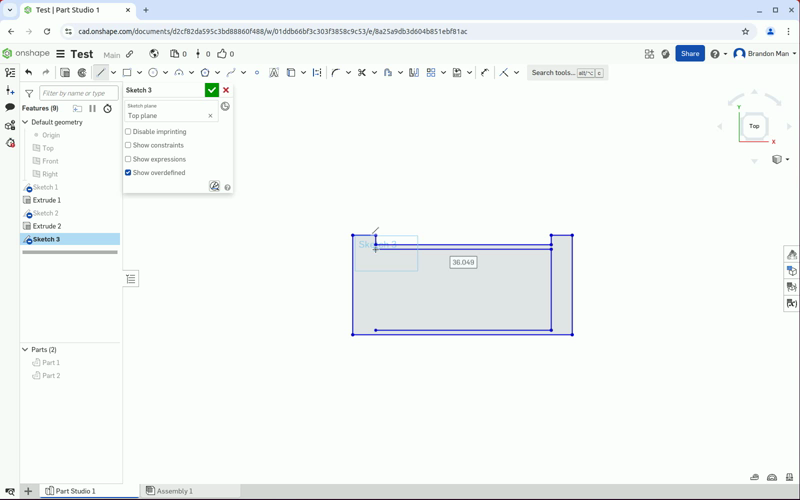
mouse_move(375, 330)
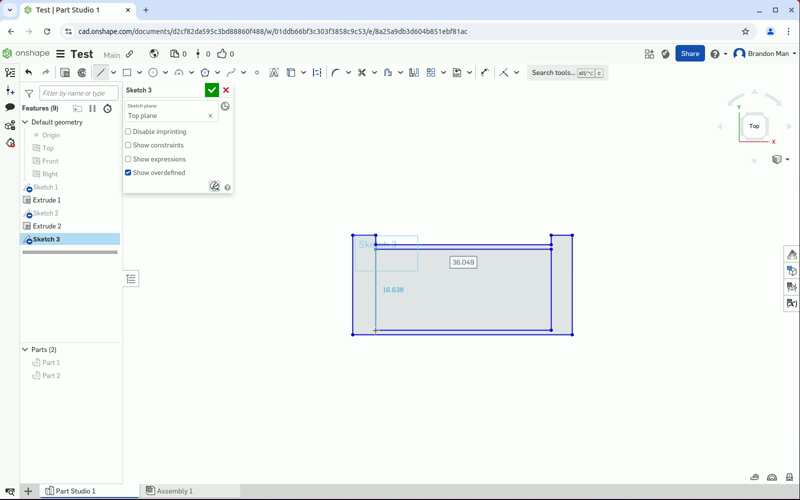
key_up(shift)
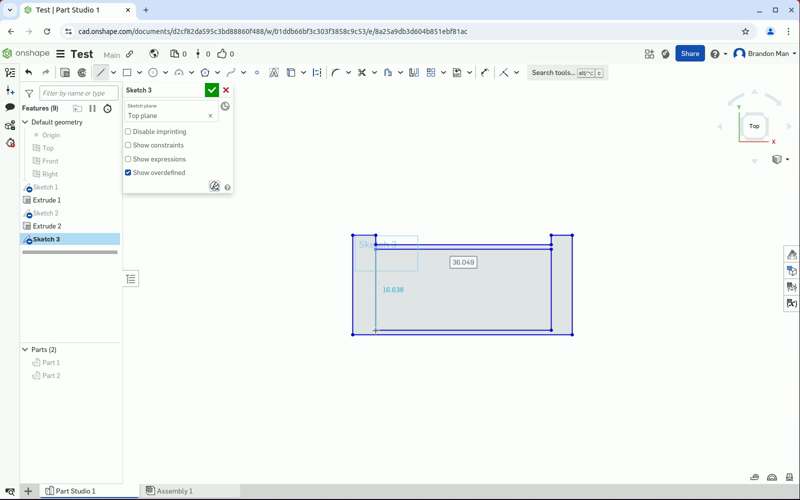
click(375, 330)
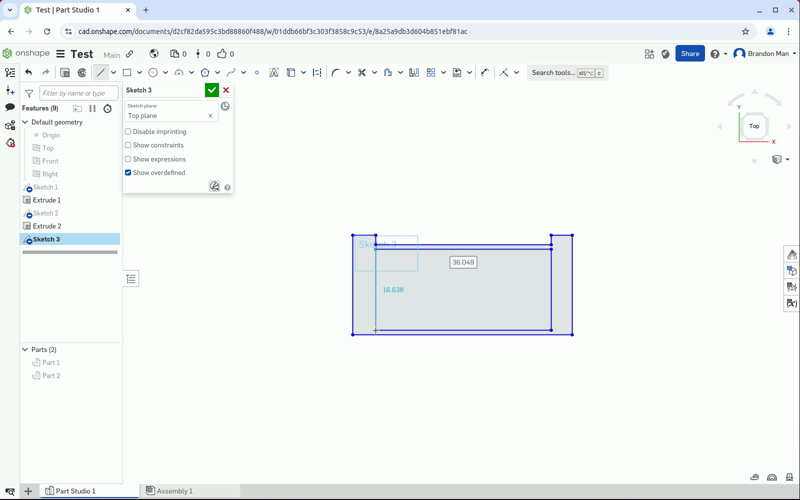
key(esc)
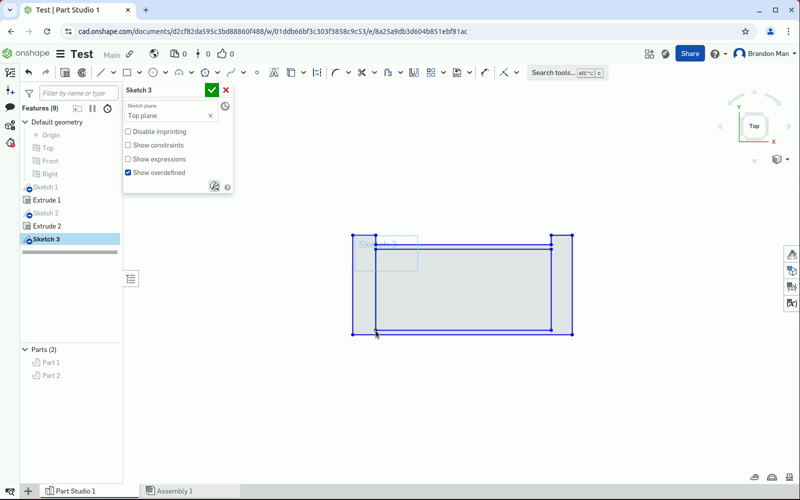
mouse_move(368, 251)
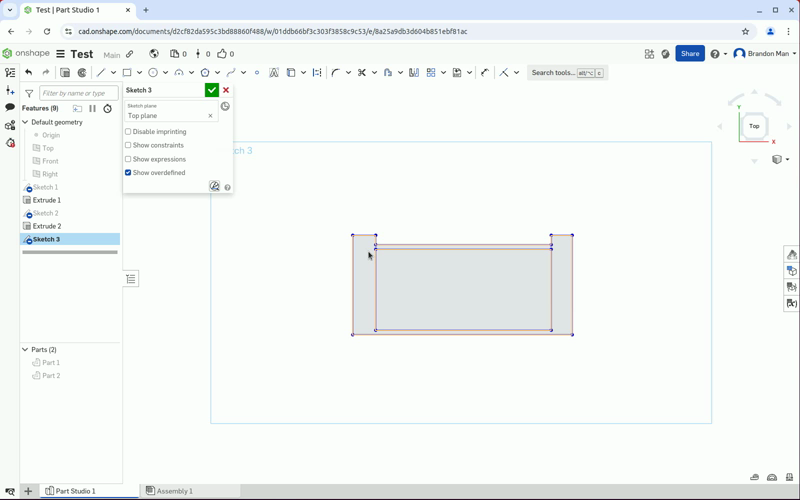
click(368, 251)
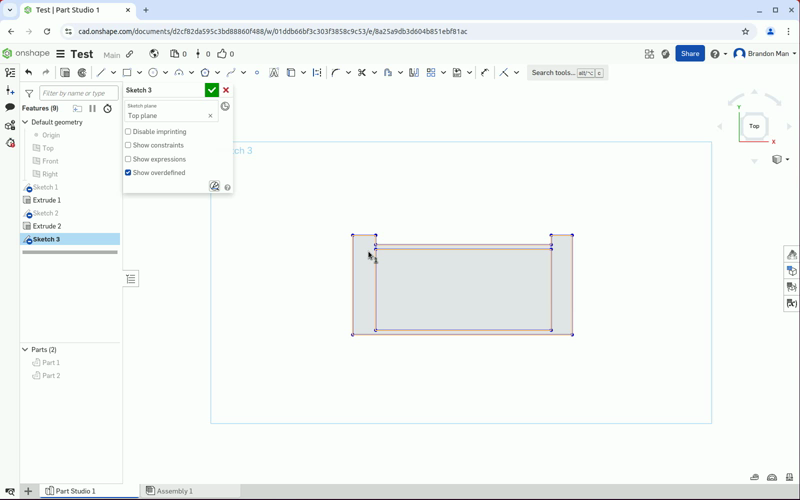
mouse_move(73, 352)
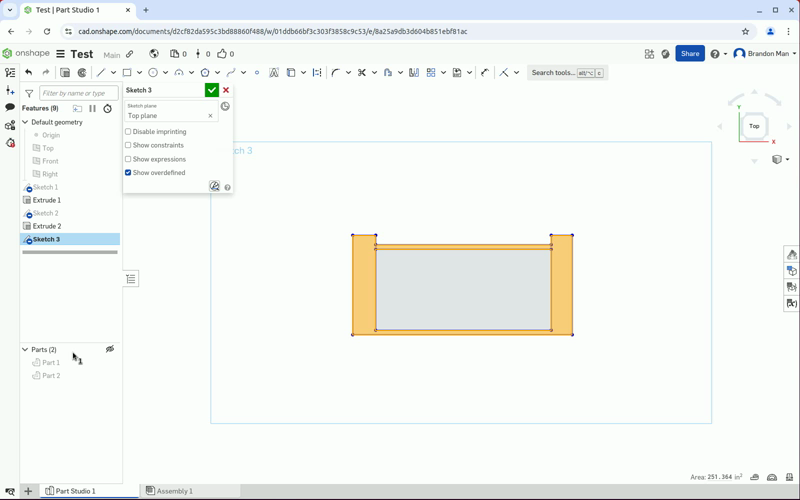
key(shift+y)
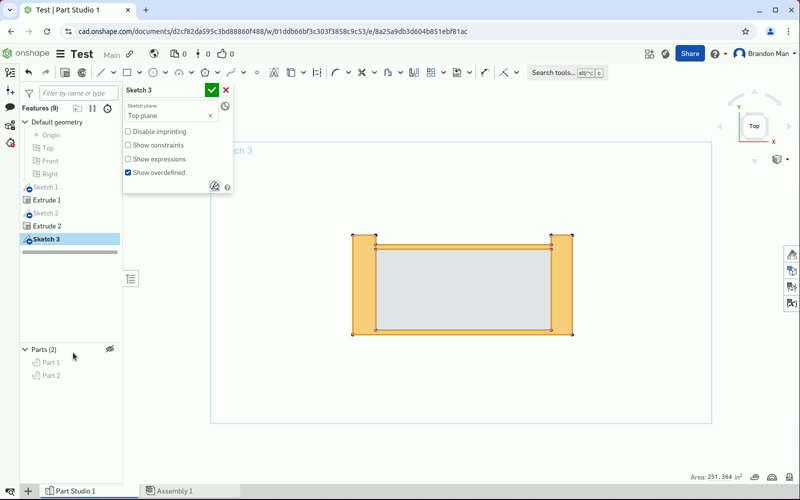
key(shift+e)
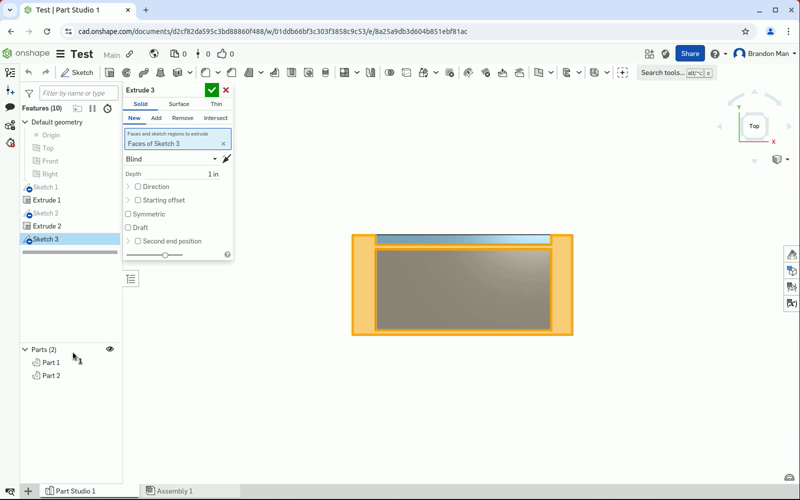
mouse_move(143, 106)
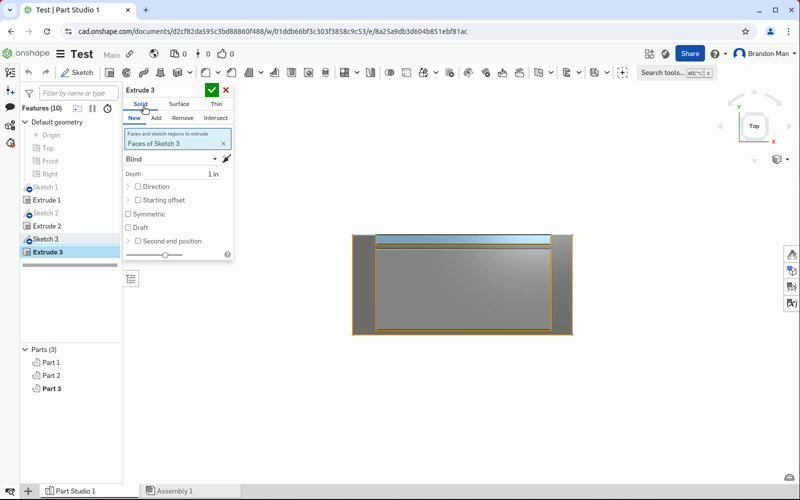
click(143, 106)
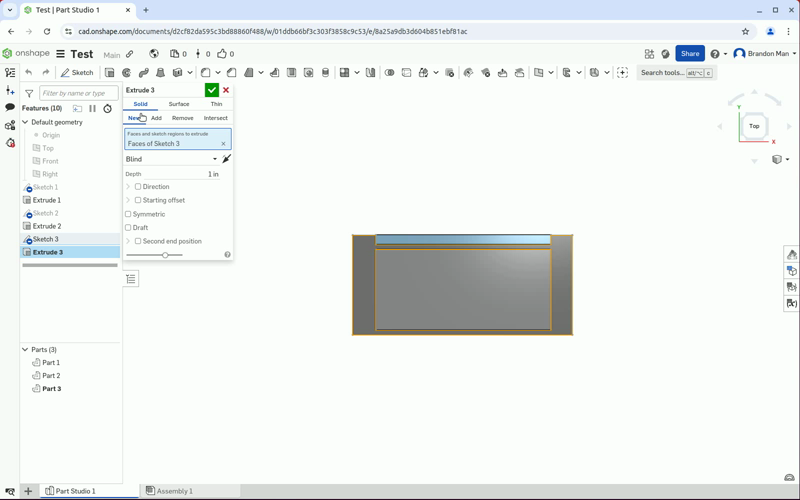
mouse_move(137, 120)
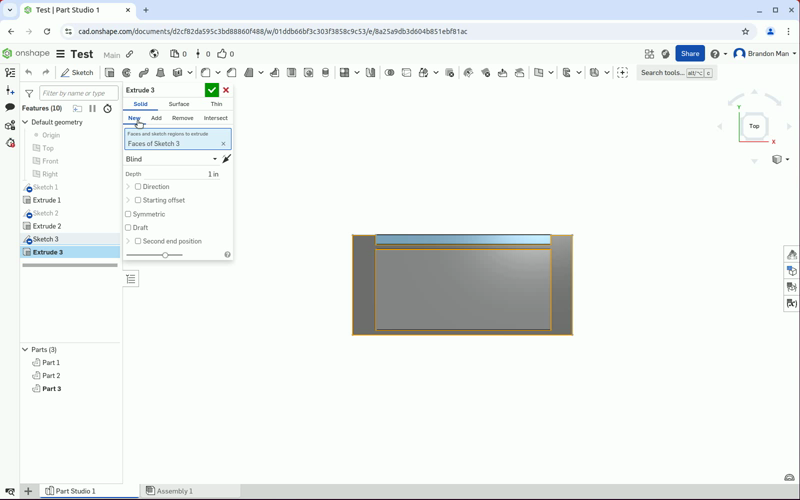
click(137, 120)
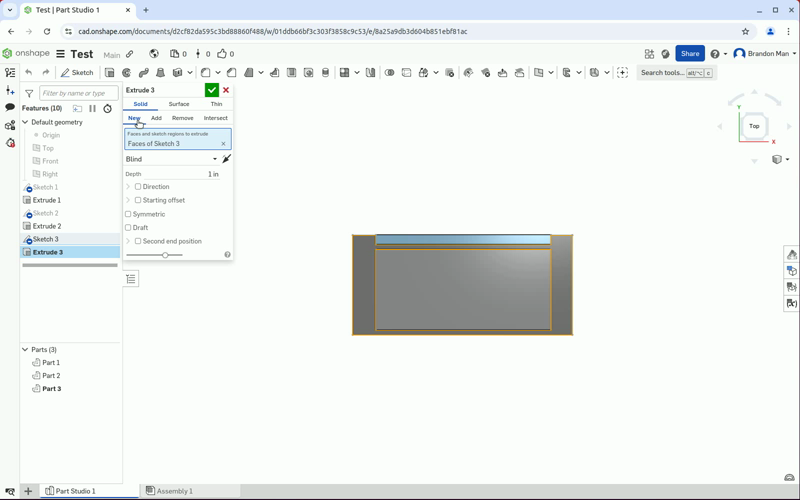
key(tab, 4)
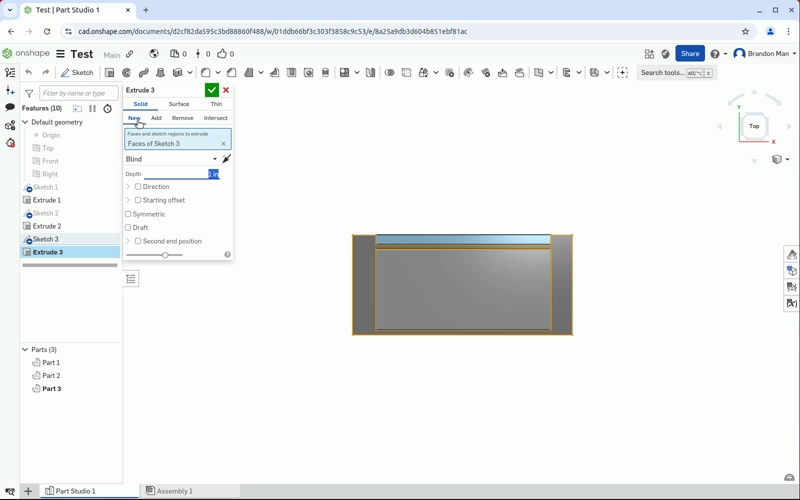
text(2.648)
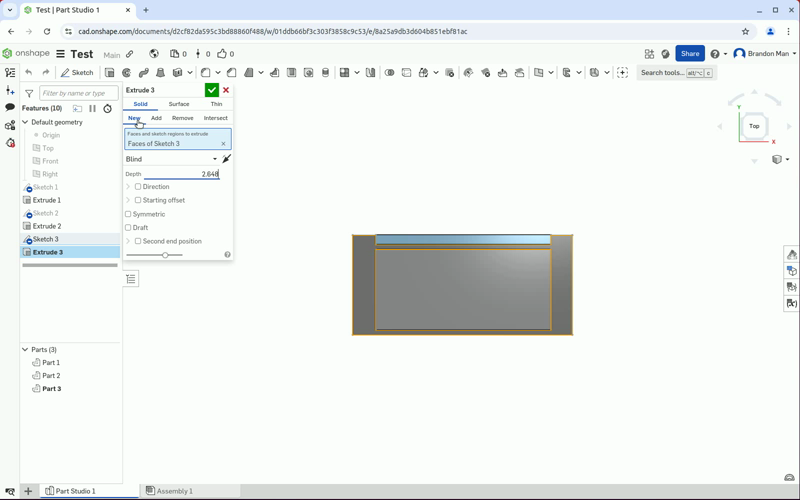
key(enter)
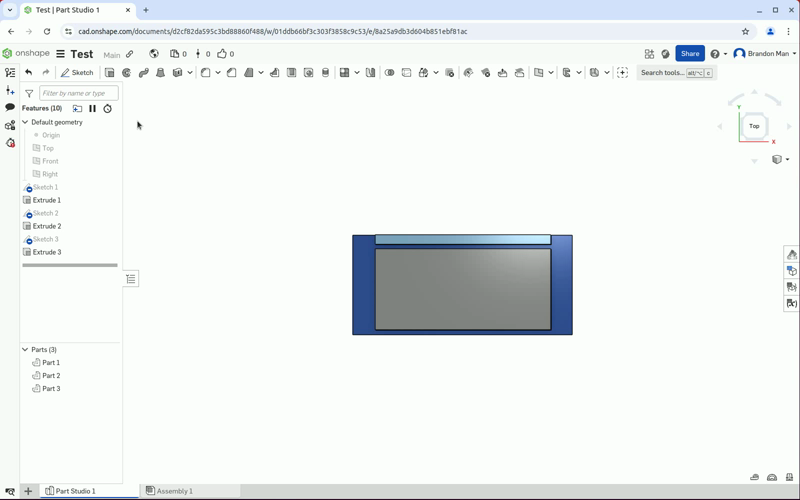
key(shift+h)
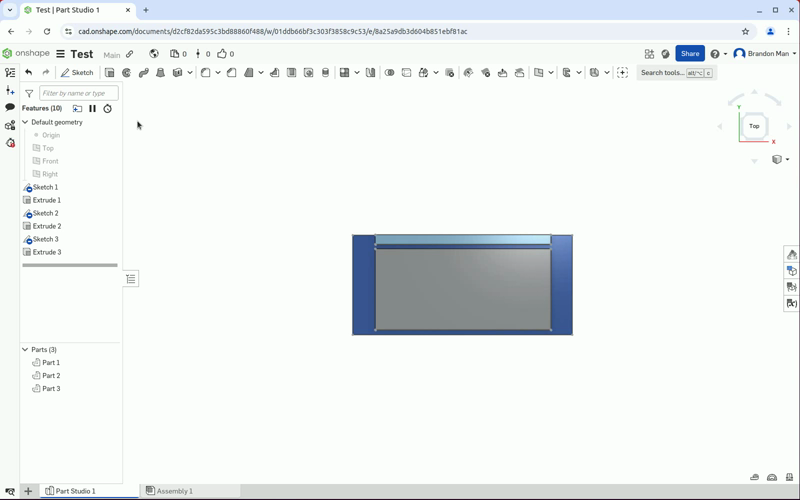
key(shift+h)
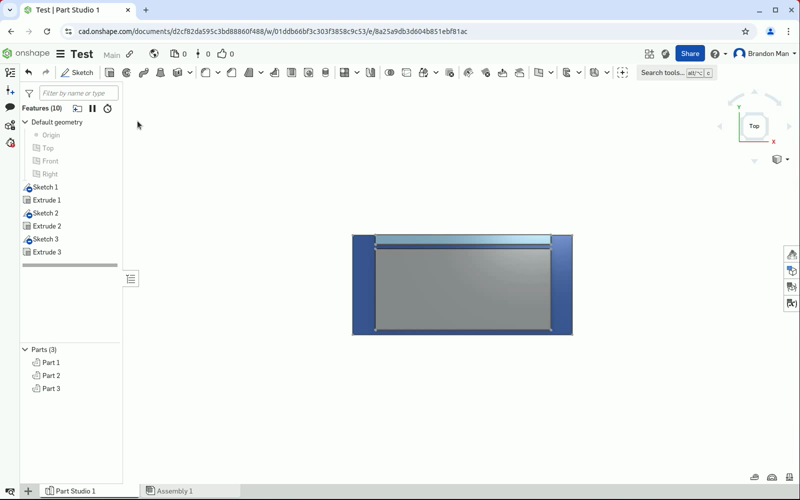
key(shift+7)
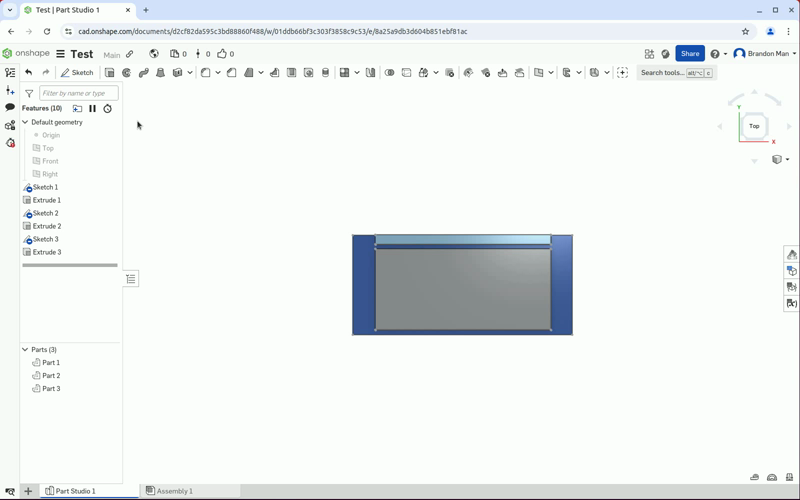
key(up, 3)
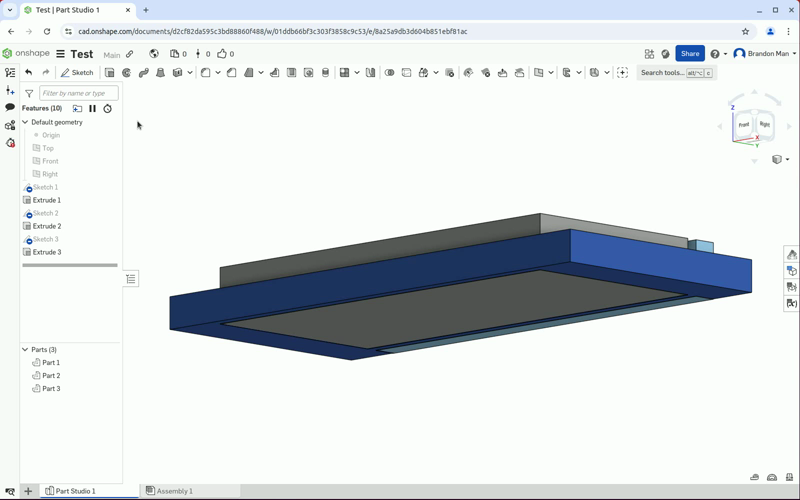
key(left, 3)
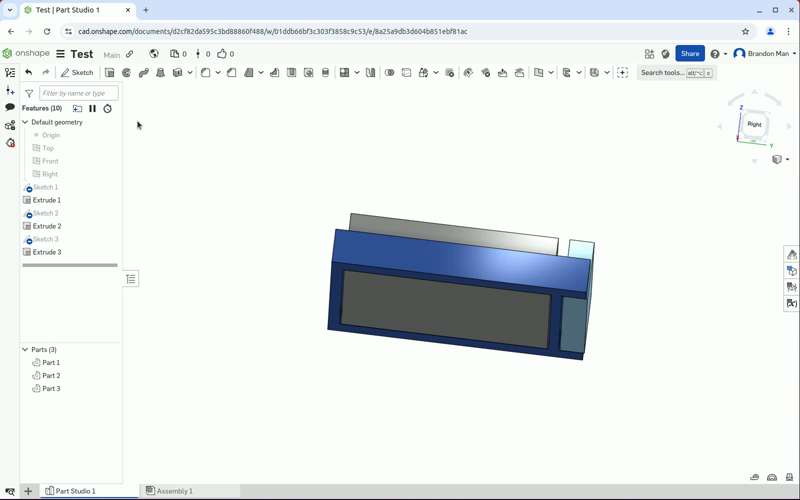
key(right, 3)
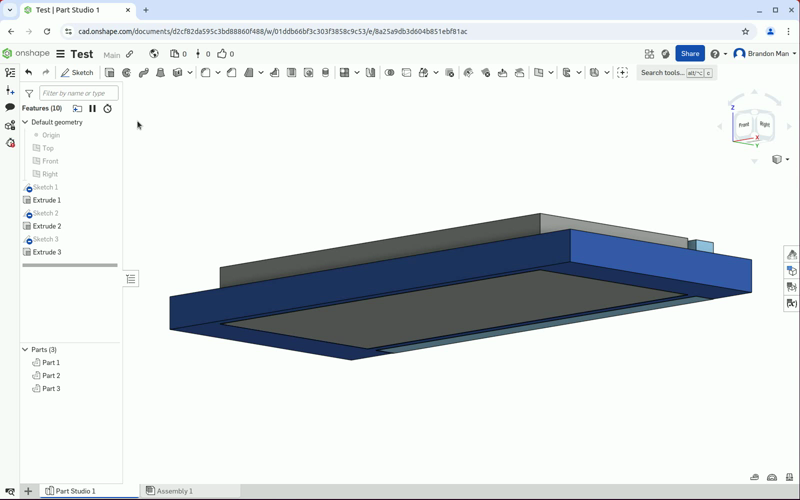
key(down, 3)
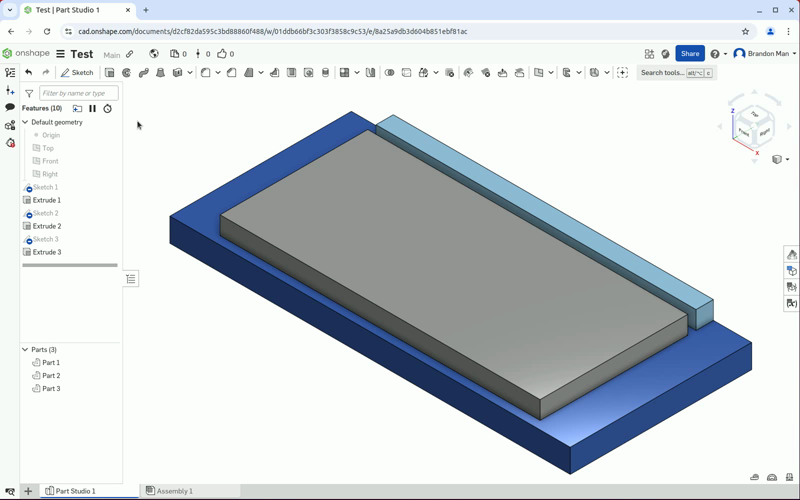
mouse_move(73, 189)
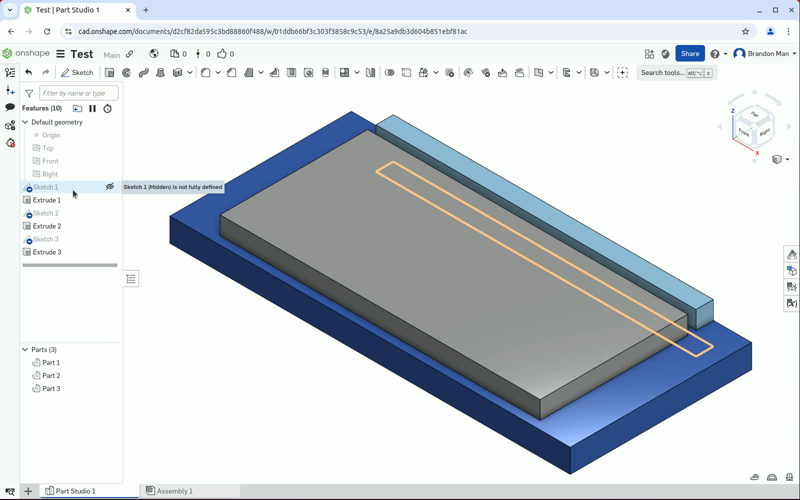
click(73, 189)